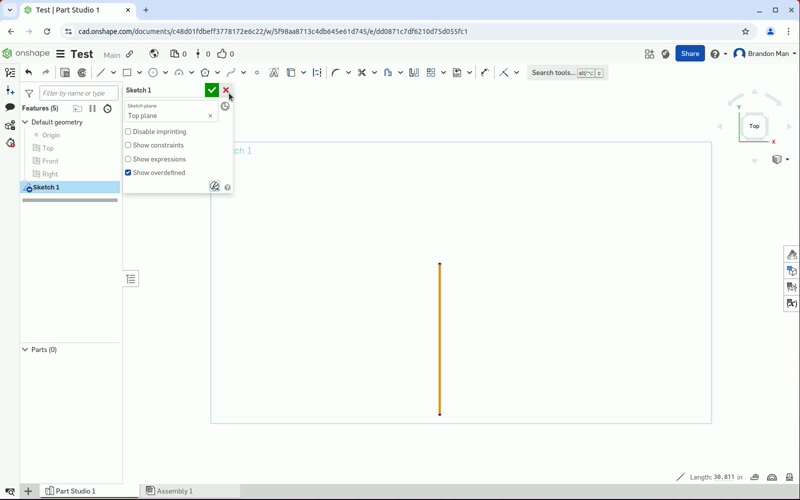
key(shift+h)
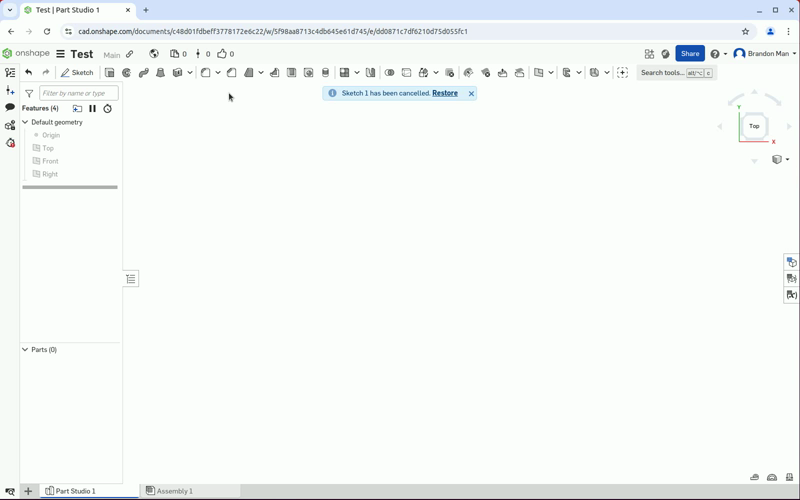
mouse_move(73, 352)
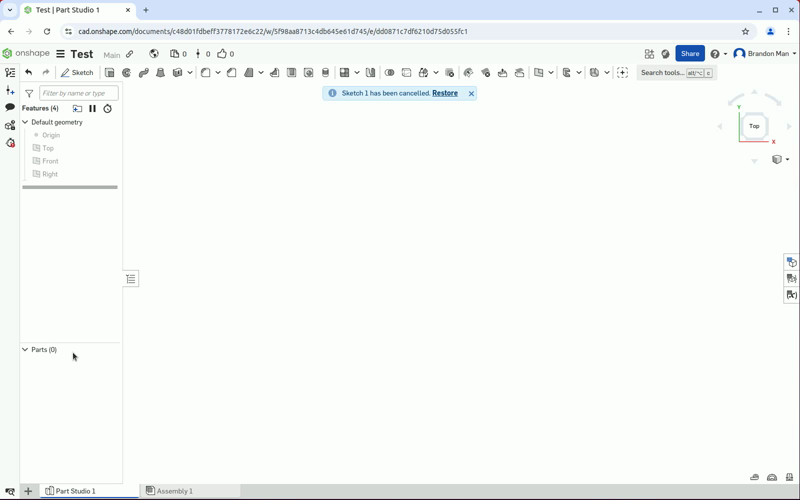
key(y)
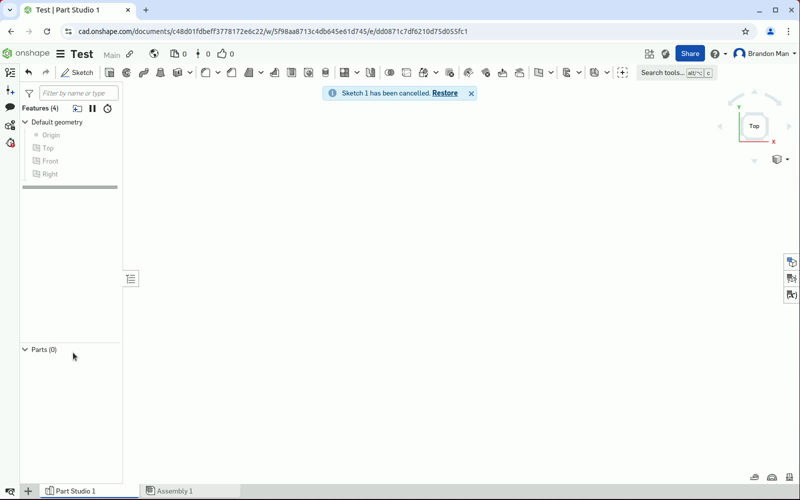
key(shift+p)
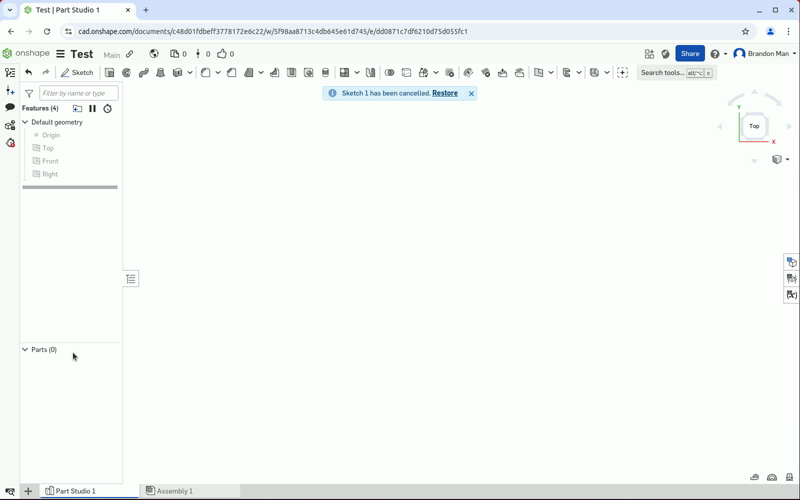
key(space)
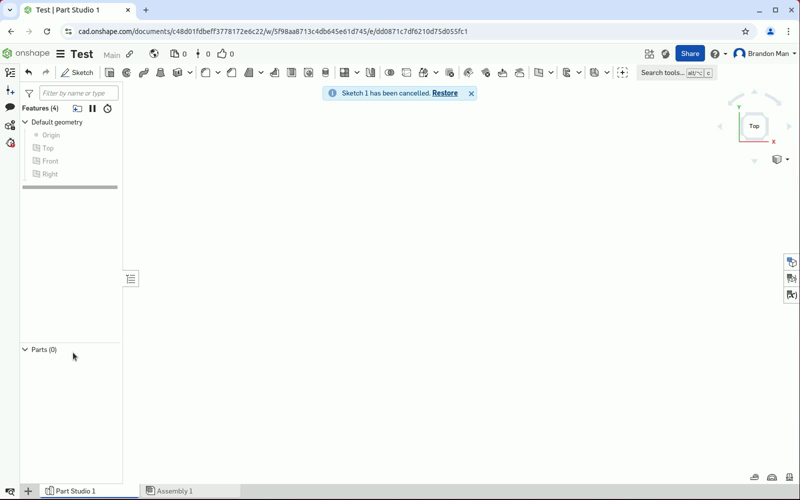
key_down(shift)
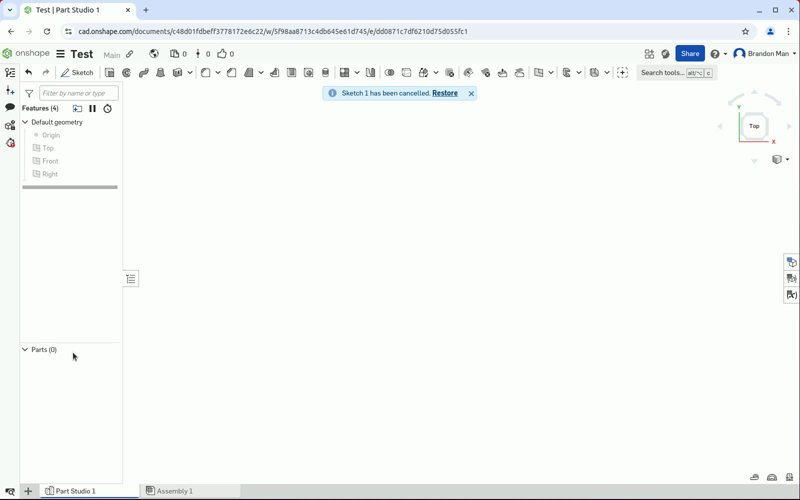
key(up)
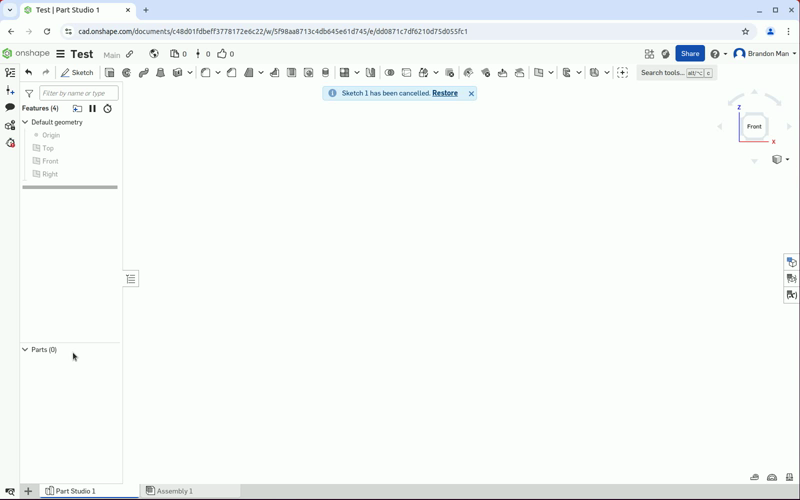
key_up(shift)
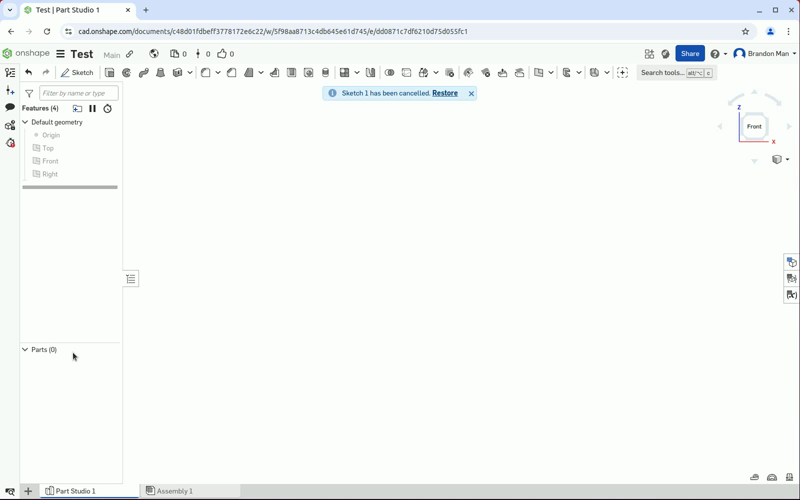
key(space)
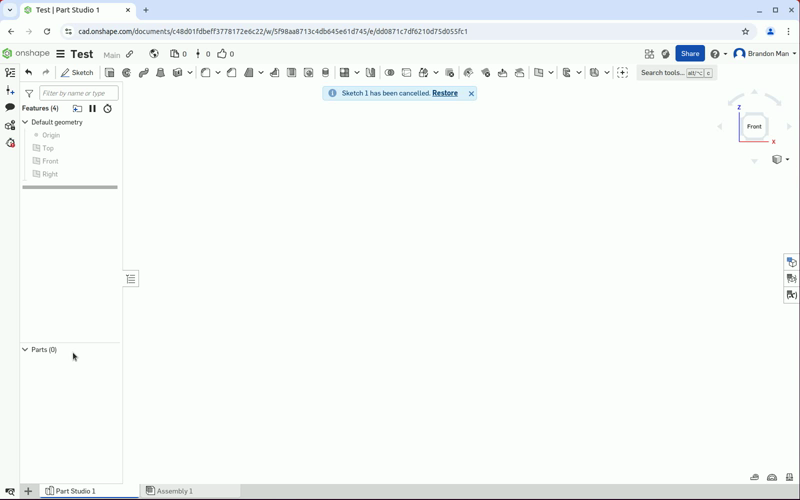
key_down(shift)
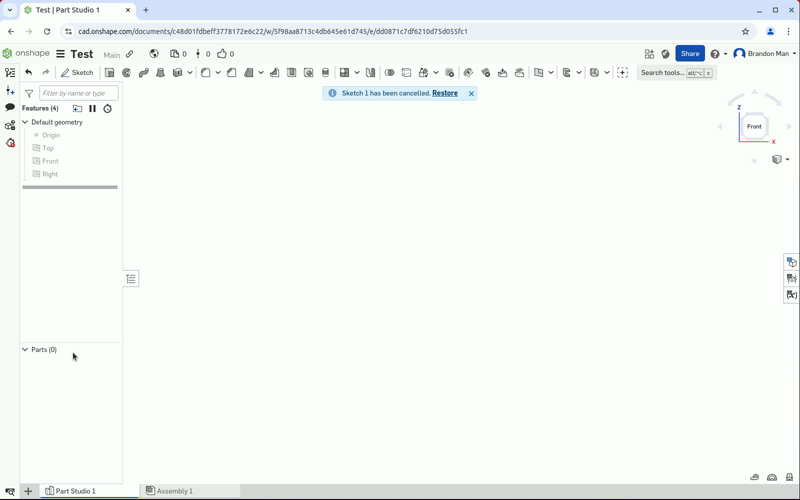
key(left)
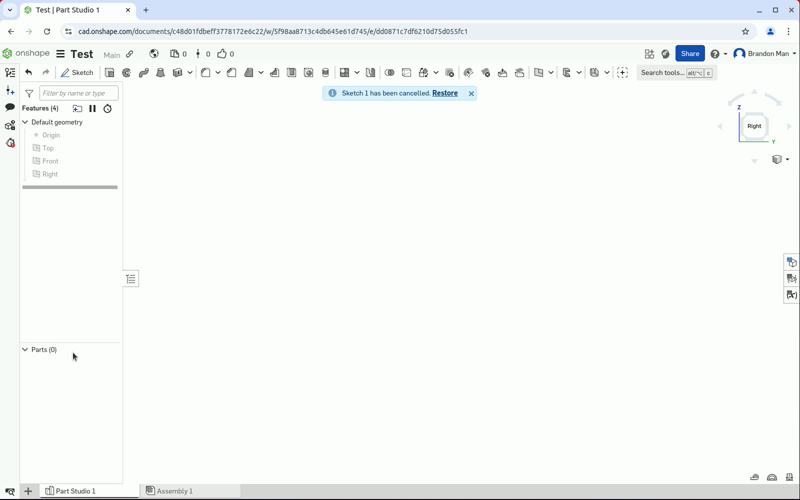
key_up(shift)
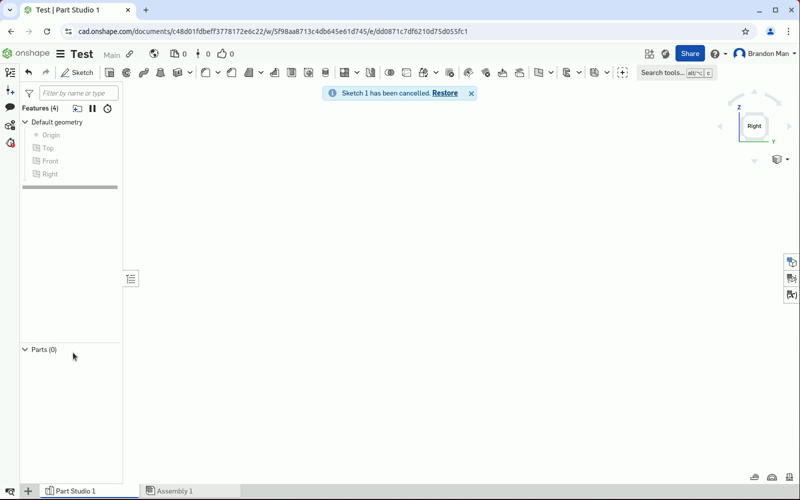
mouse_move(73, 352)
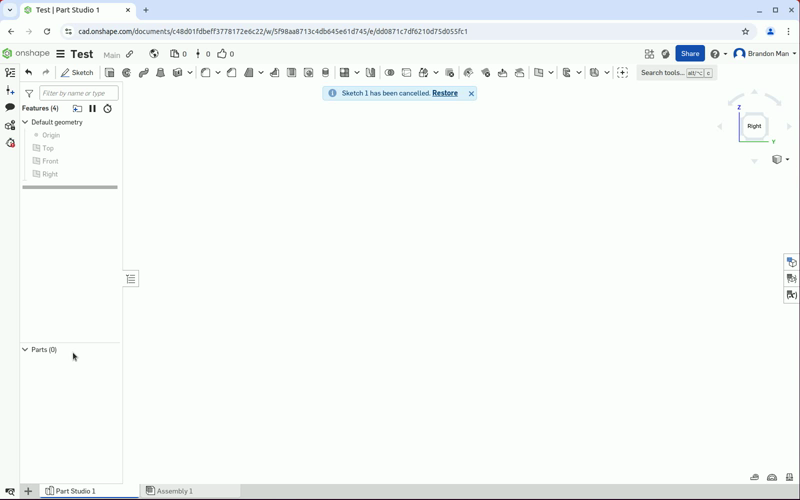
key(shift+y)
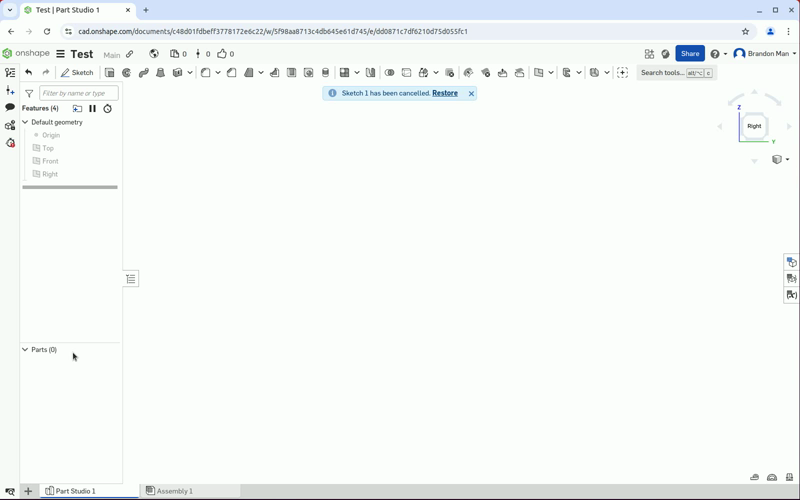
key(shift+s)
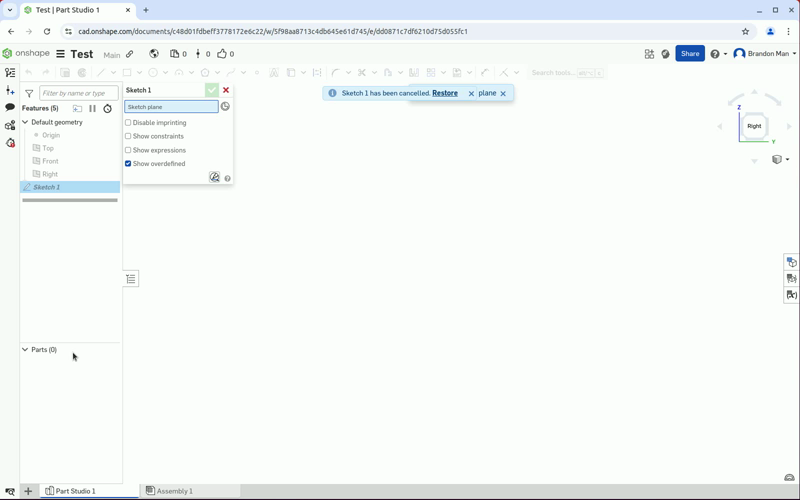
mouse_move(73, 176)
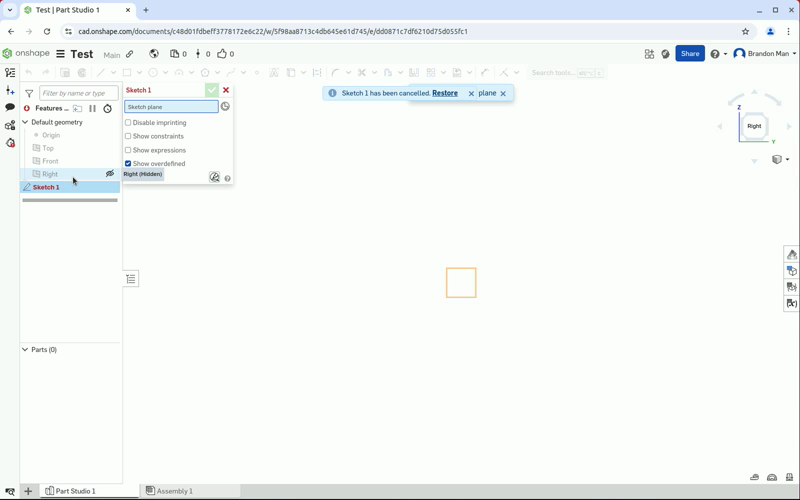
click(73, 176)
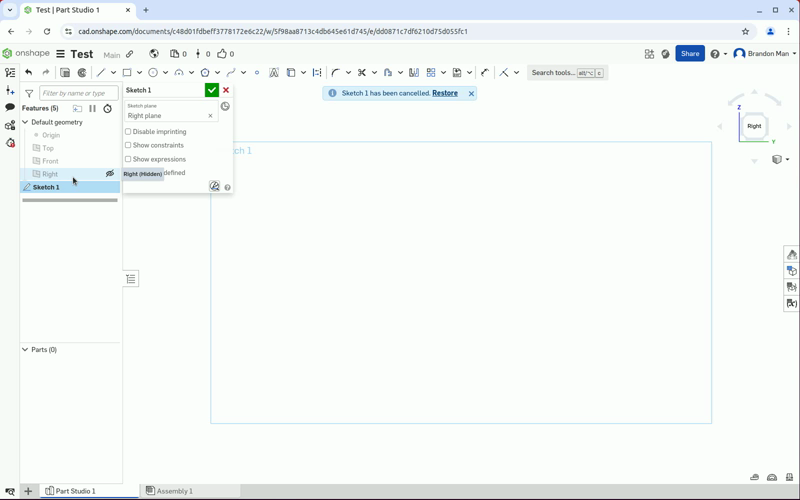
mouse_move(73, 352)
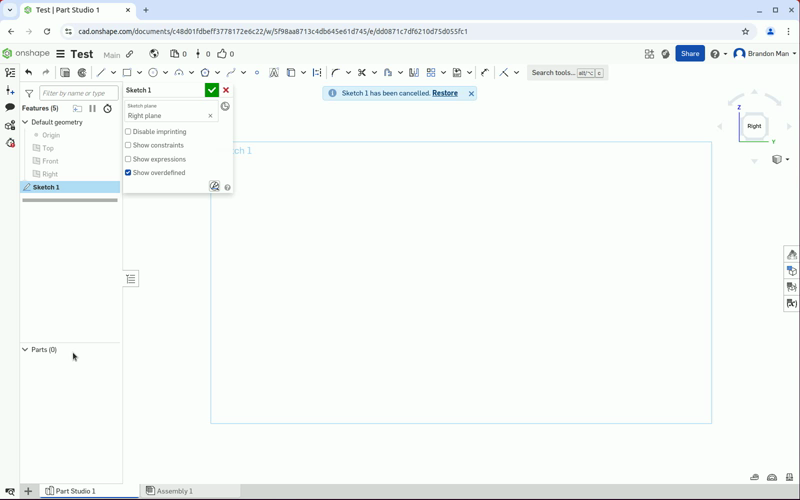
key(y)
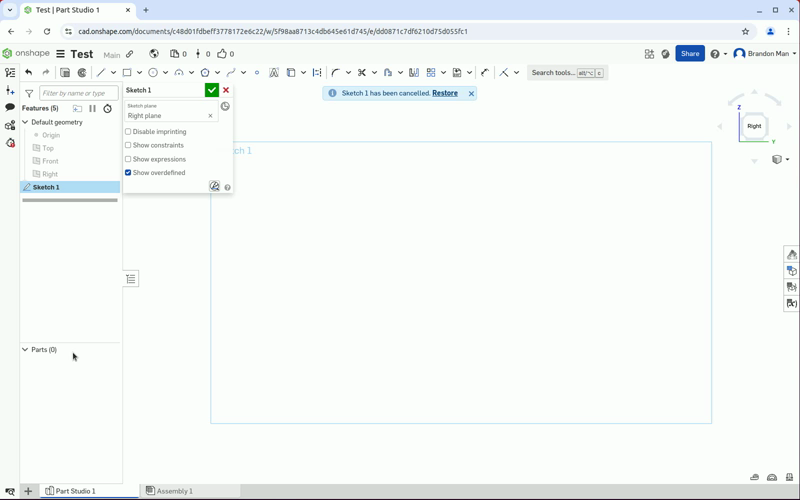
key(c)
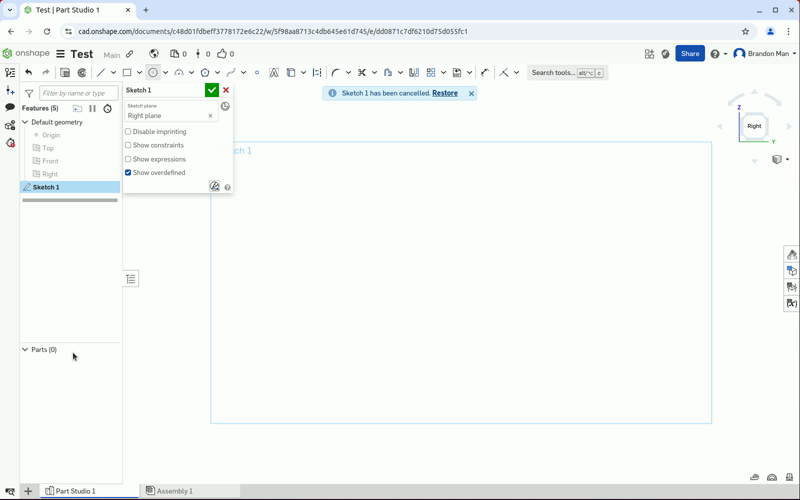
key_down(shift)
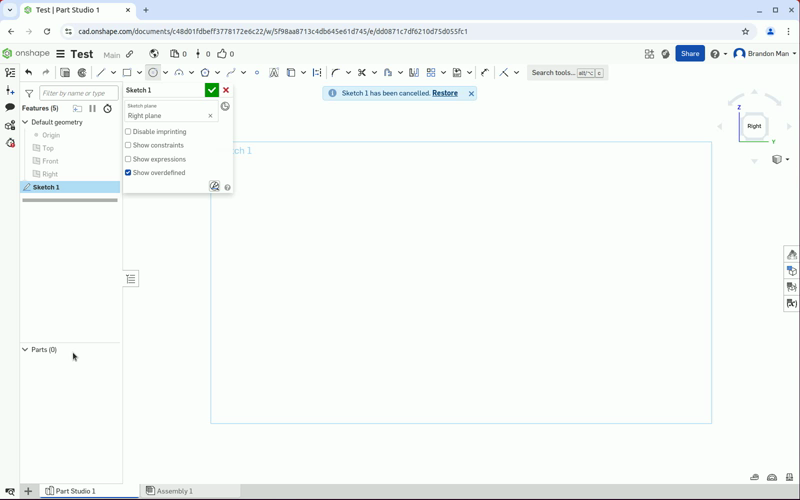
mouse_move(461, 282)
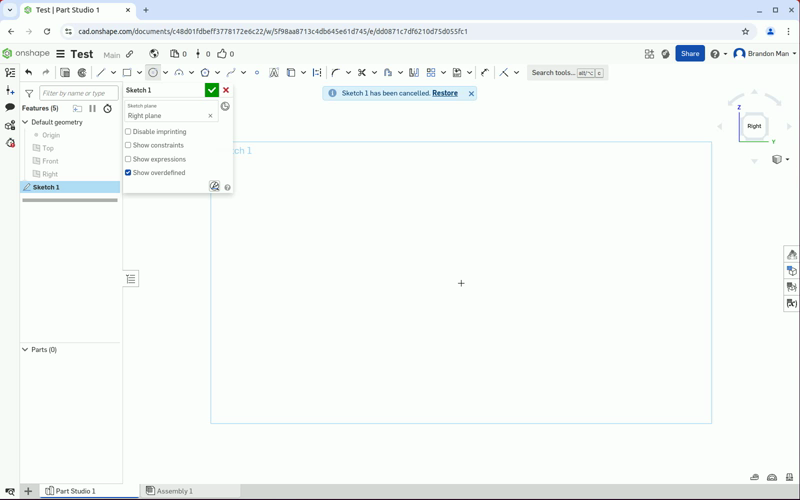
click(461, 282)
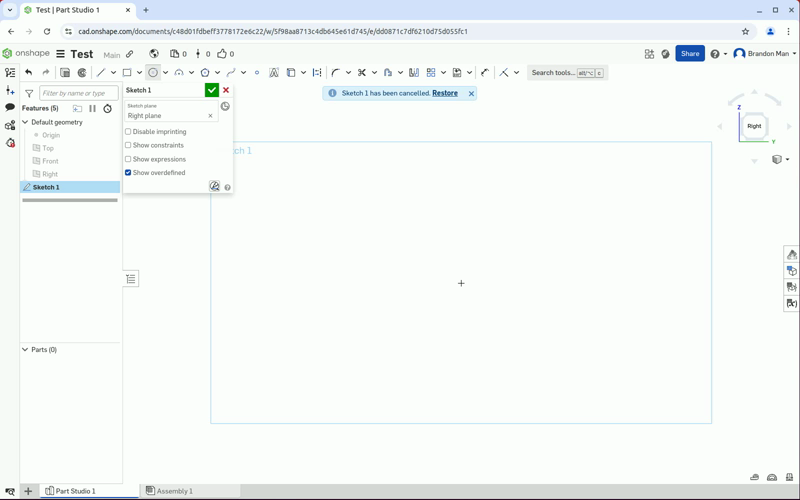
key_up(shift)
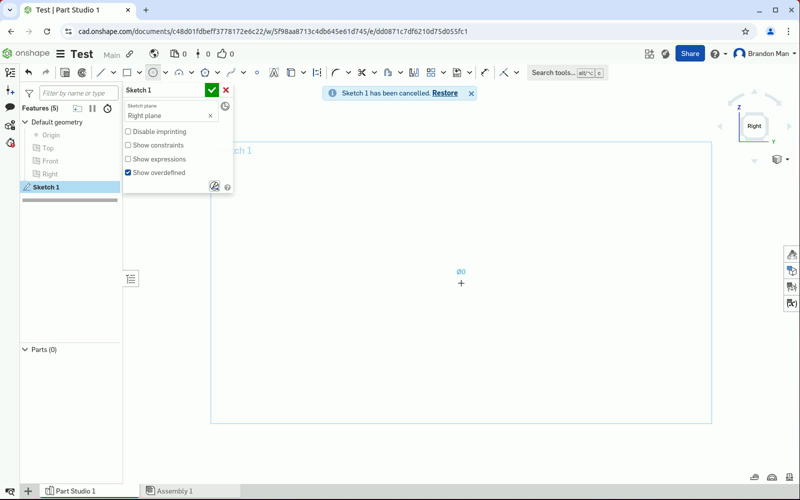
mouse_move(499, 282)
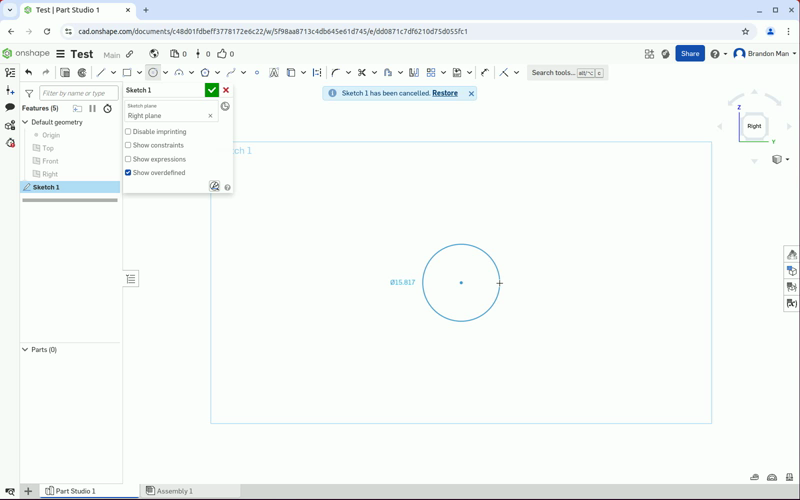
click(499, 282)
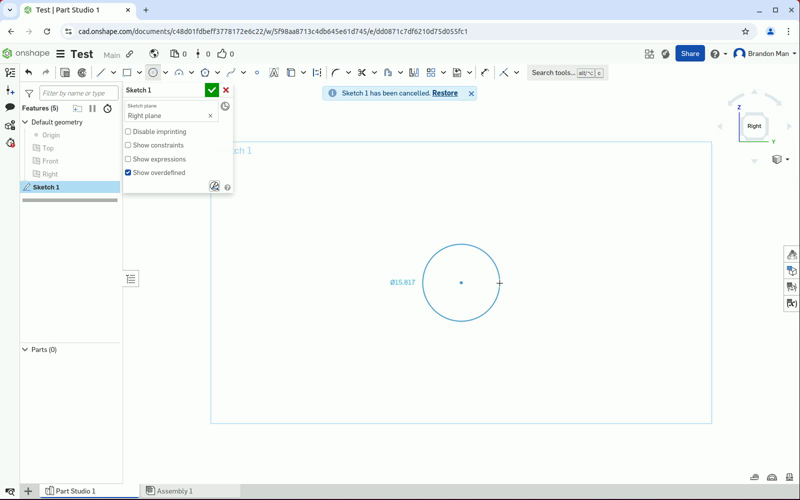
key(esc)
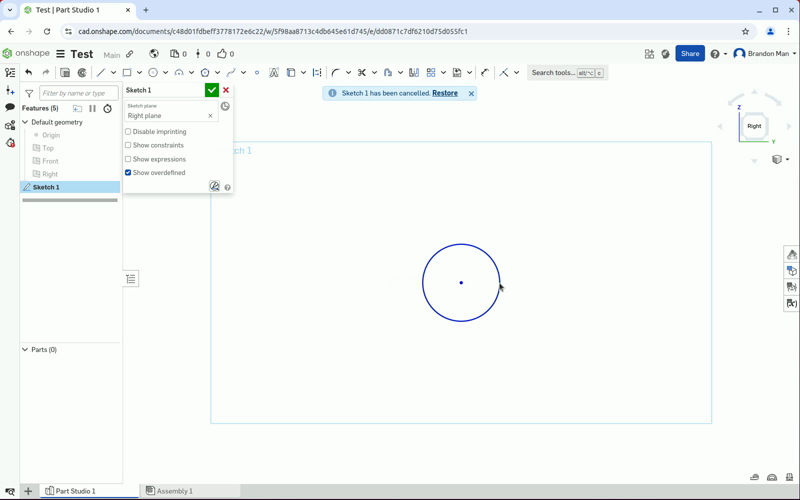
mouse_move(488, 292)
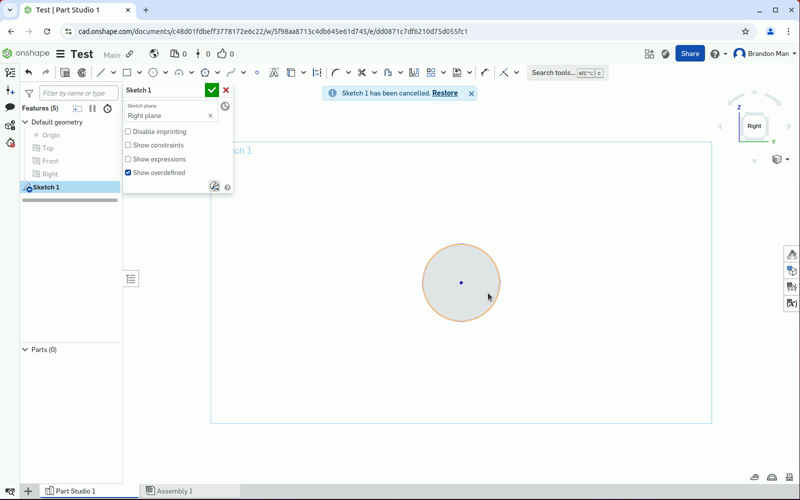
click(488, 292)
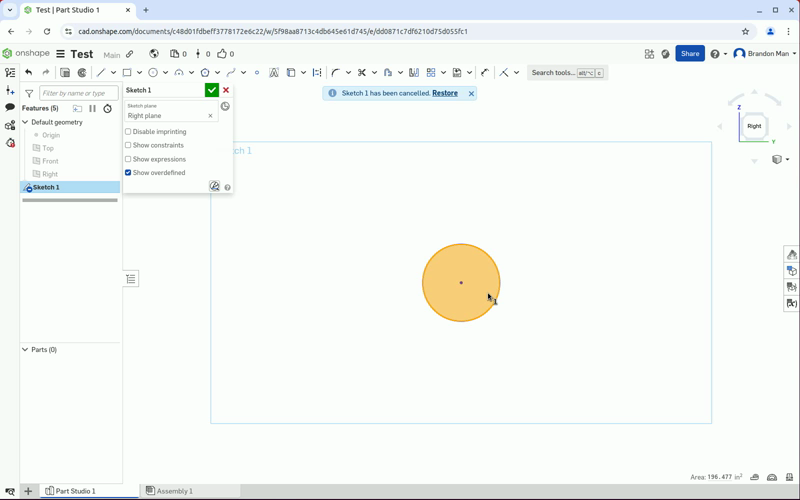
mouse_move(73, 352)
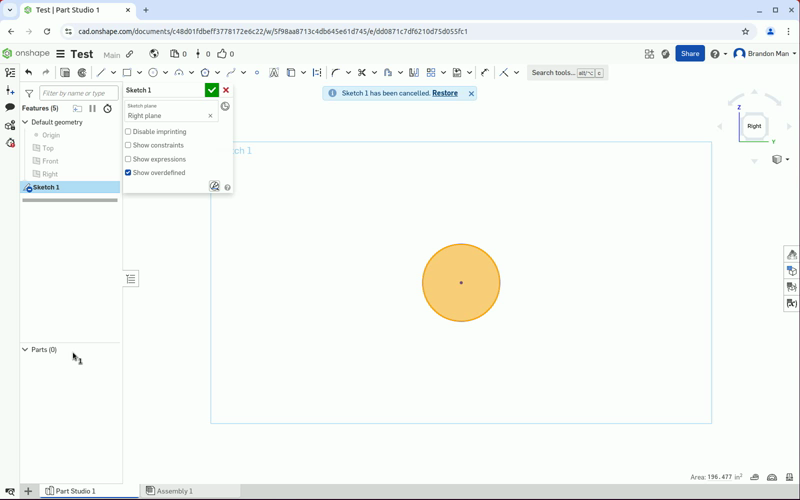
key(shift+y)
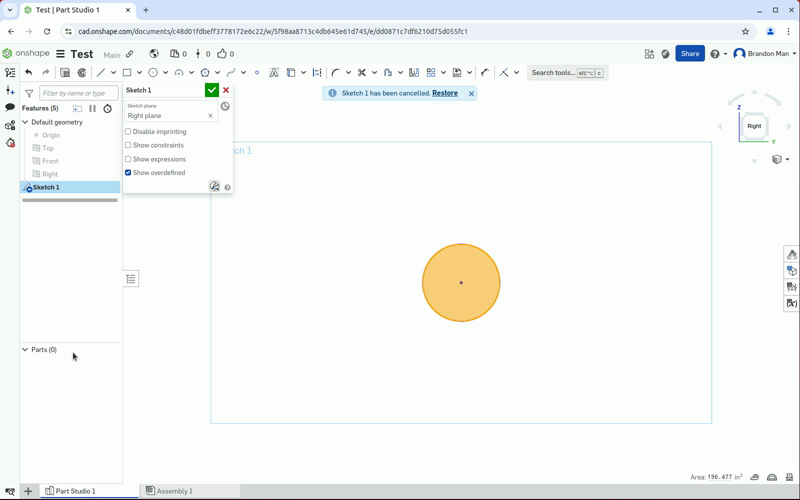
key(shift+e)
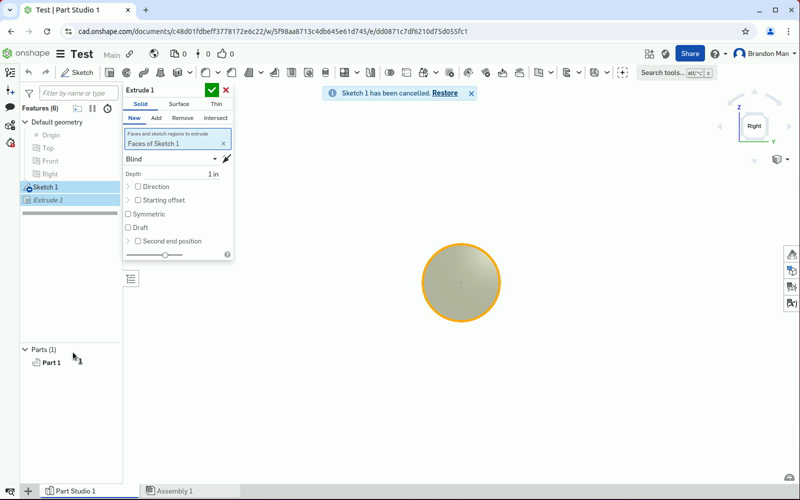
mouse_move(143, 106)
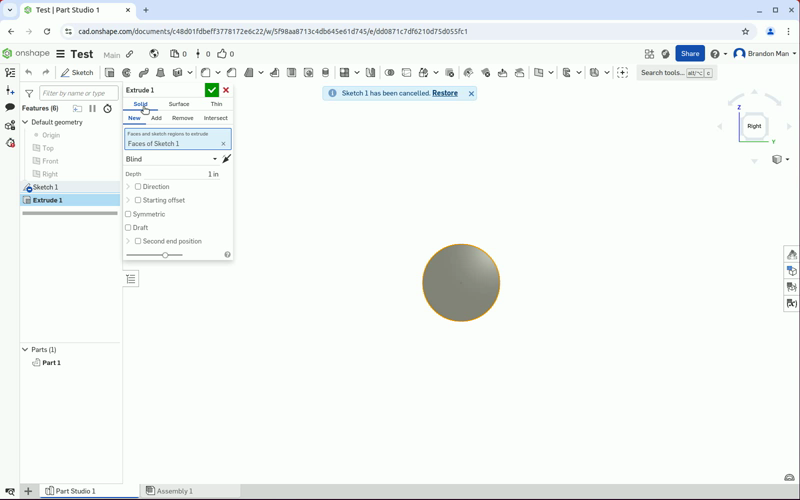
click(143, 106)
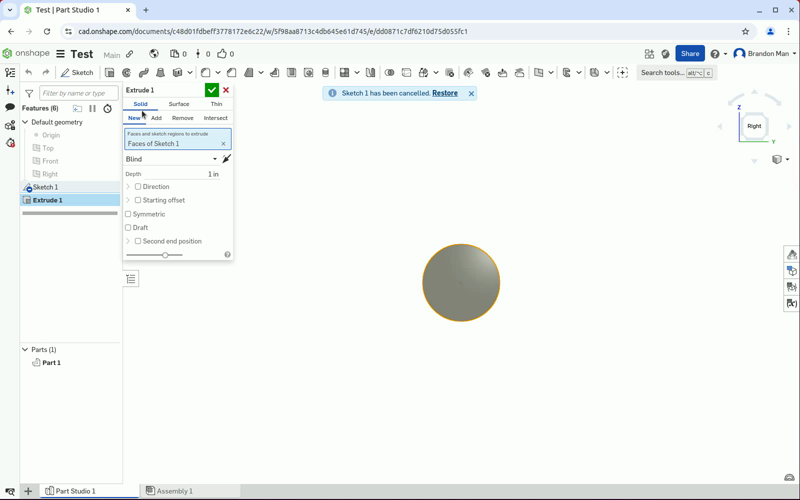
mouse_move(137, 120)
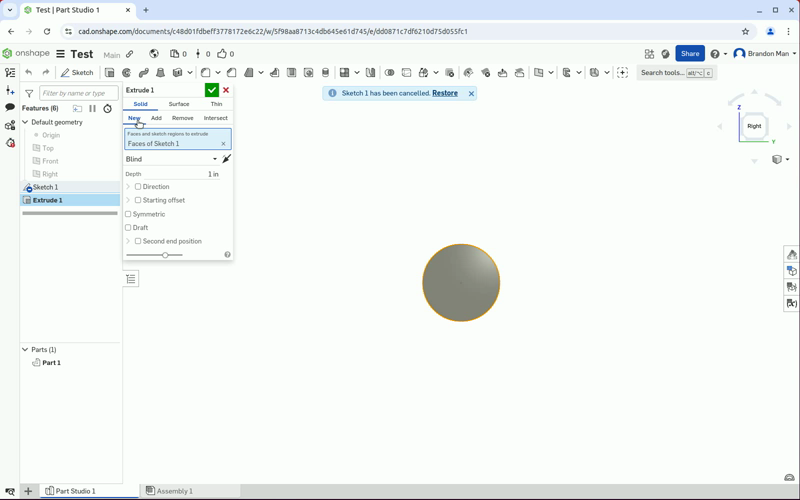
click(137, 120)
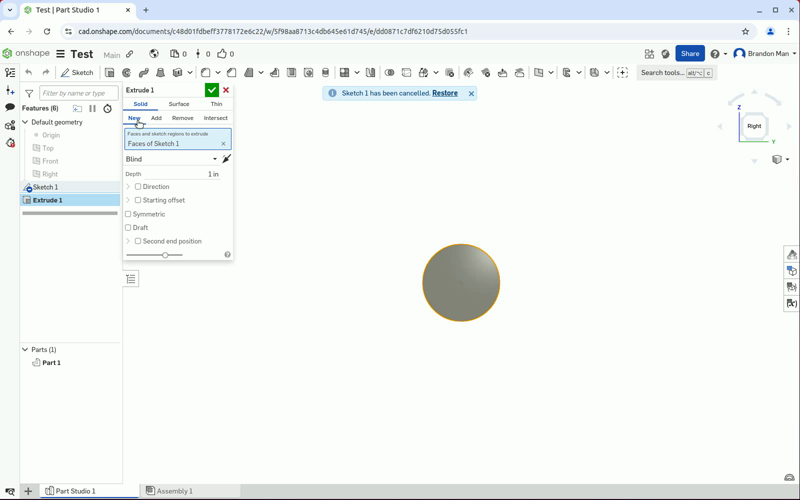
key(tab, 4)
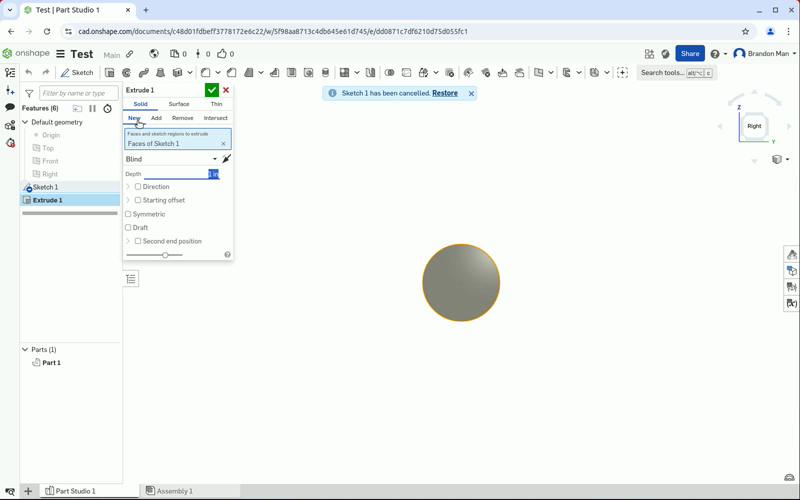
text(11.554)
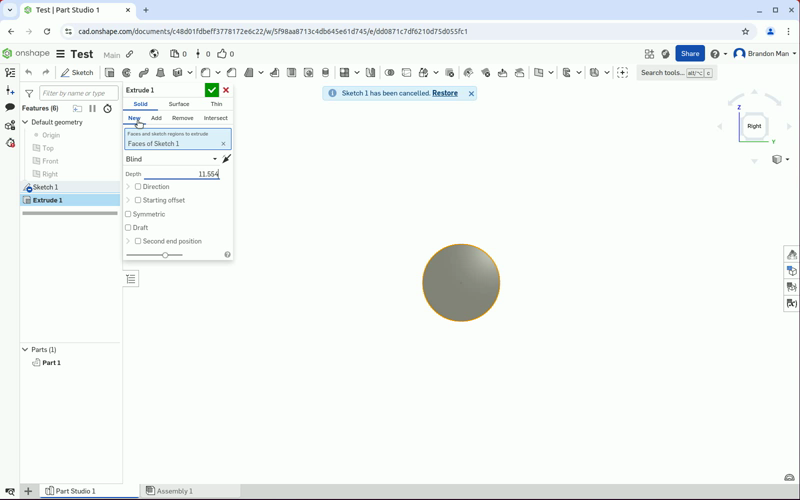
key(enter)
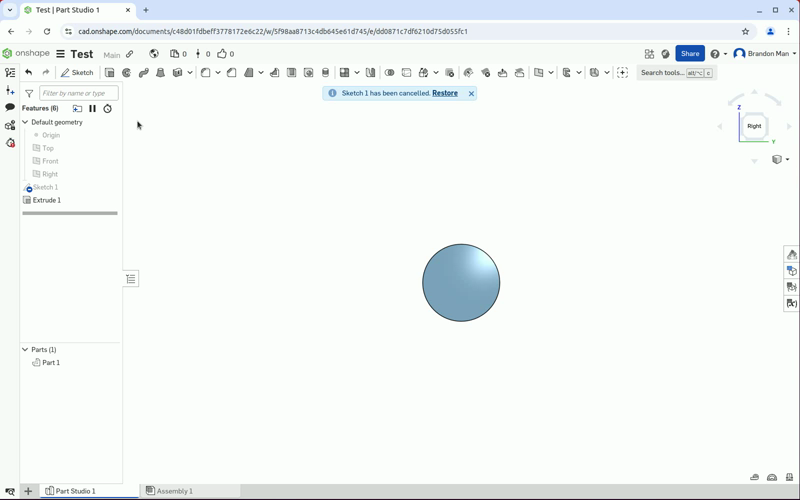
key(shift+h)
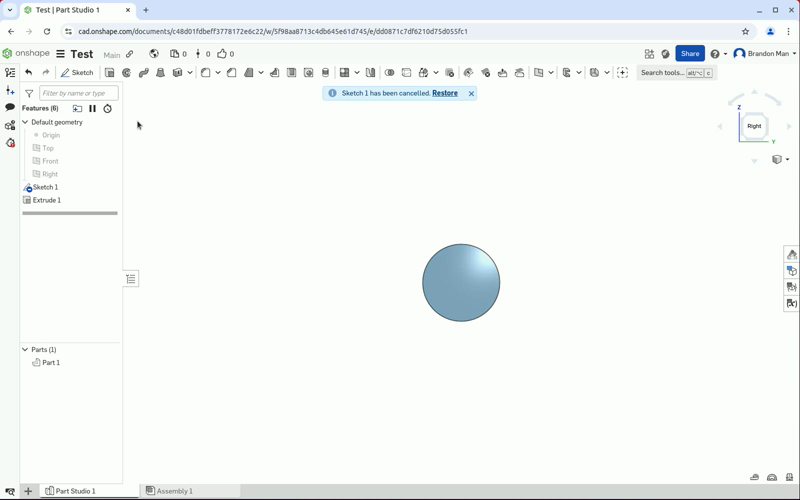
key(shift+h)
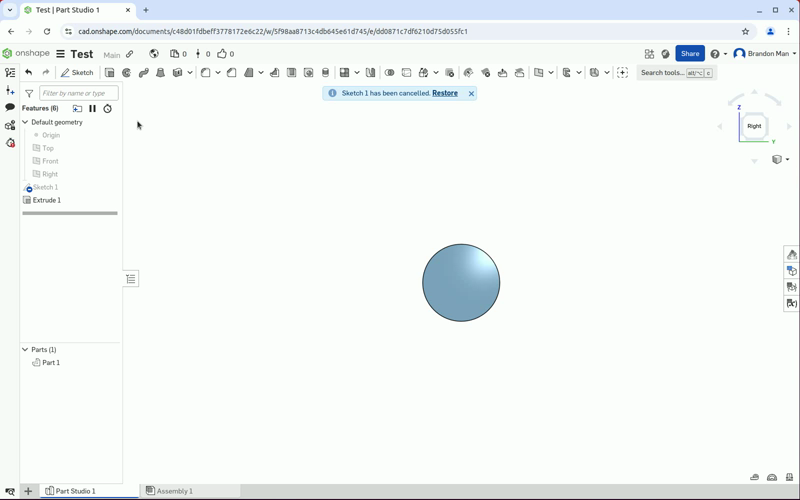
mouse_move(73, 189)
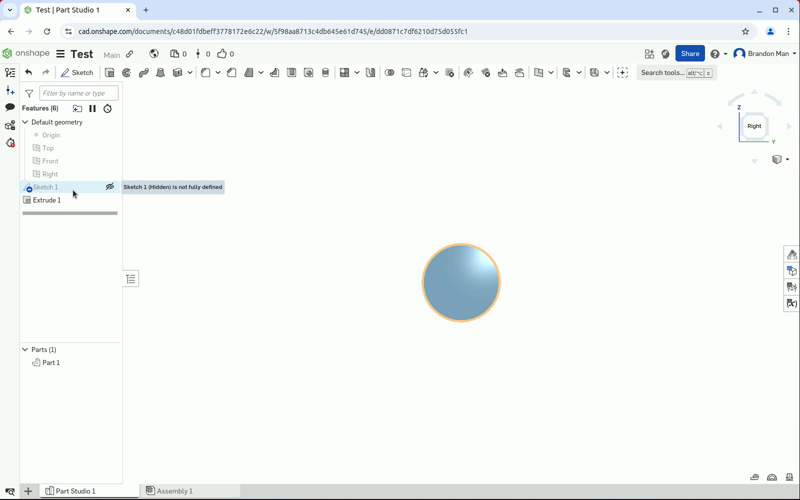
click(73, 189)
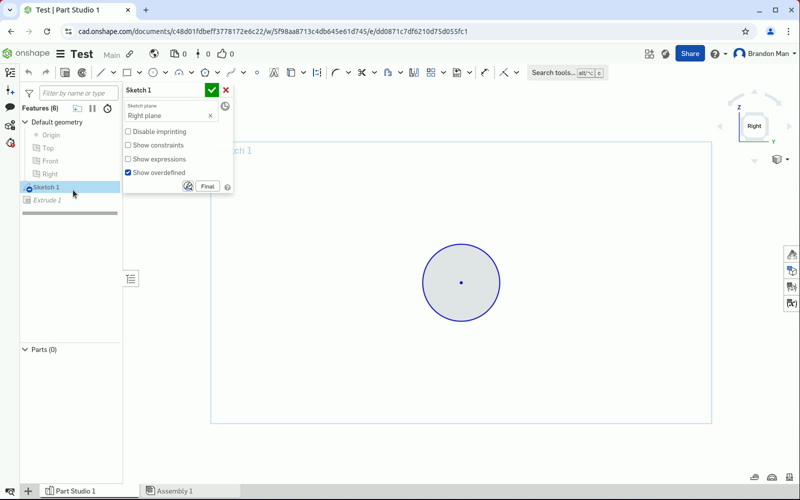
mouse_move(229, 92)
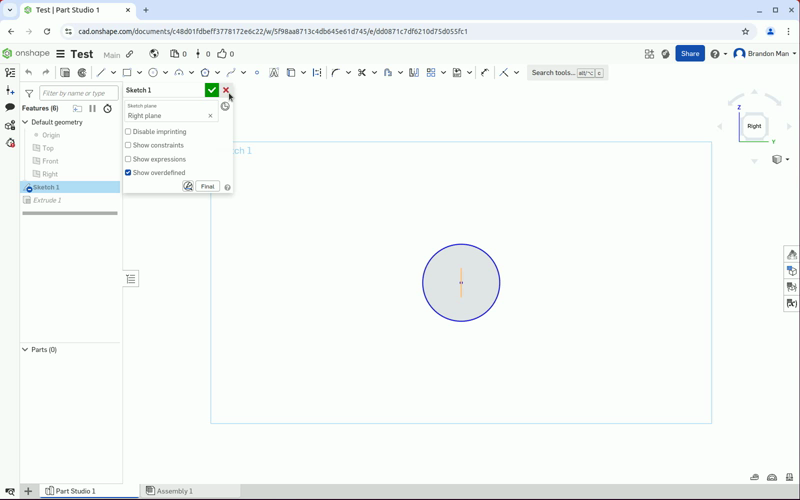
click(229, 92)
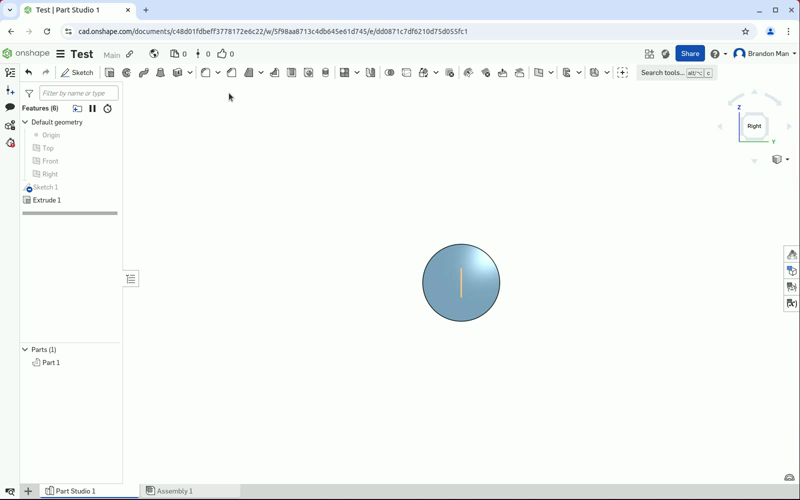
mouse_move(541, 75)
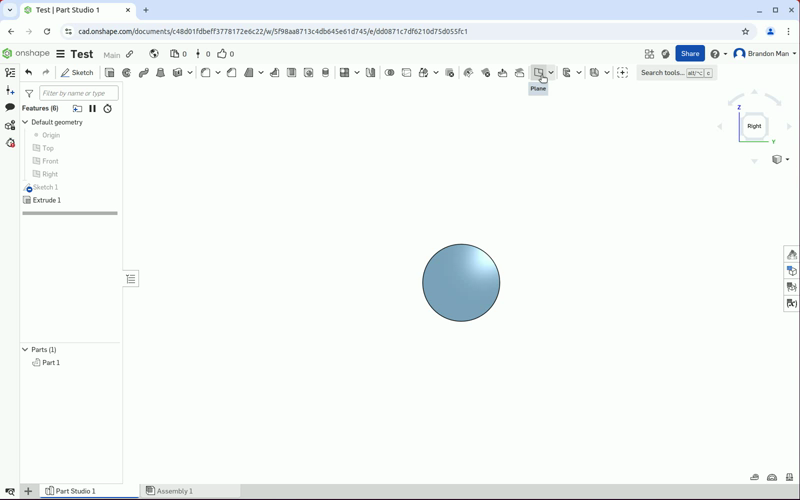
click(541, 75)
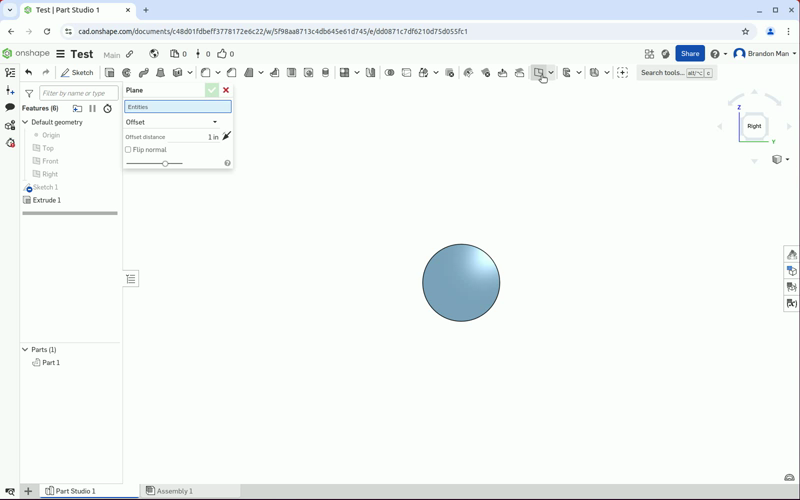
mouse_move(73, 176)
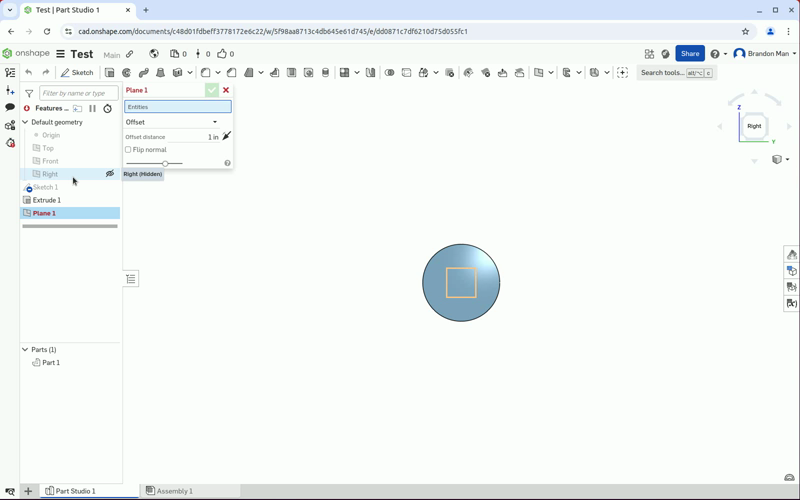
click(73, 176)
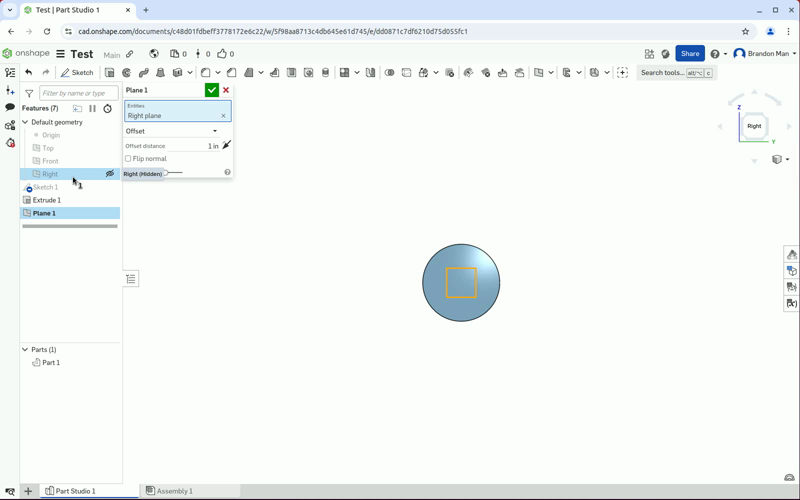
key(tab, 2)
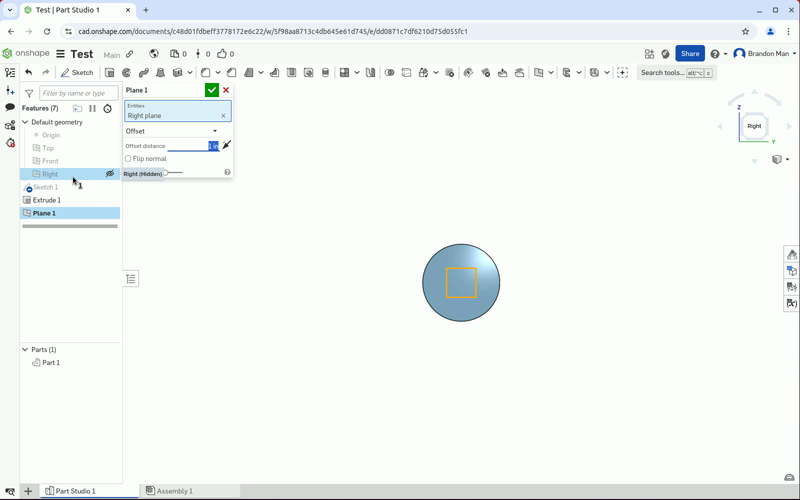
text(11.554)
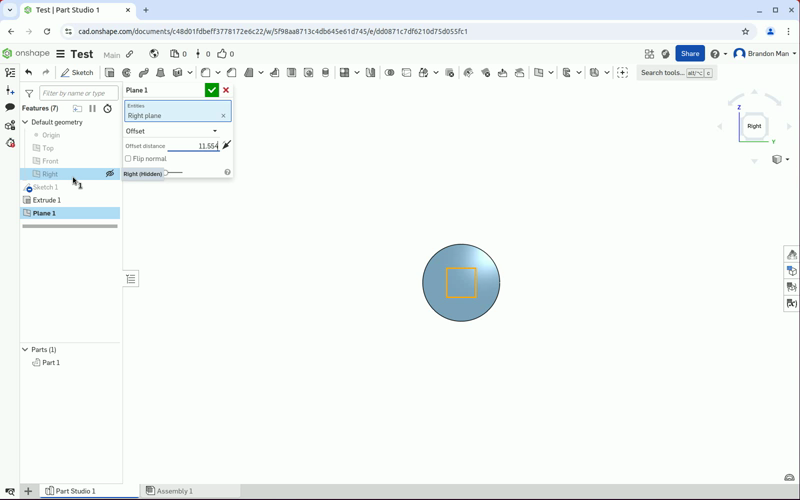
key(enter, 2)
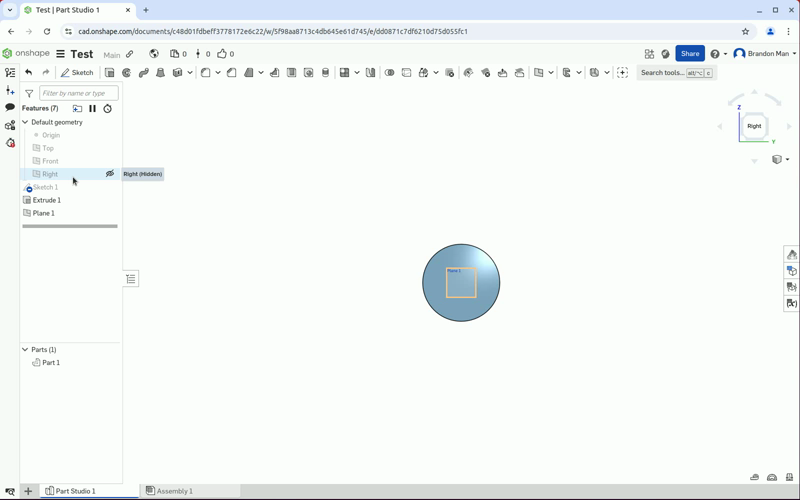
key(shift+s)
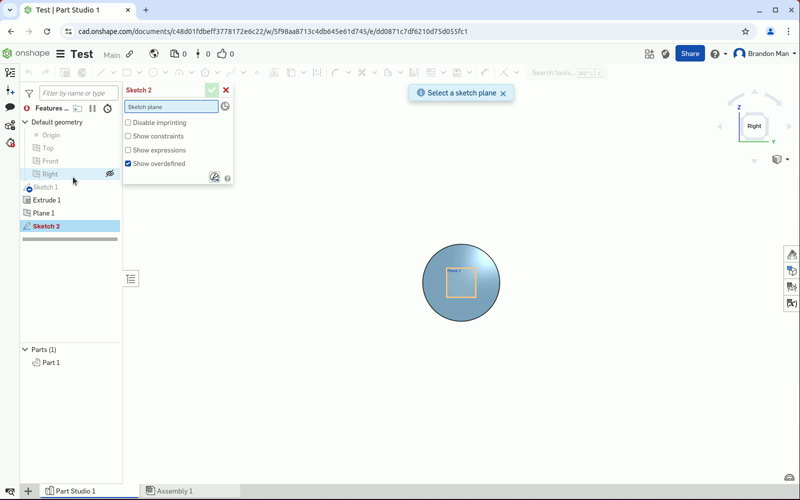
mouse_move(73, 215)
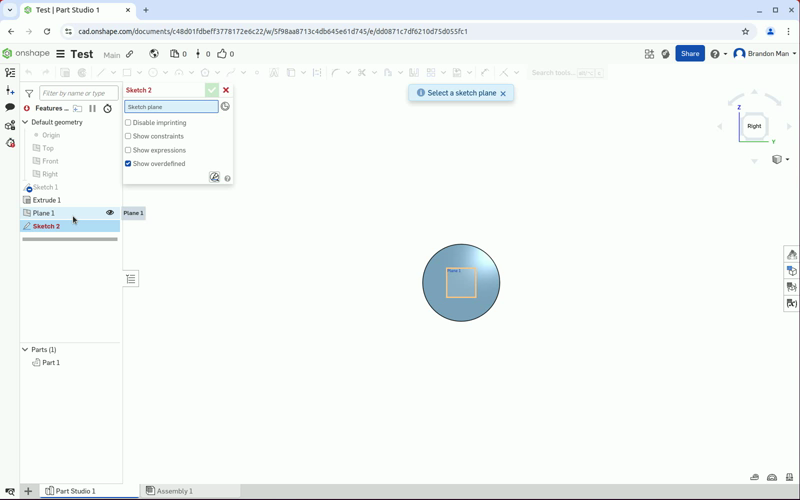
click(73, 215)
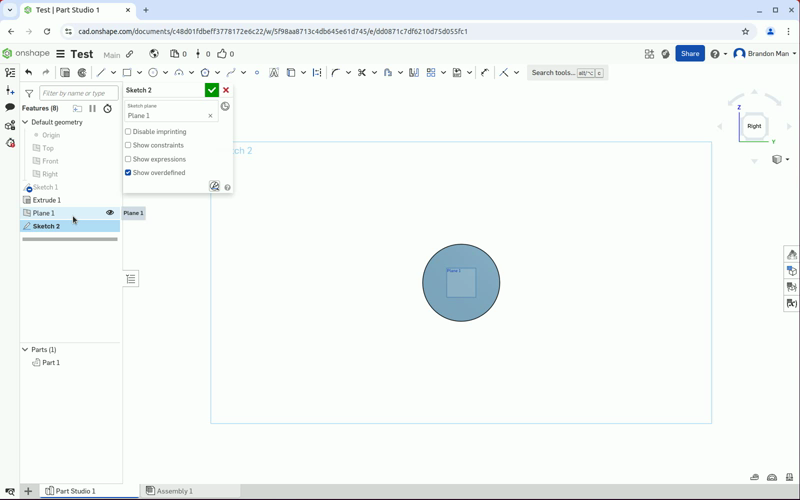
mouse_move(73, 352)
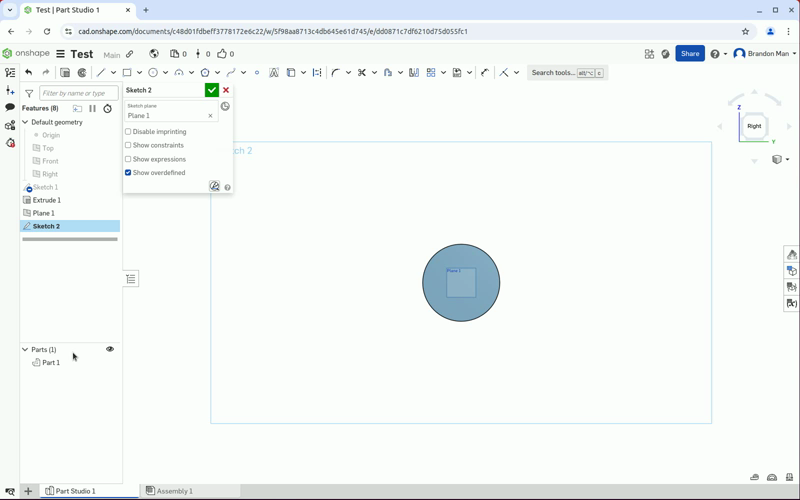
key(y)
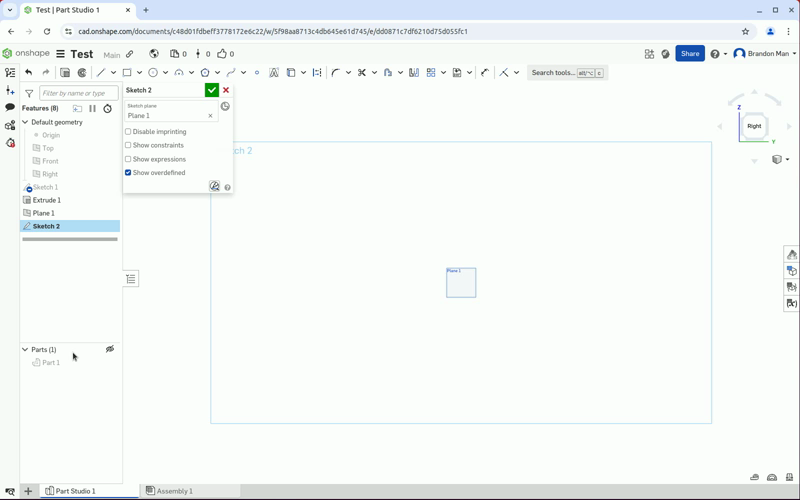
key(c)
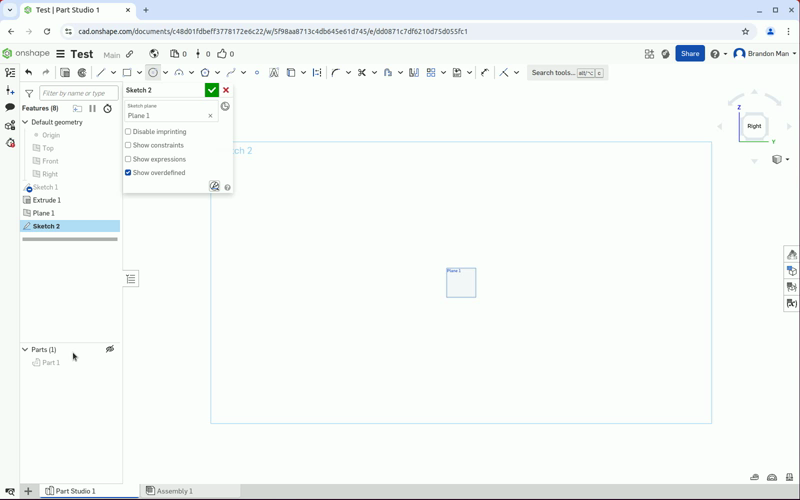
key_down(shift)
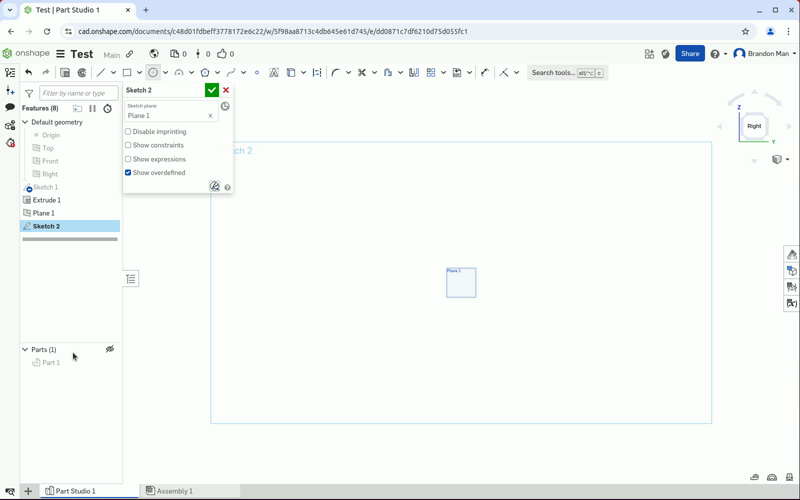
mouse_move(484, 295)
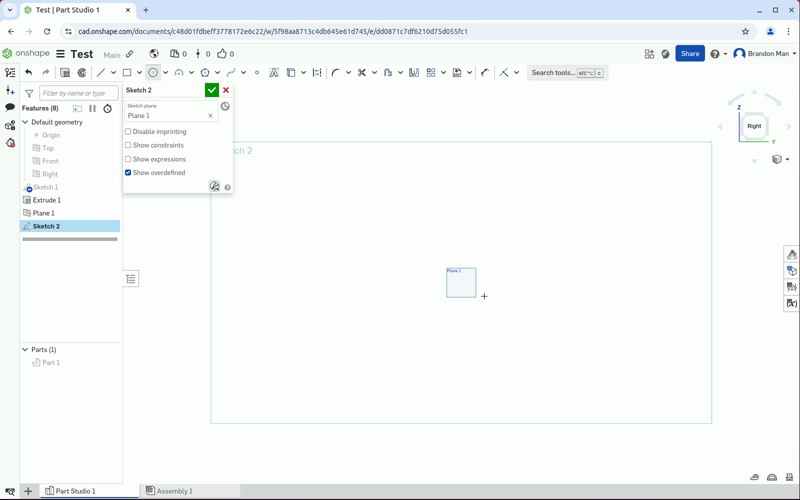
click(484, 295)
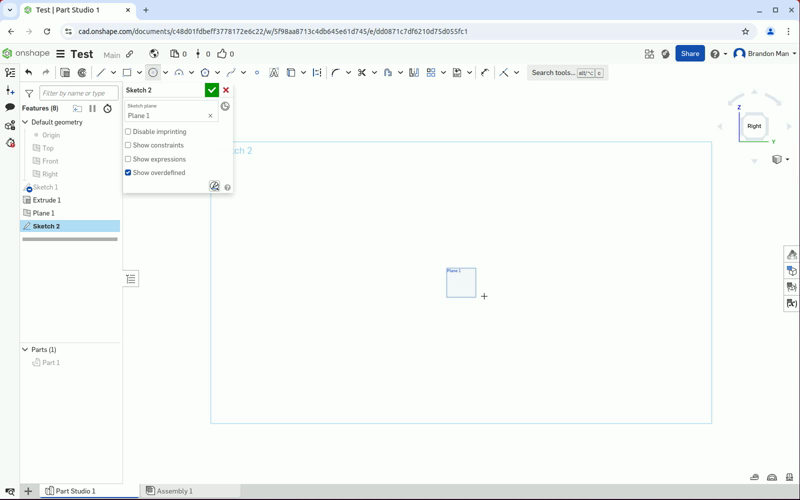
key_up(shift)
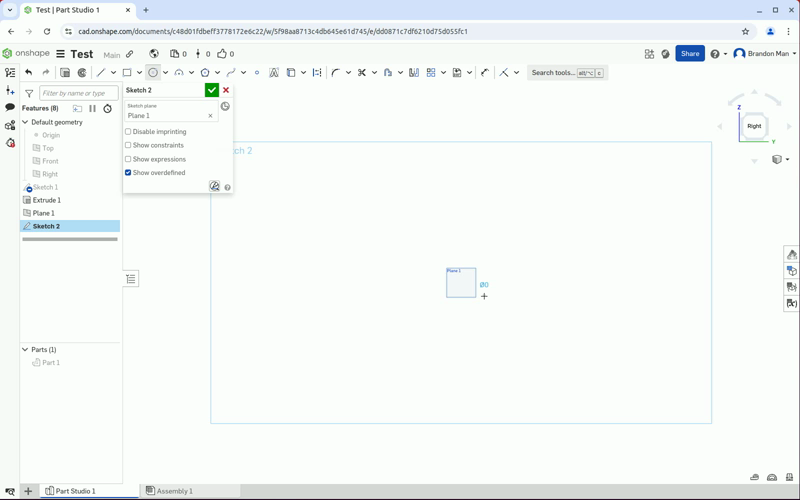
mouse_move(492, 295)
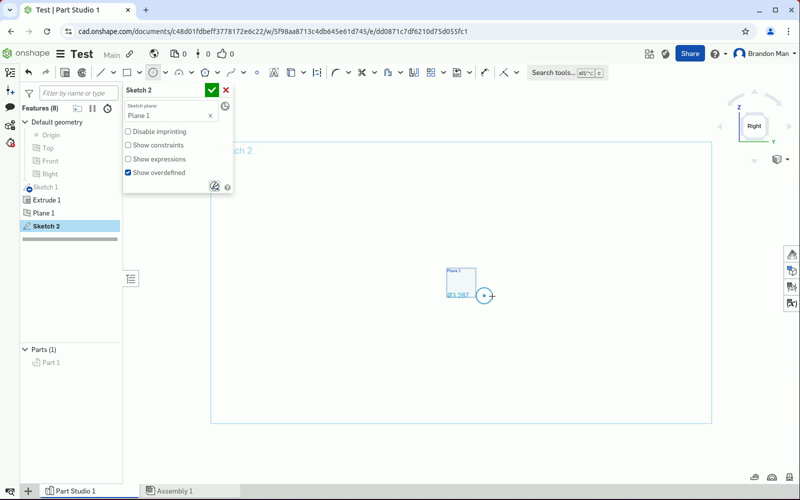
click(492, 295)
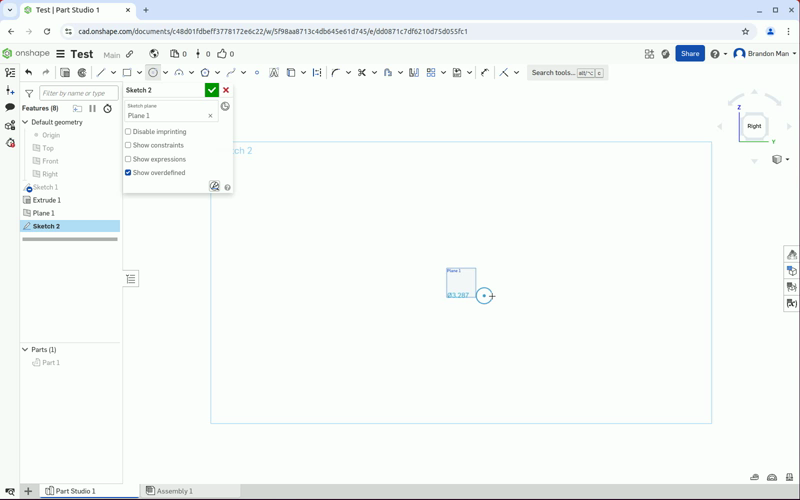
key(esc)
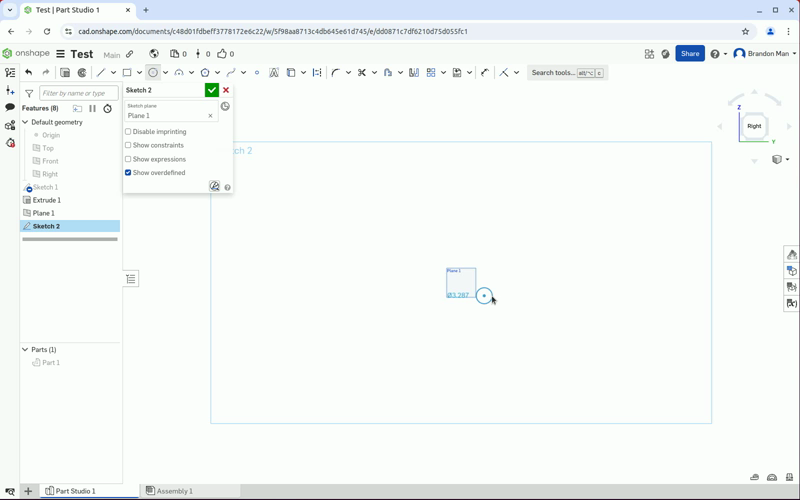
mouse_move(485, 301)
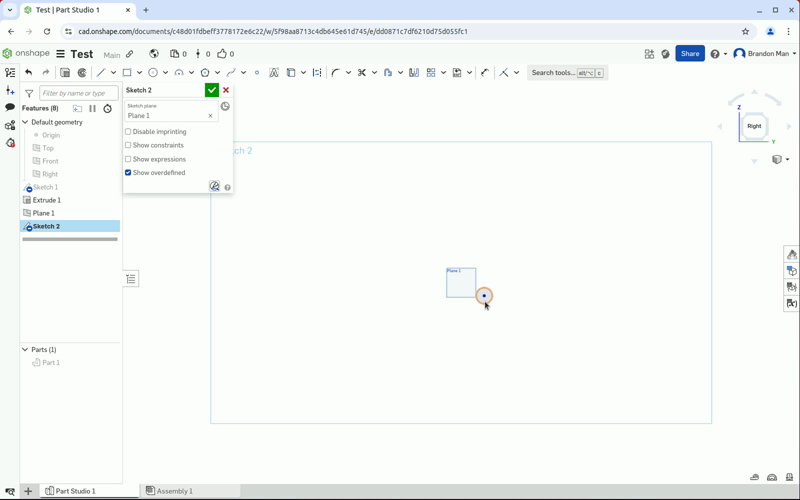
scroll(6)
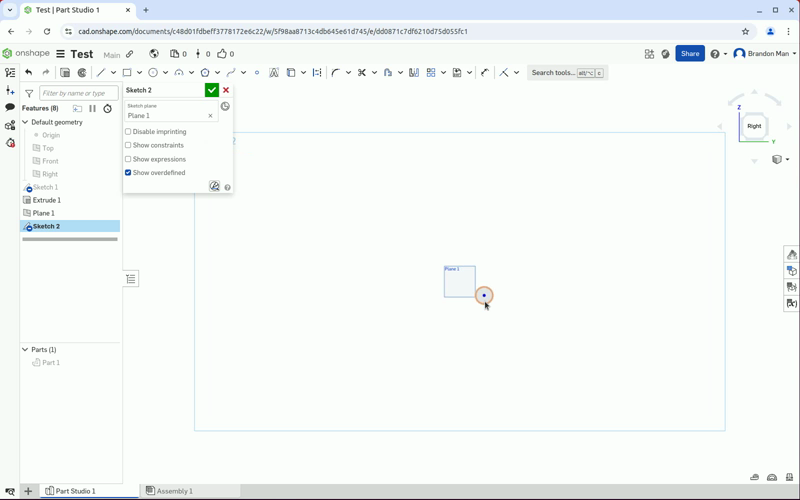
scroll(6)
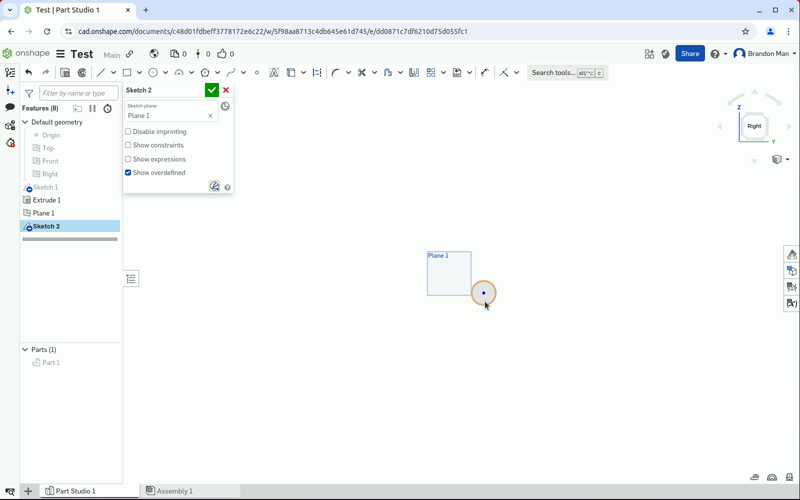
scroll(6)
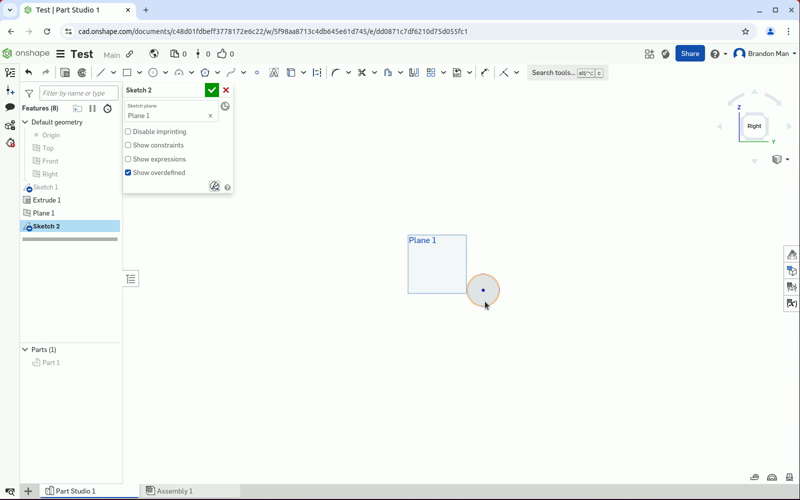
scroll(6)
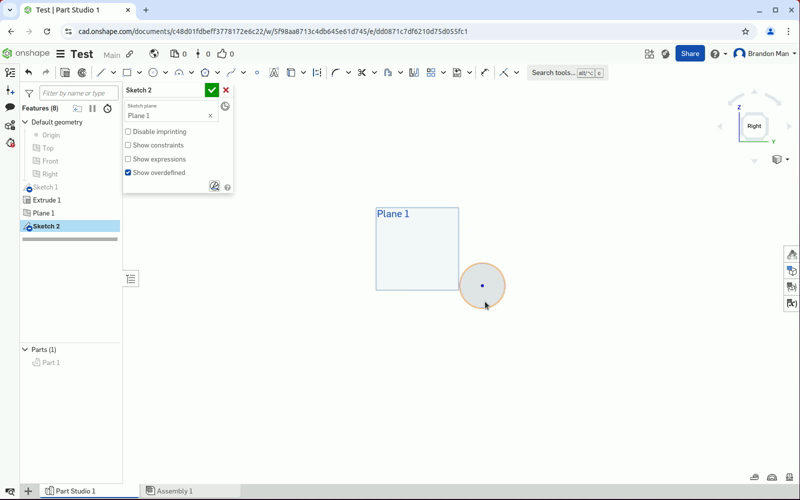
scroll(6)
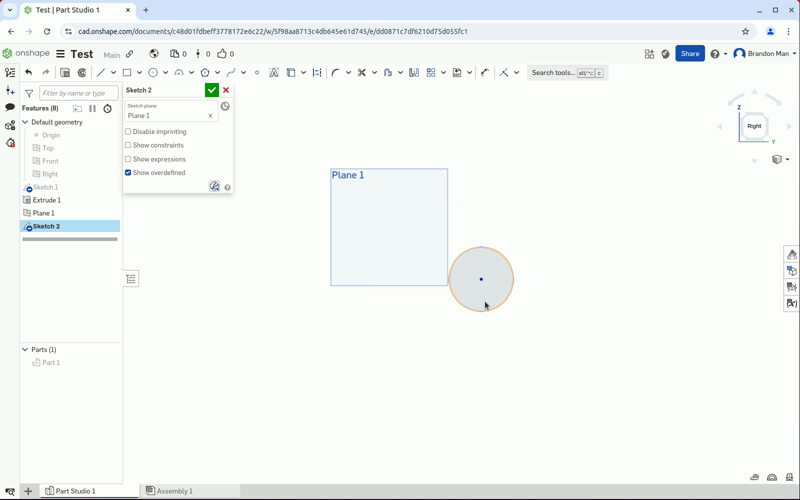
scroll(6)
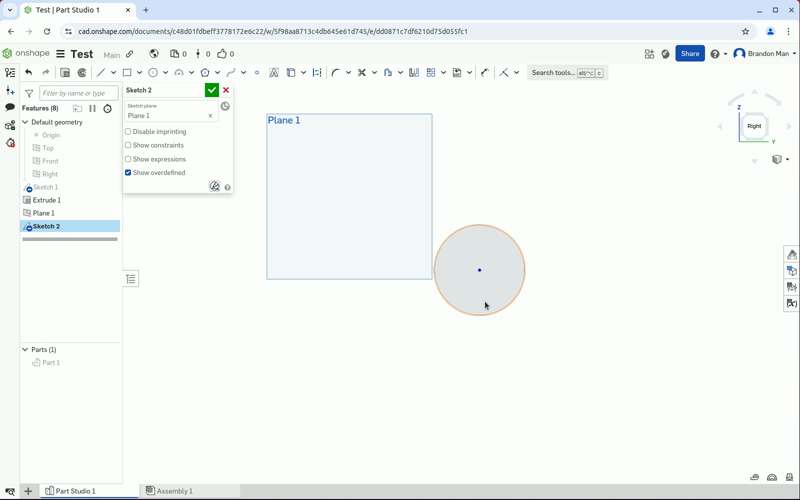
scroll(6)
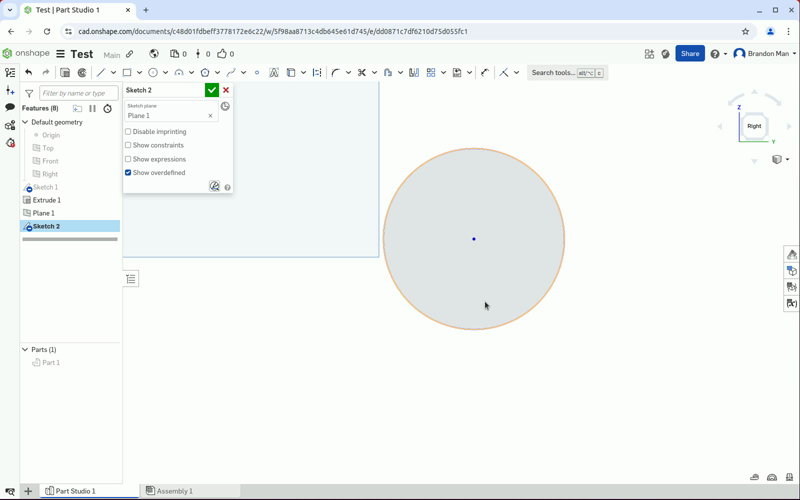
click(485, 301)
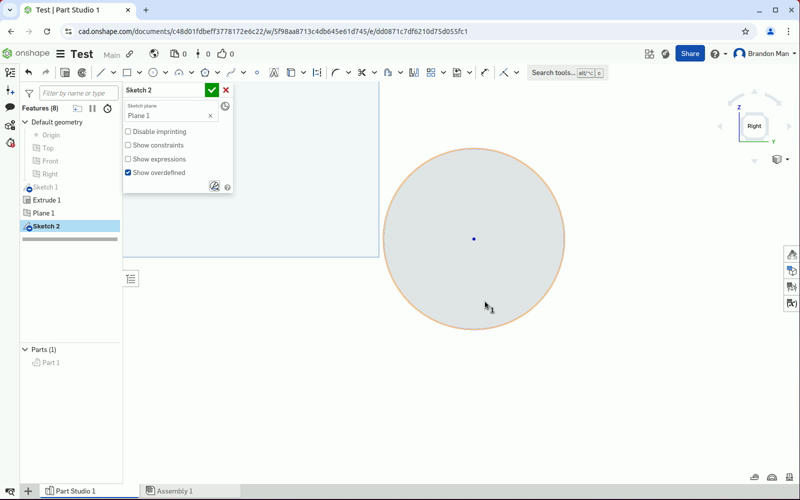
scroll(-6)
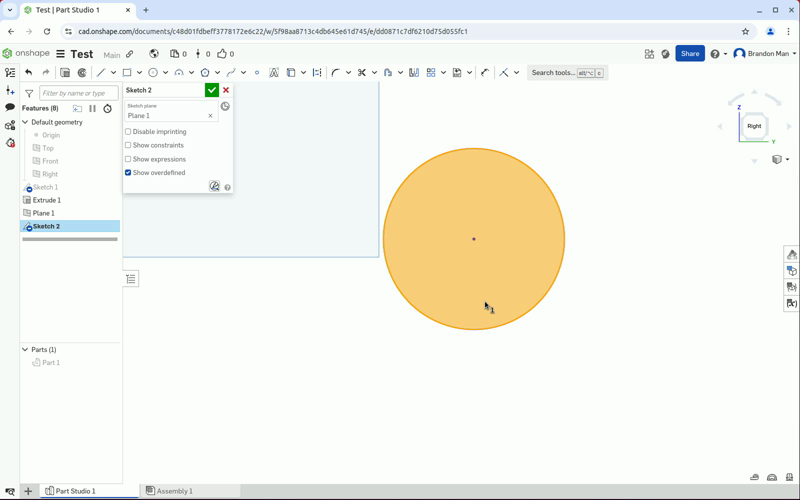
scroll(-6)
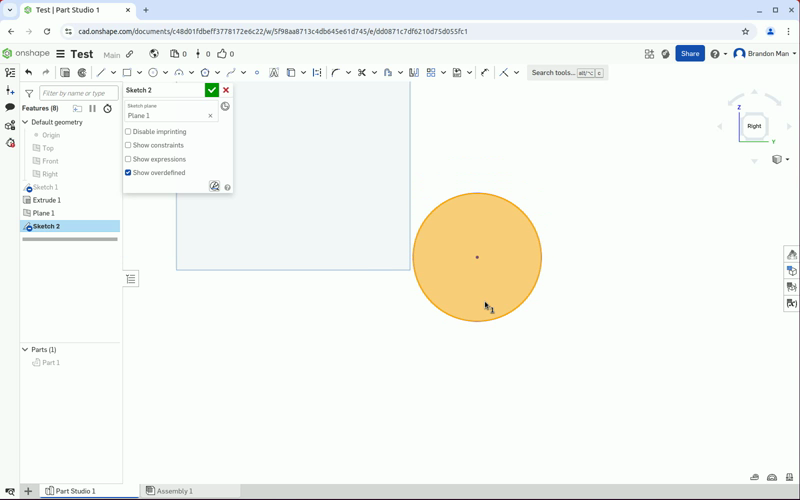
scroll(-6)
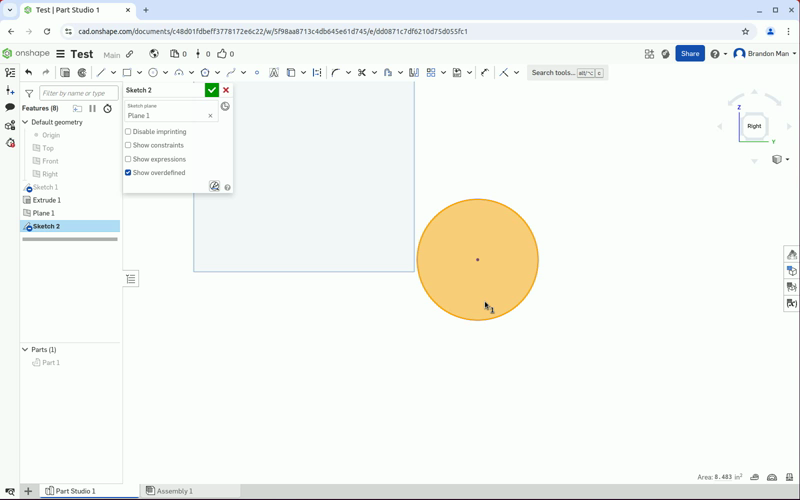
scroll(-6)
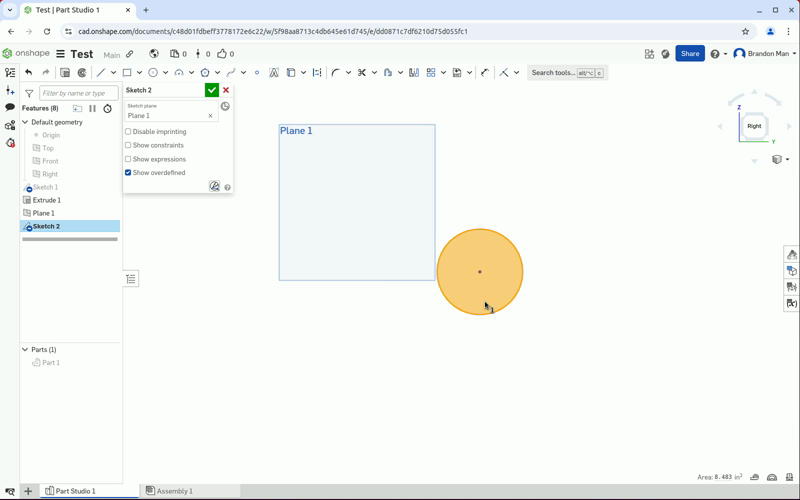
scroll(-6)
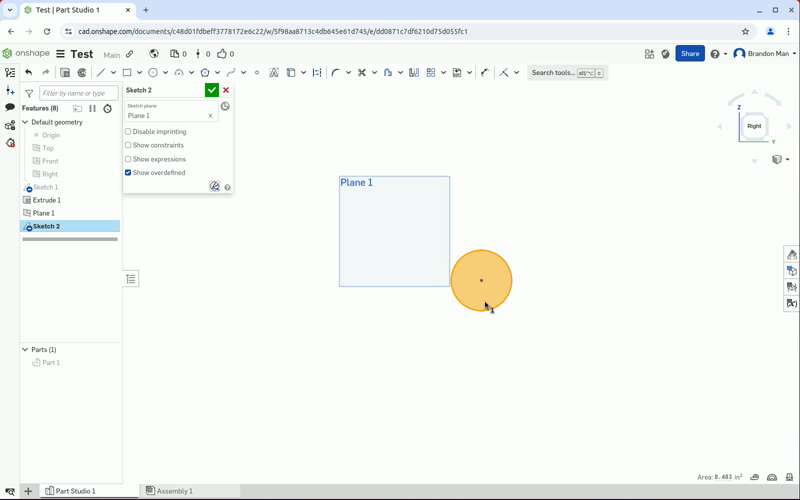
scroll(-6)
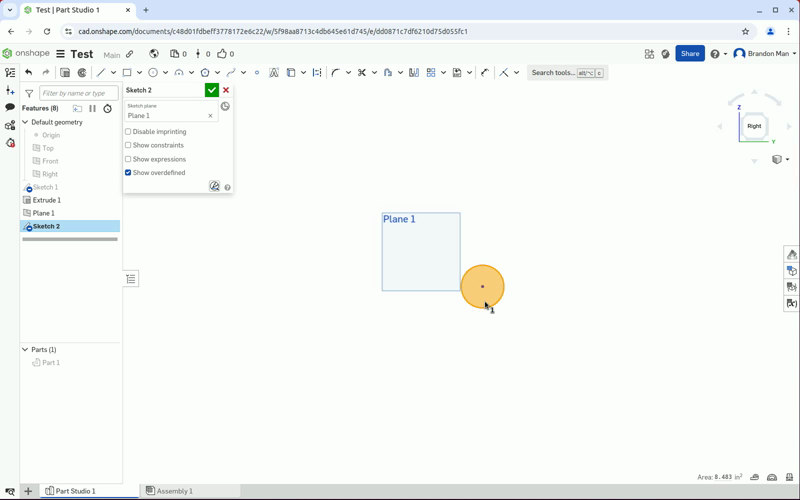
scroll(-6)
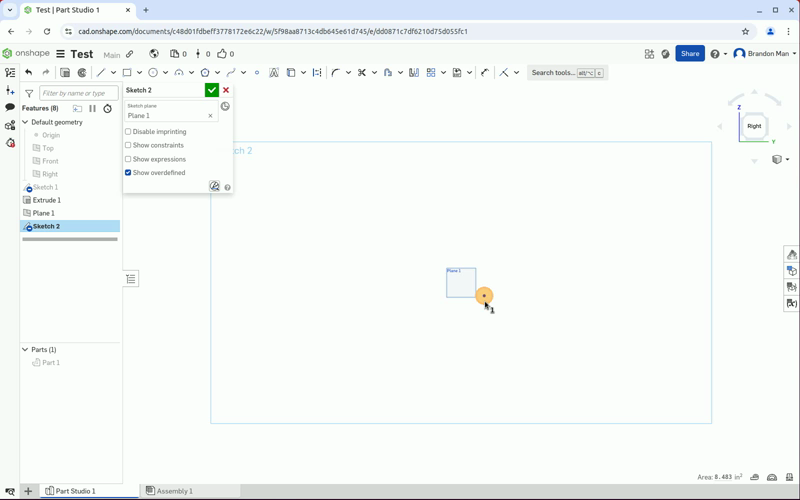
mouse_move(73, 352)
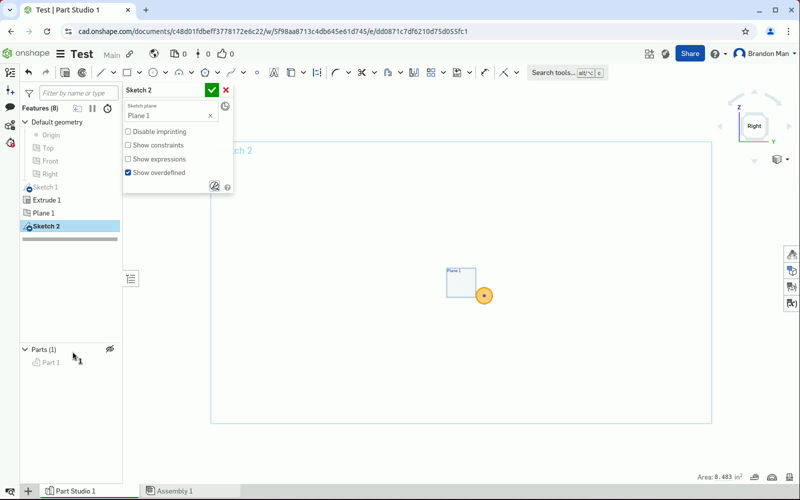
key(shift+y)
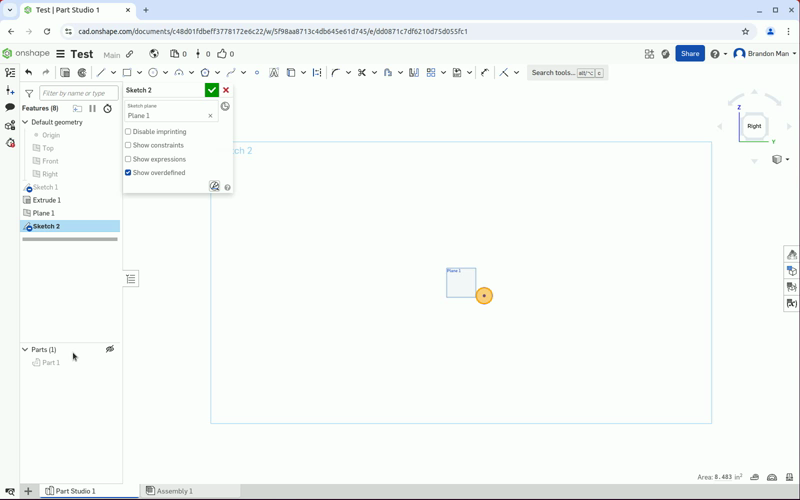
key(shift+e)
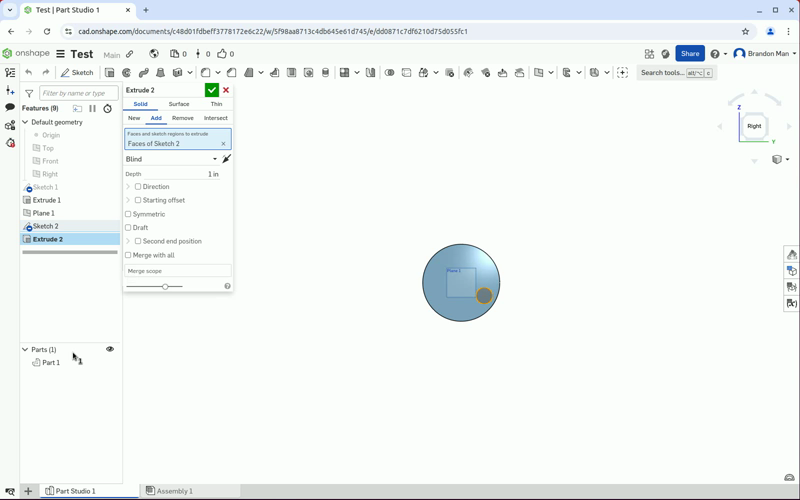
mouse_move(143, 106)
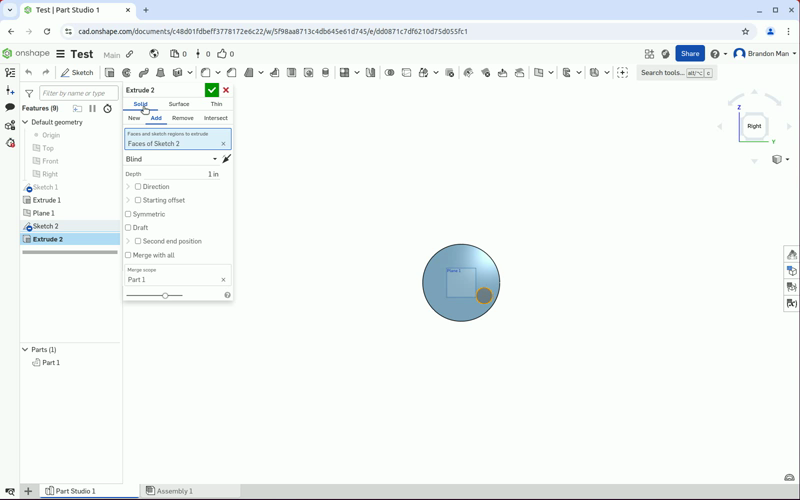
click(143, 106)
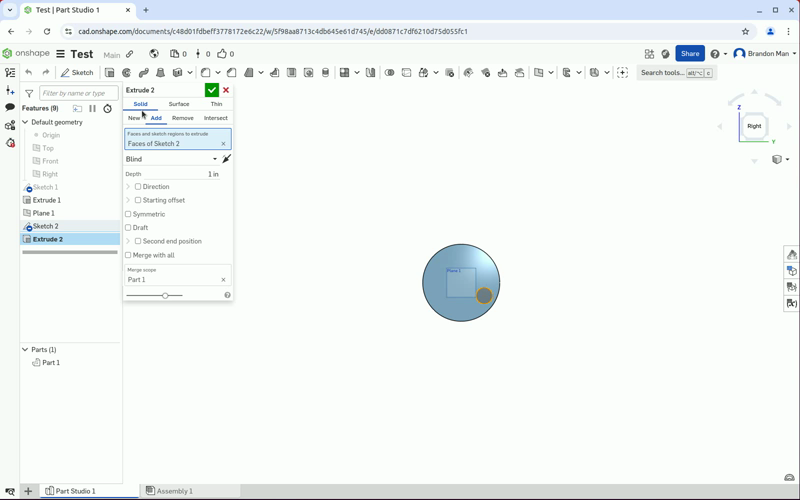
mouse_move(137, 120)
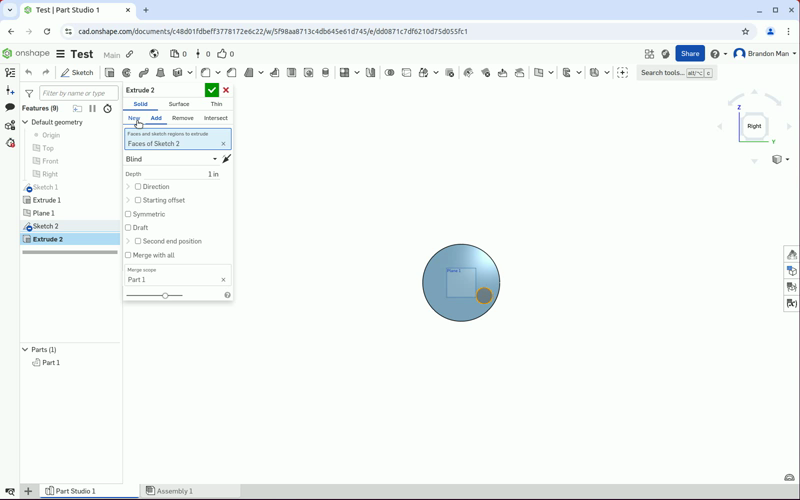
click(137, 120)
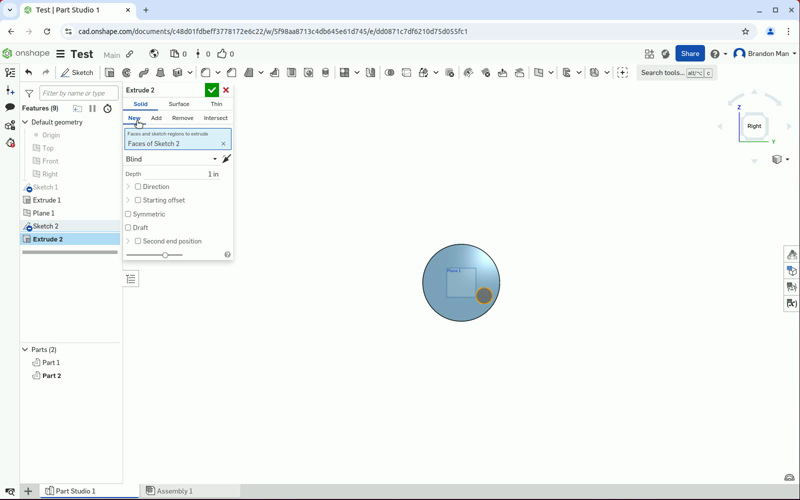
key(tab, 4)
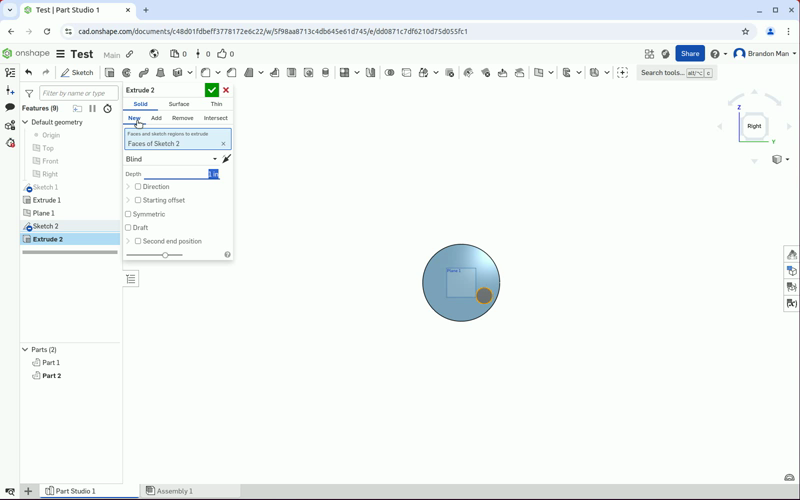
text(11.554)
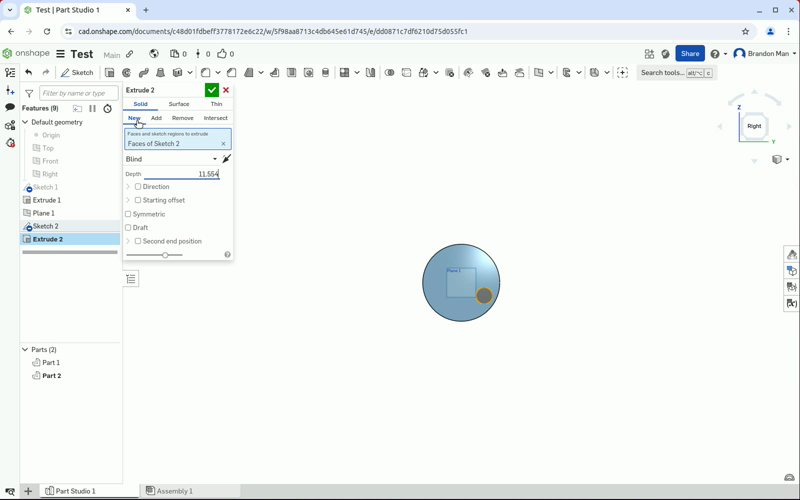
key(enter)
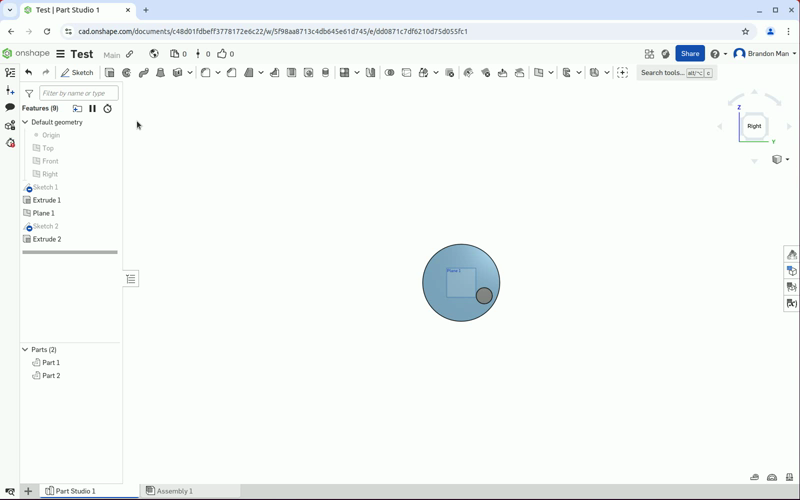
key(shift+h)
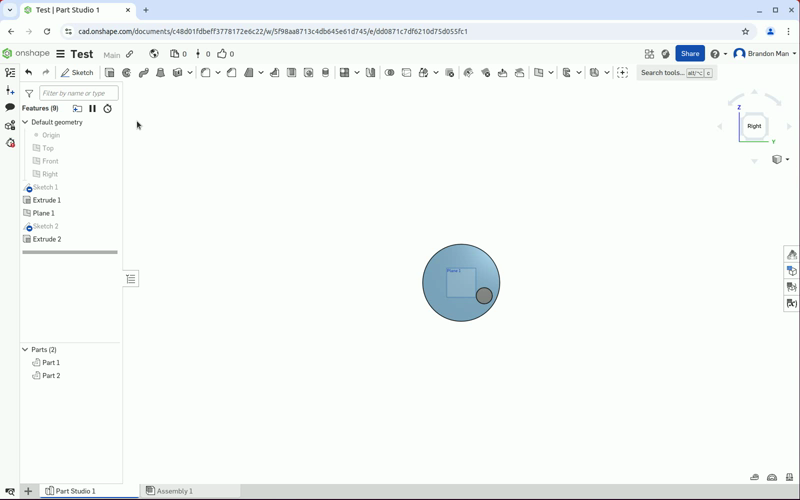
key(shift+h)
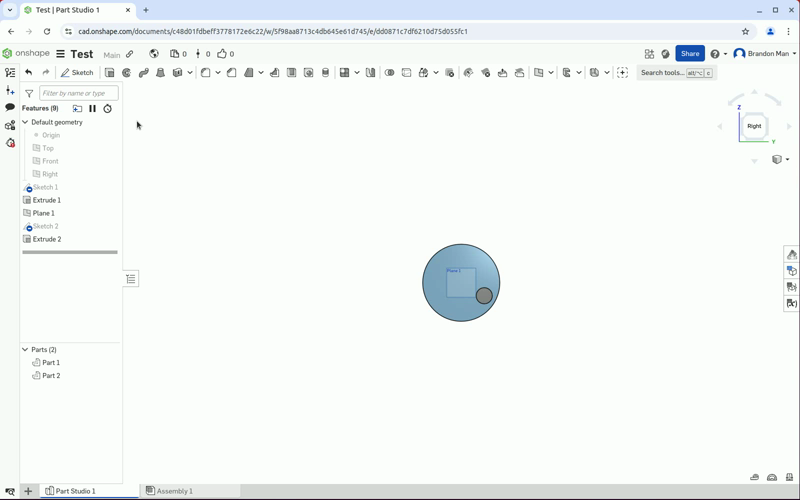
mouse_move(73, 189)
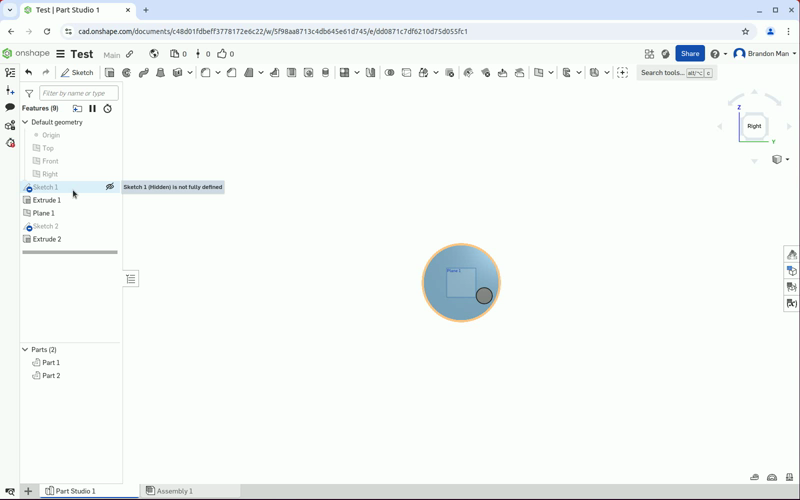
click(73, 189)
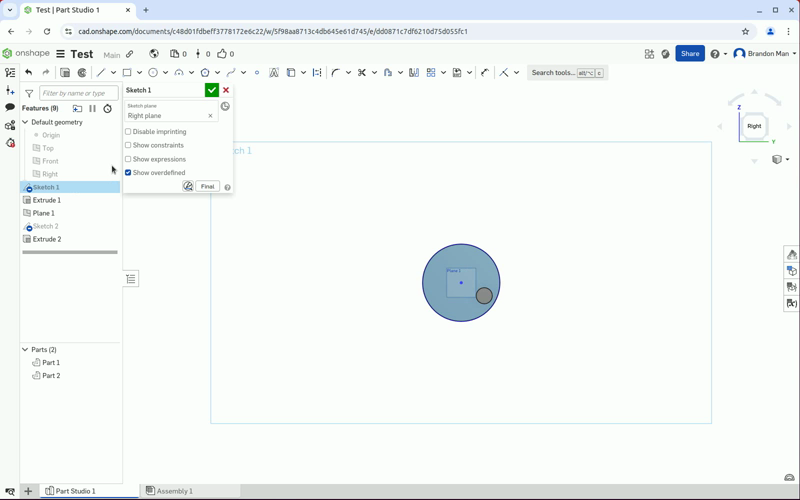
mouse_move(229, 92)
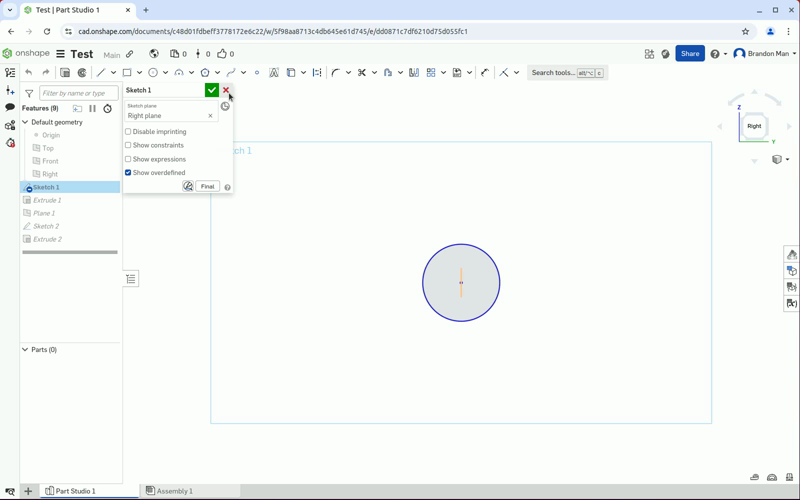
click(229, 92)
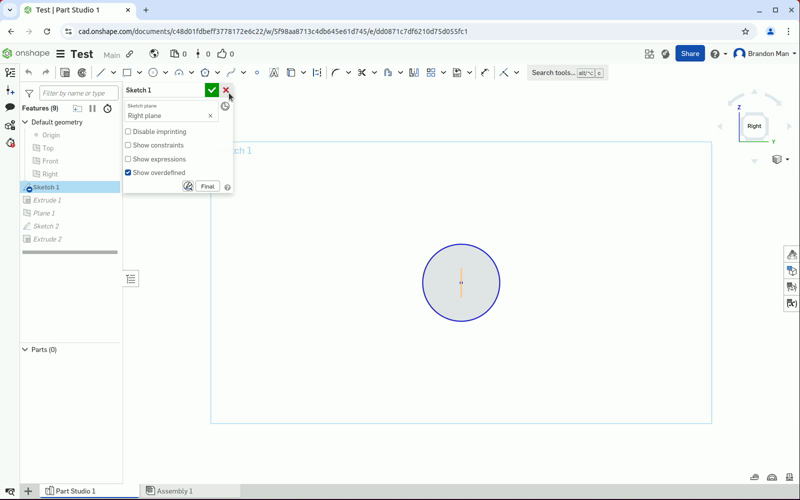
key(shift+s)
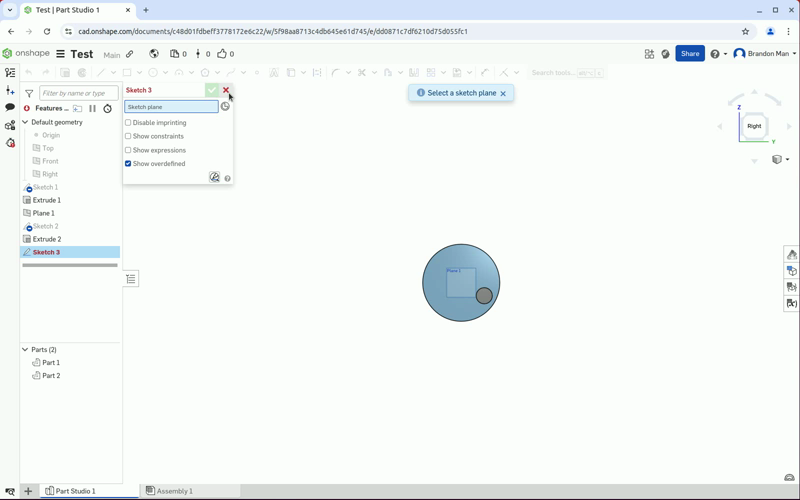
mouse_move(73, 215)
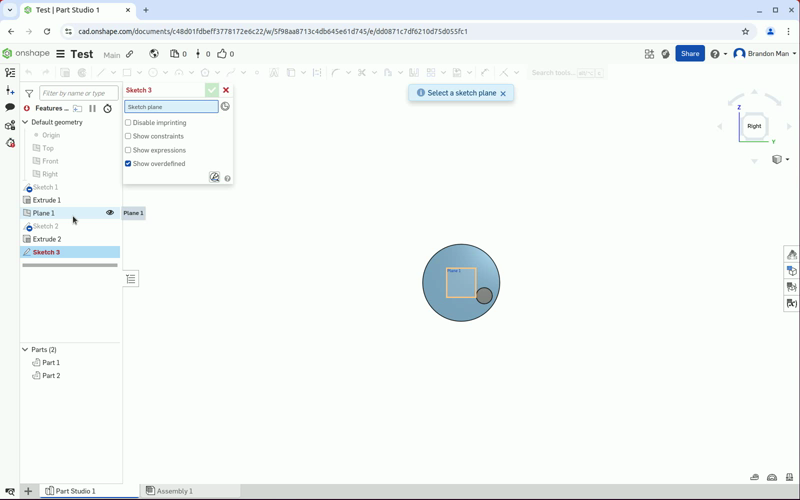
click(73, 215)
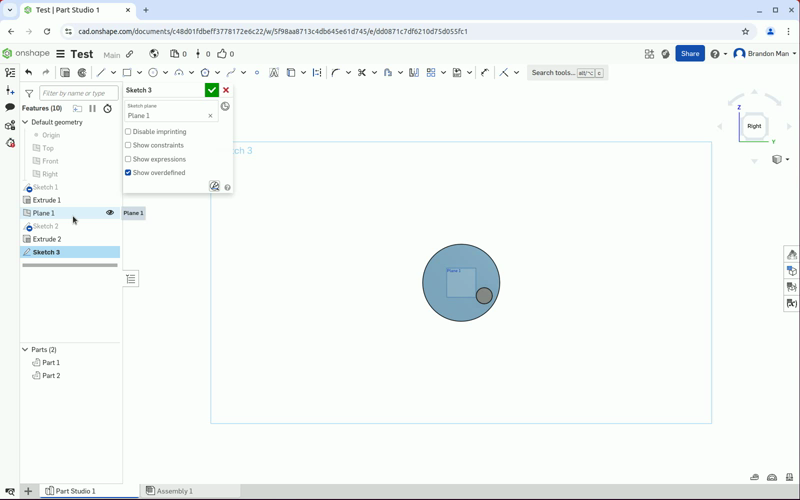
mouse_move(73, 352)
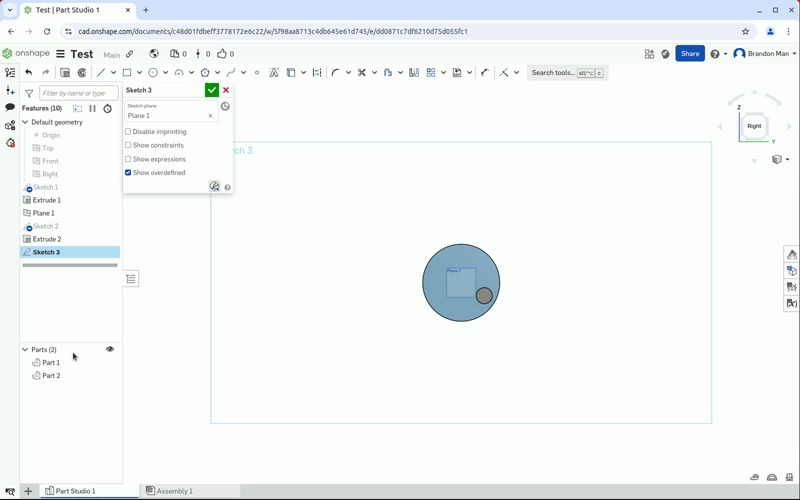
key(y)
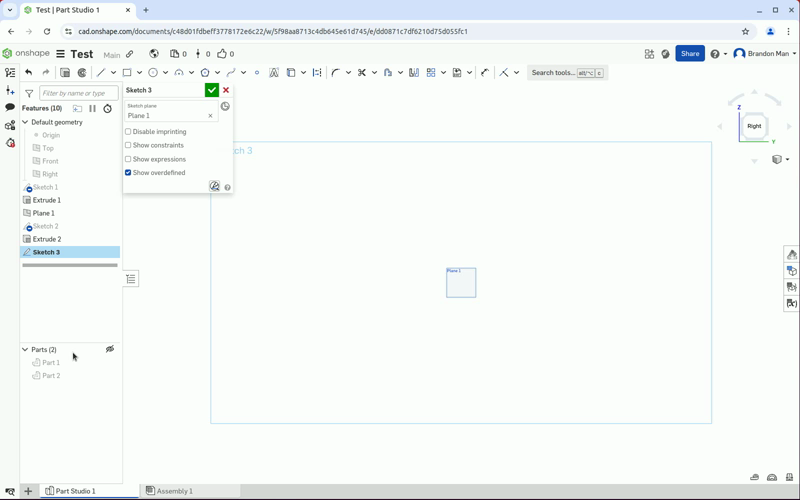
key(c)
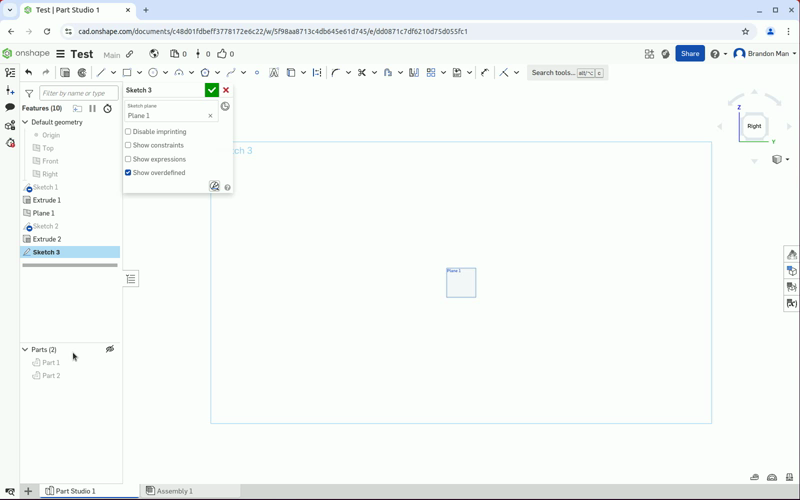
key_down(shift)
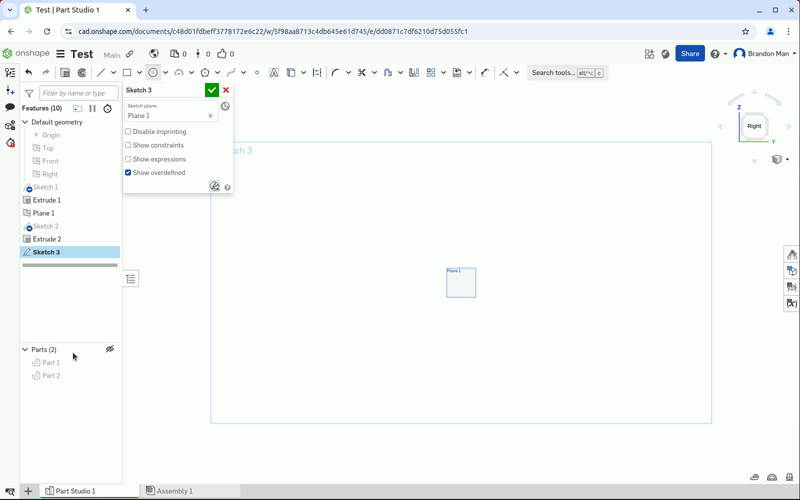
mouse_move(438, 295)
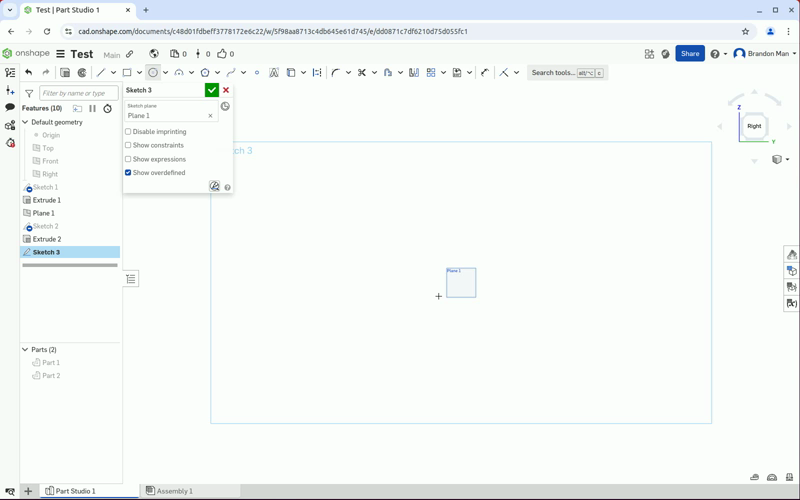
click(438, 295)
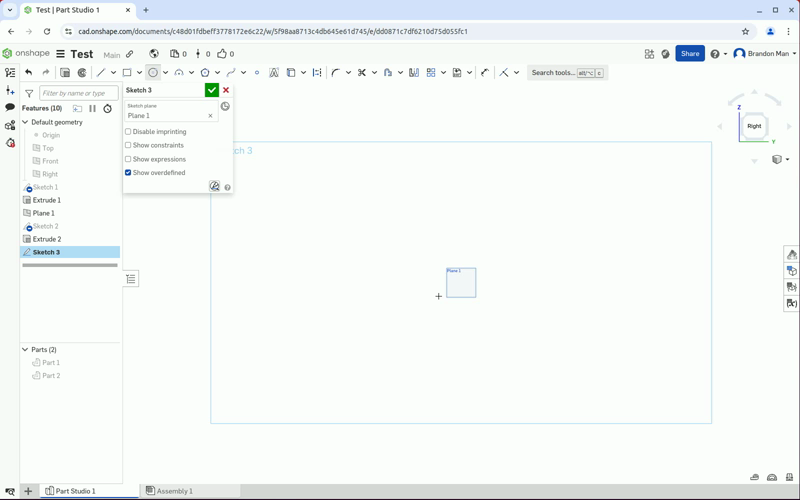
key_up(shift)
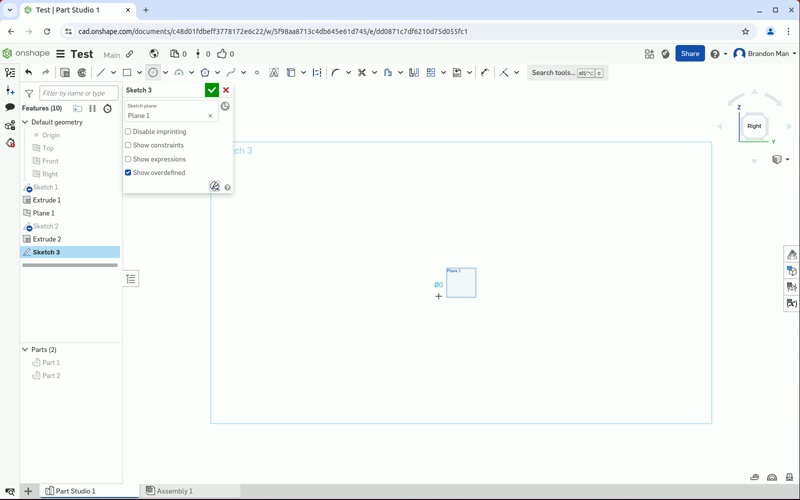
mouse_move(446, 295)
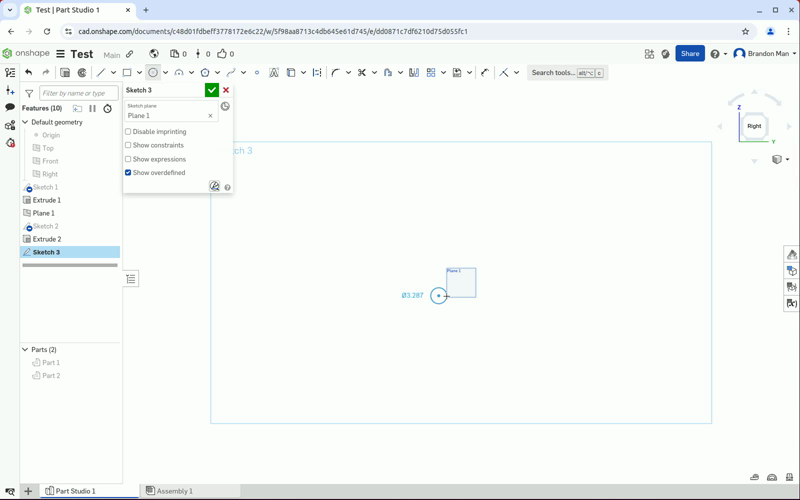
click(446, 295)
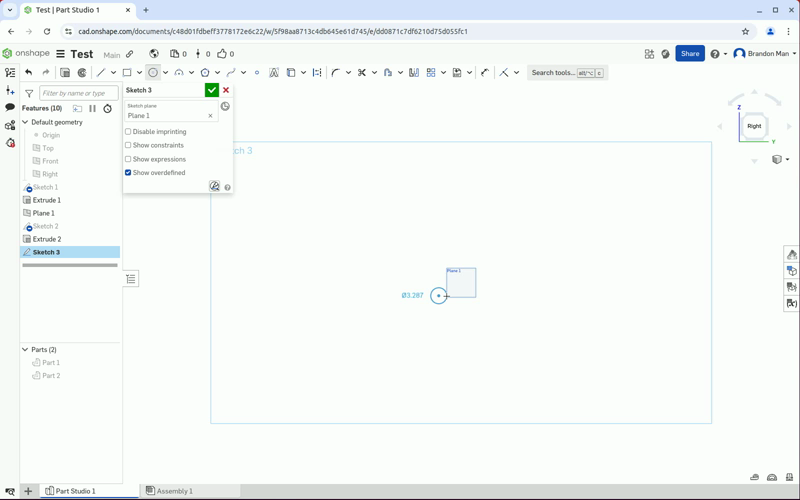
key(esc)
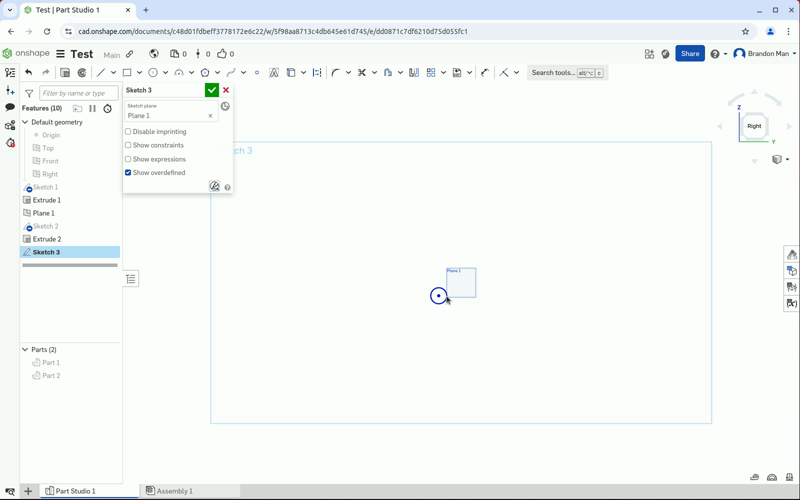
mouse_move(438, 290)
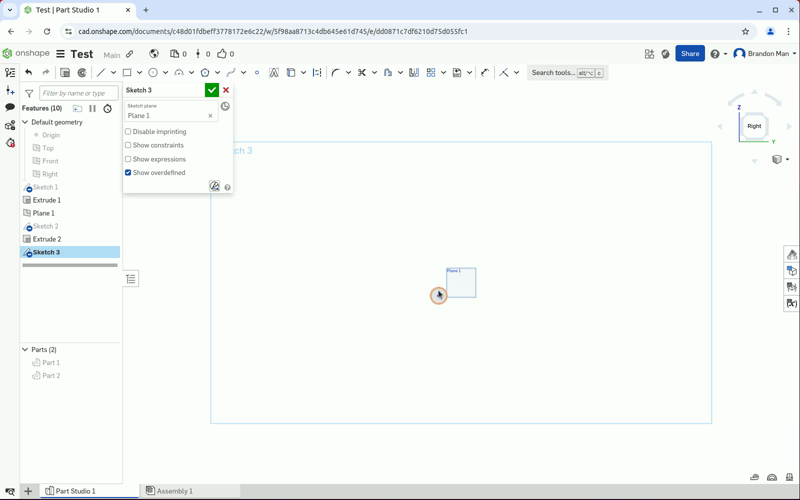
scroll(6)
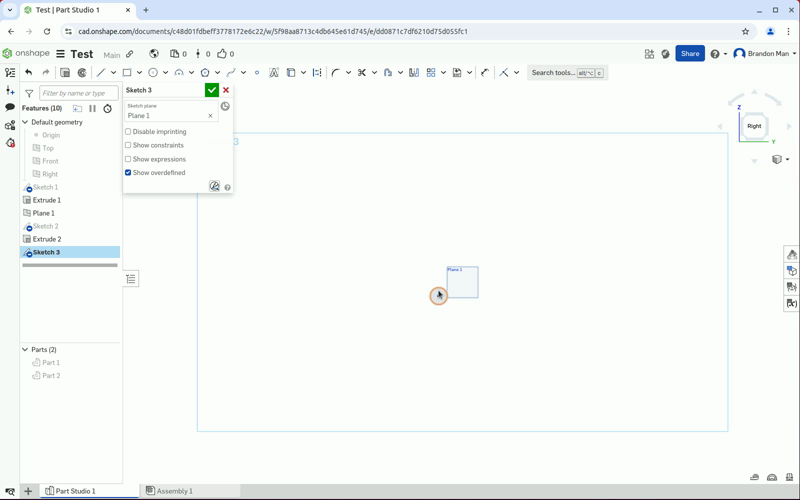
scroll(6)
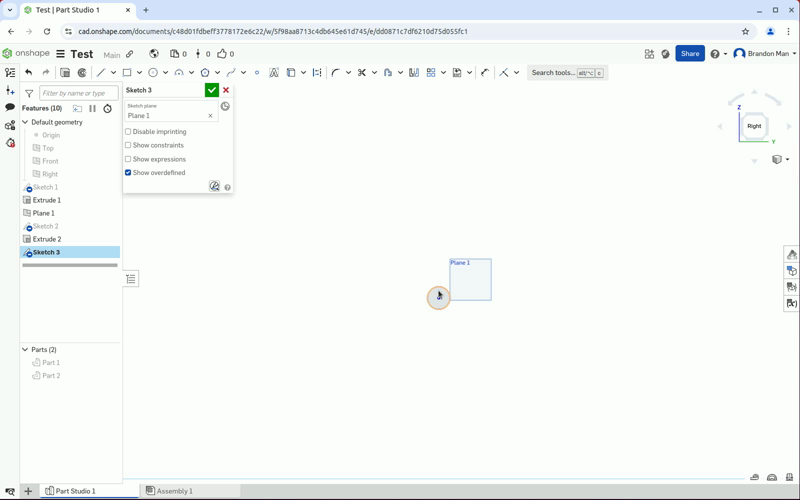
scroll(6)
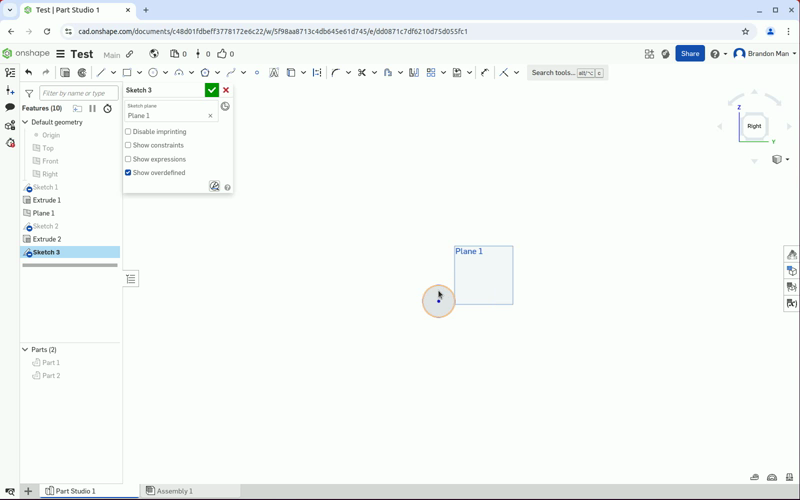
scroll(6)
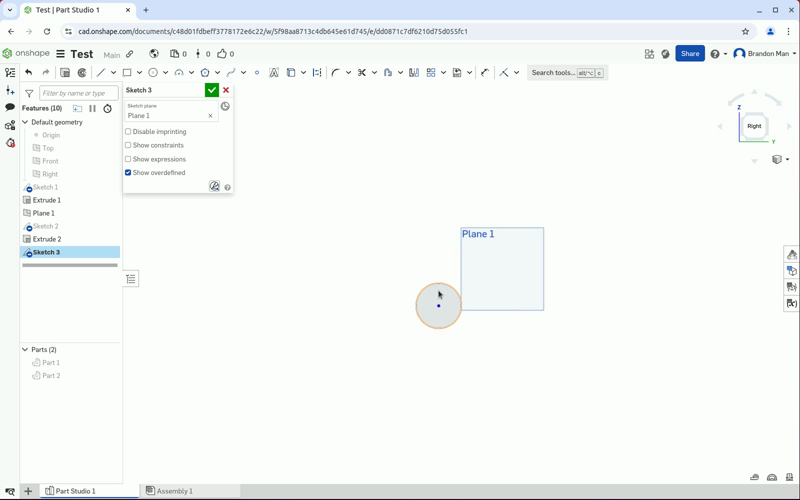
scroll(6)
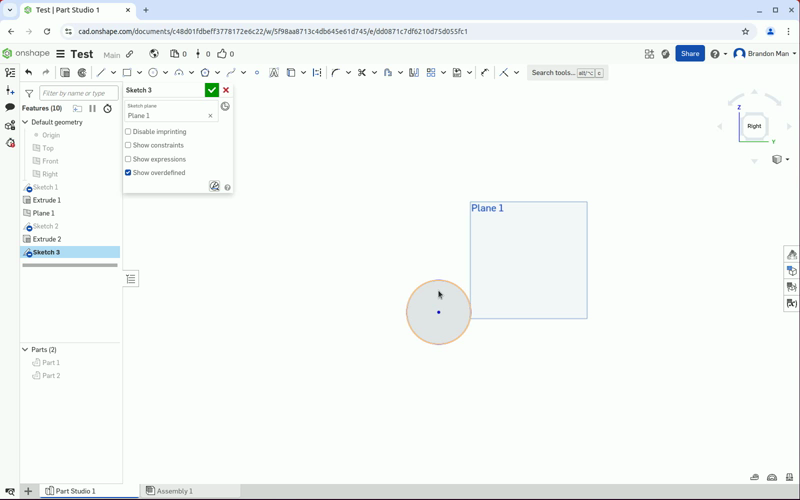
scroll(6)
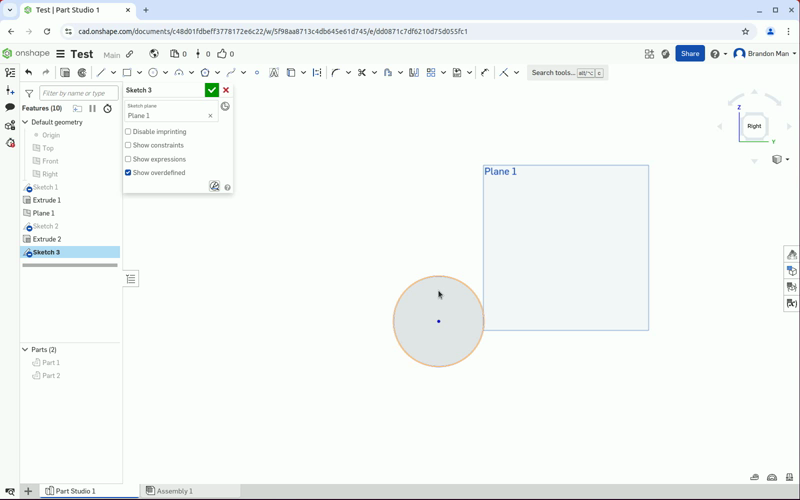
scroll(6)
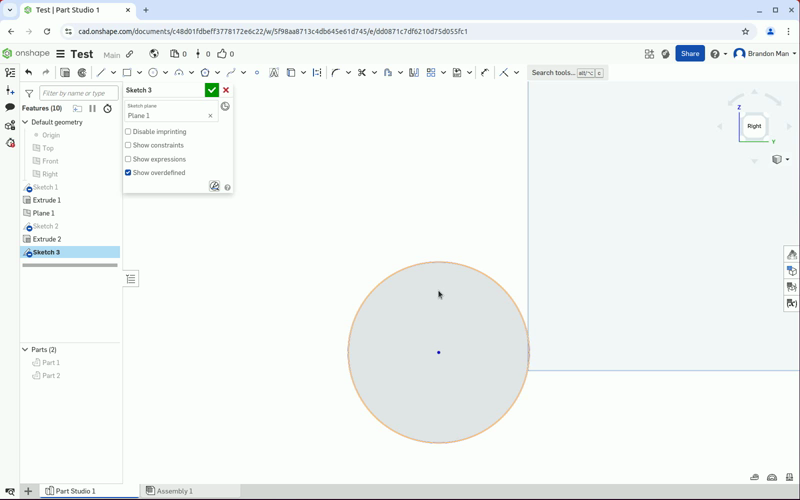
click(438, 290)
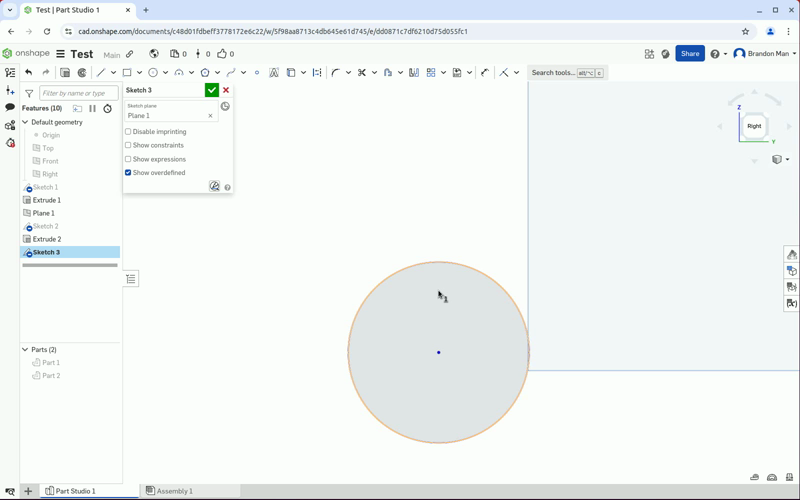
scroll(-6)
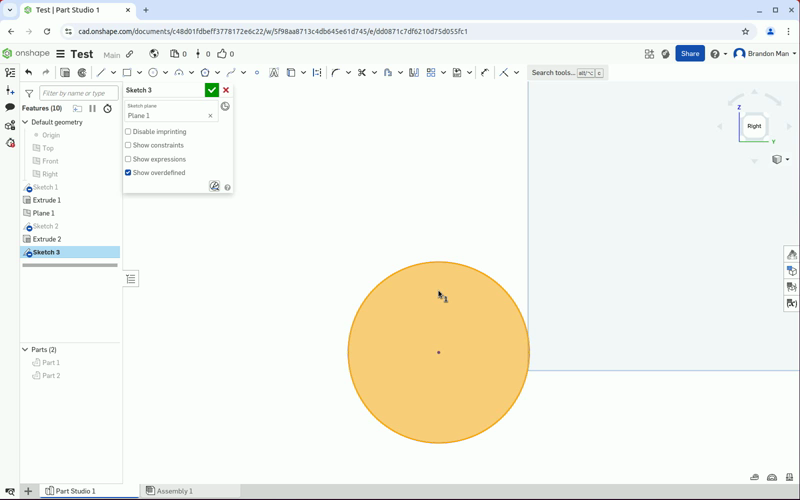
scroll(-6)
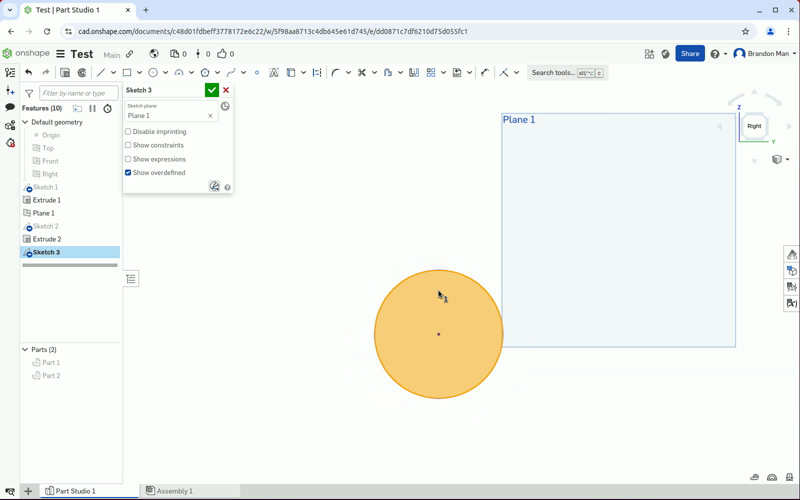
scroll(-6)
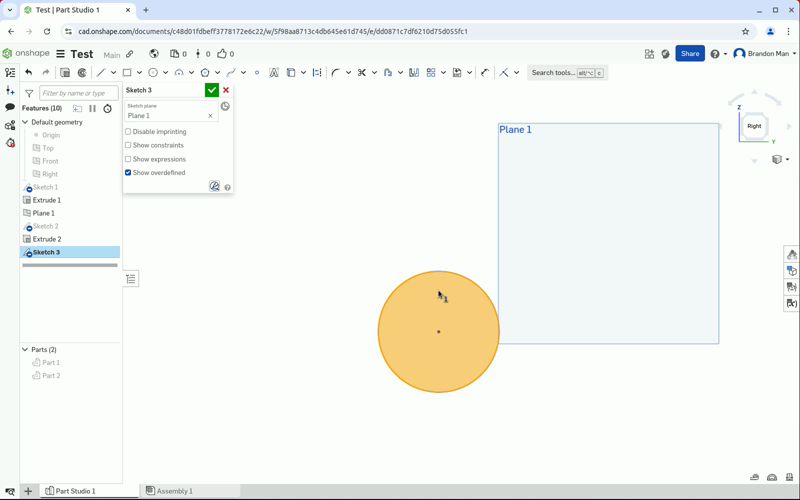
scroll(-6)
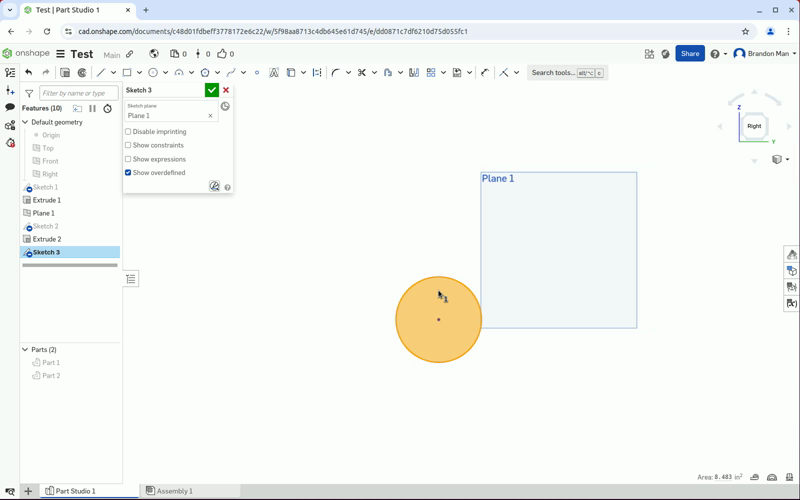
scroll(-6)
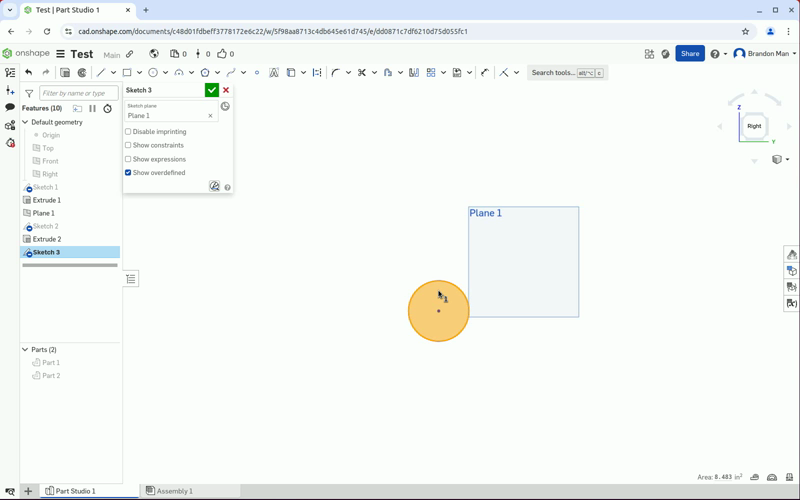
scroll(-6)
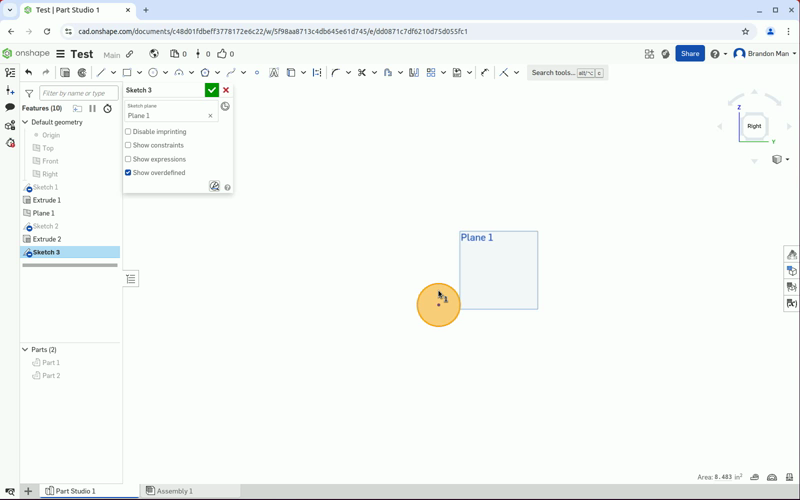
scroll(-6)
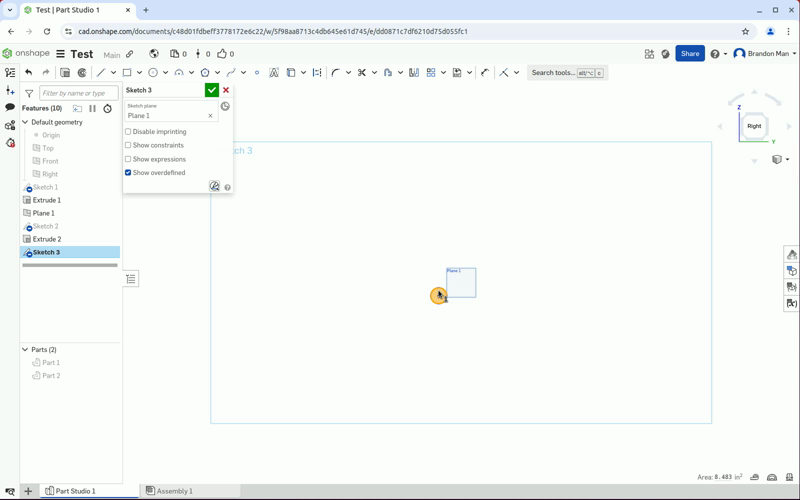
mouse_move(73, 352)
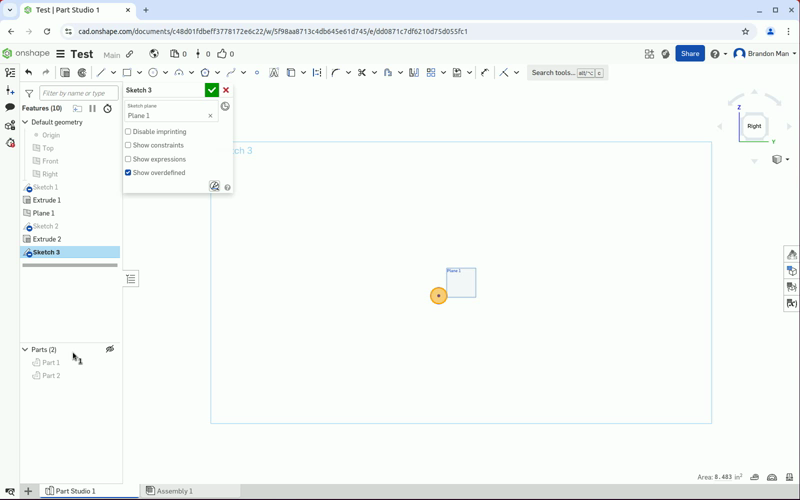
key(shift+y)
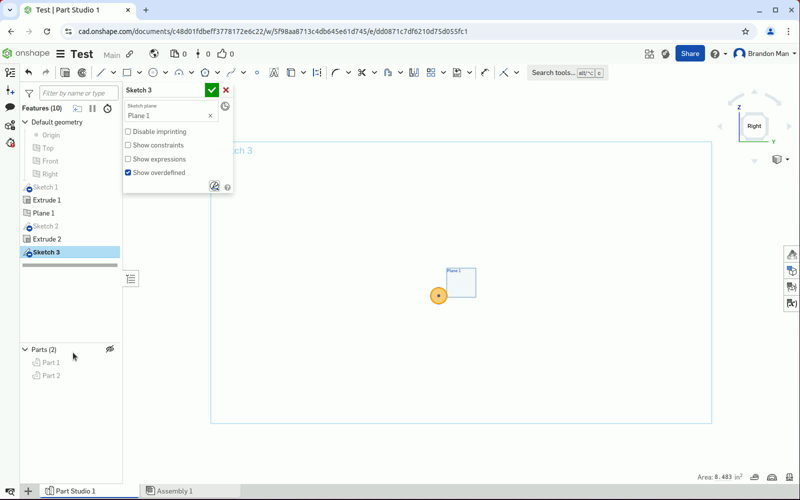
key(shift+e)
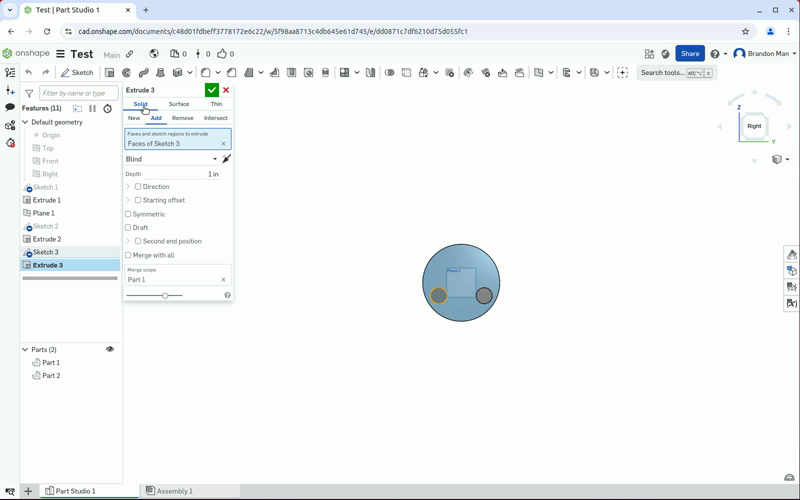
mouse_move(143, 106)
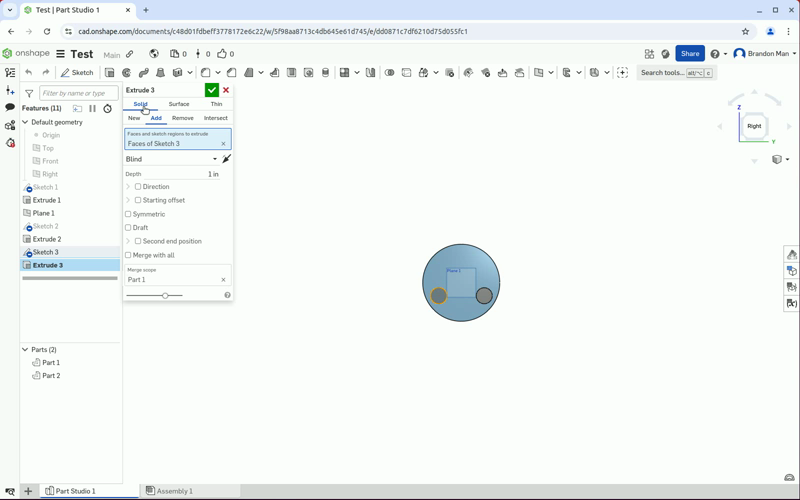
click(143, 106)
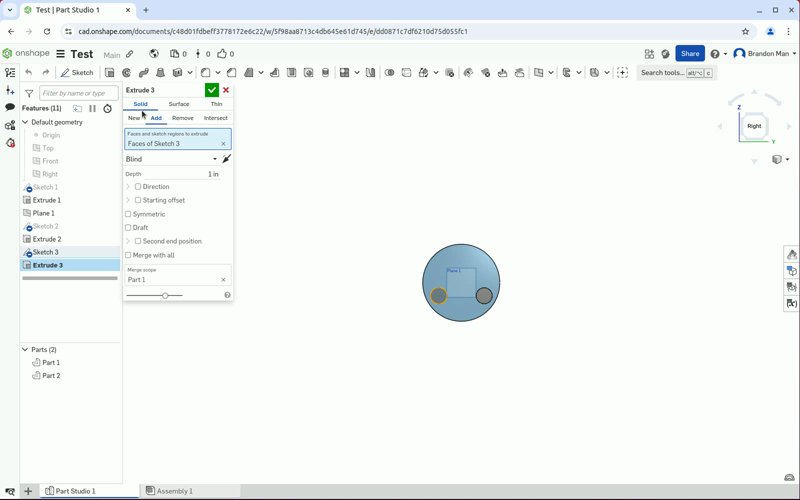
mouse_move(137, 120)
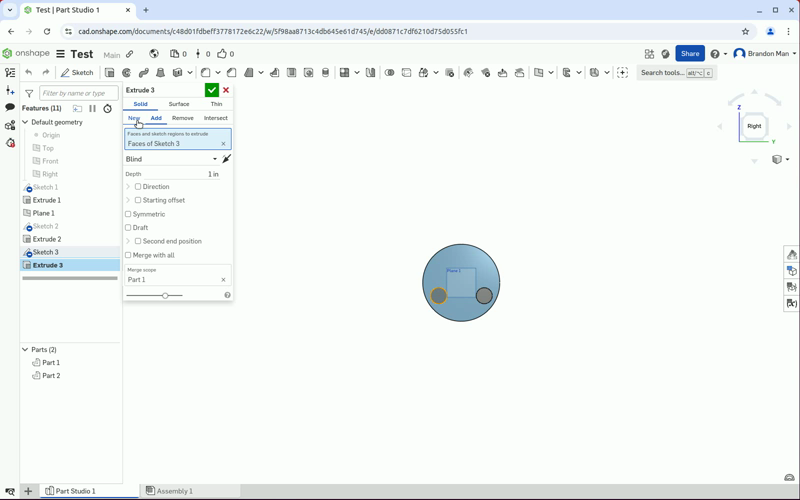
click(137, 120)
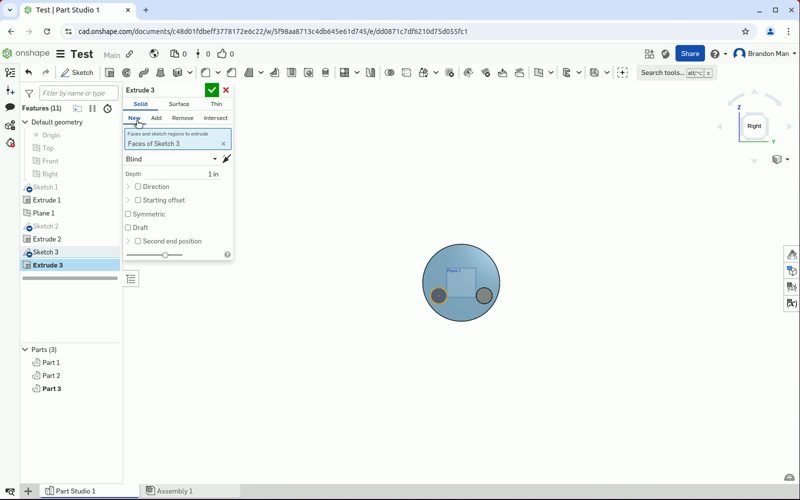
key(tab, 4)
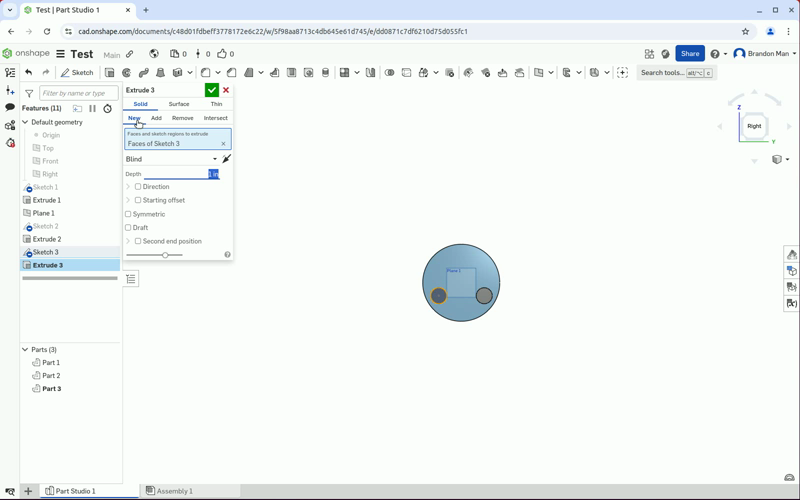
text(11.554)
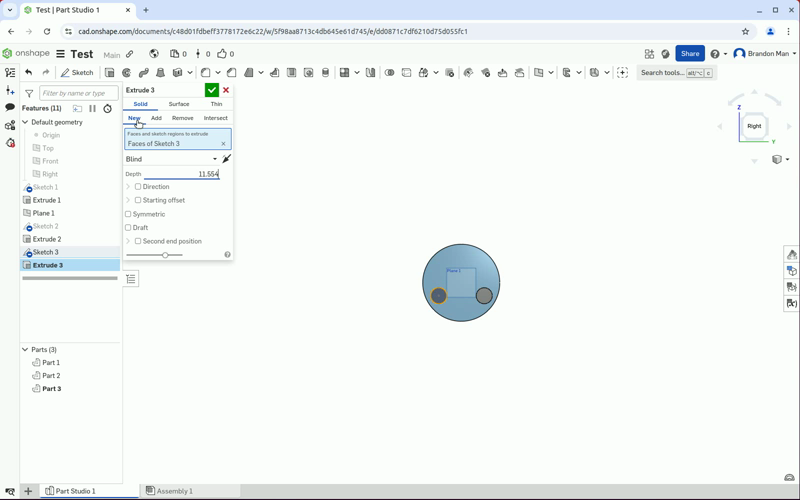
key(enter)
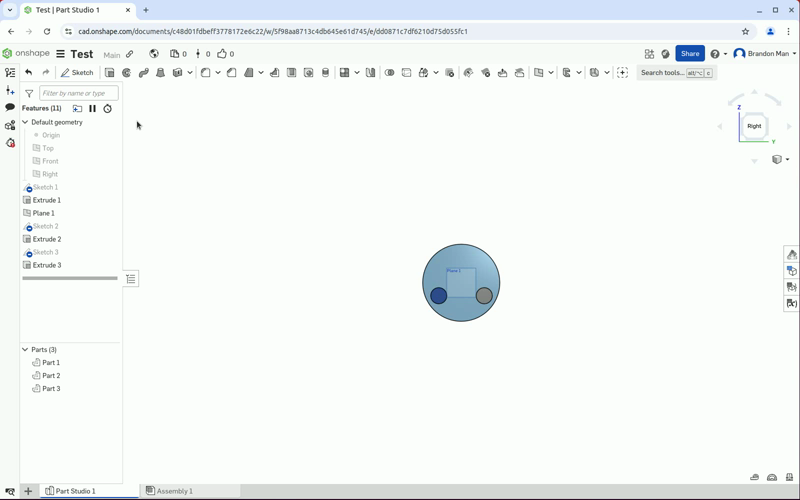
key(shift+h)
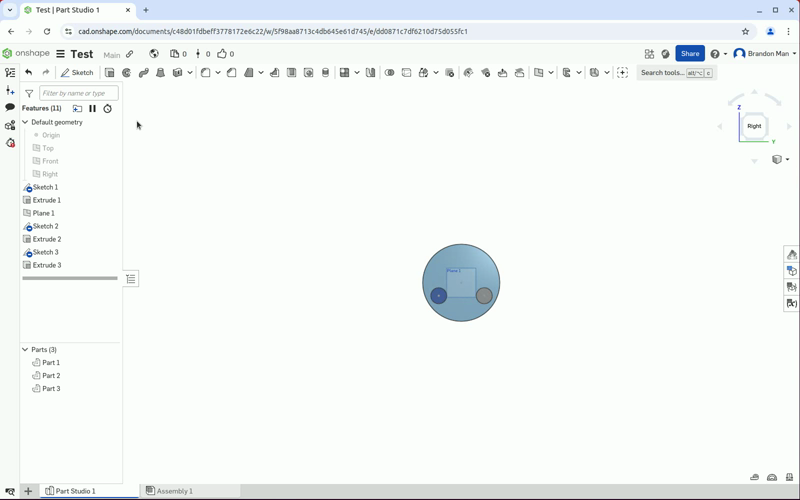
key(shift+h)
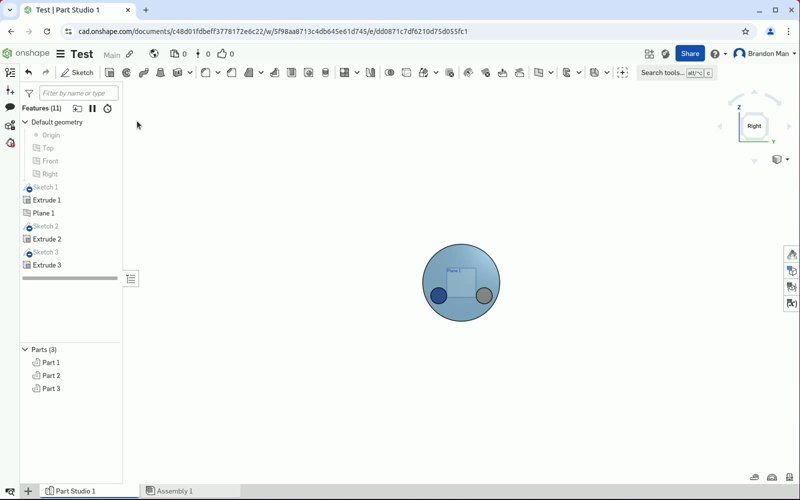
mouse_move(73, 189)
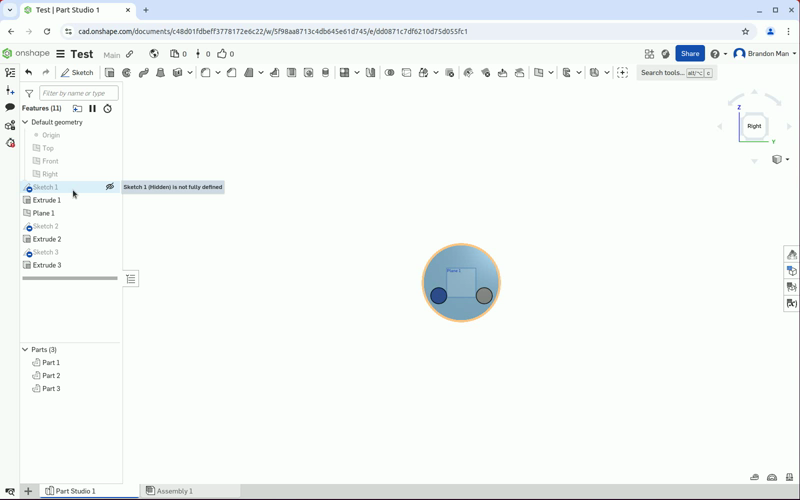
click(73, 189)
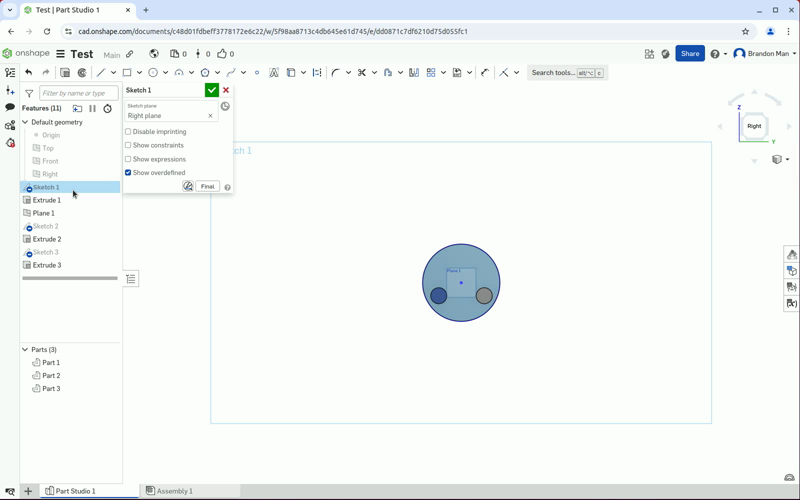
mouse_move(229, 92)
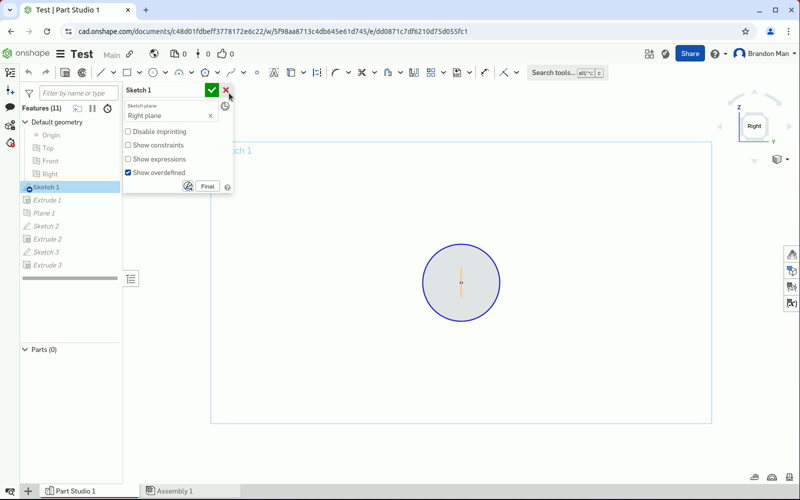
click(229, 92)
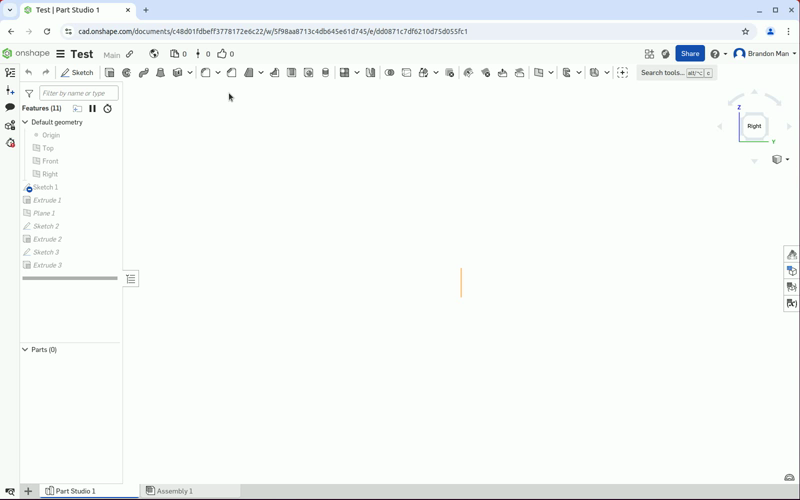
key(shift+s)
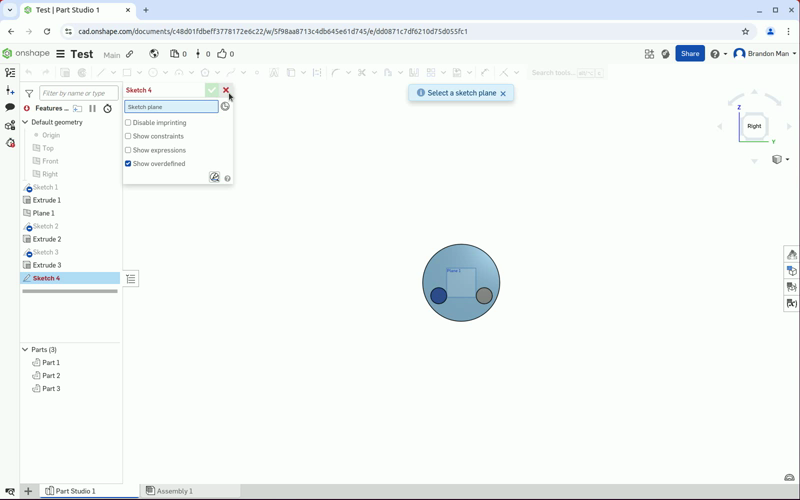
mouse_move(73, 215)
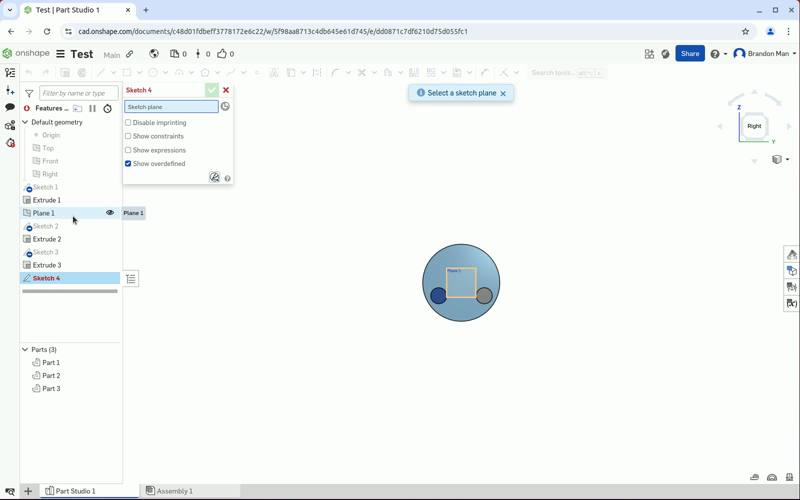
click(73, 215)
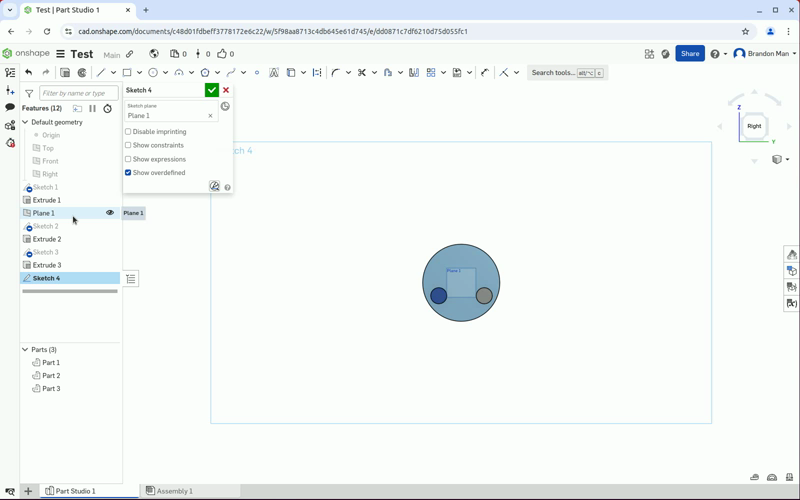
mouse_move(73, 352)
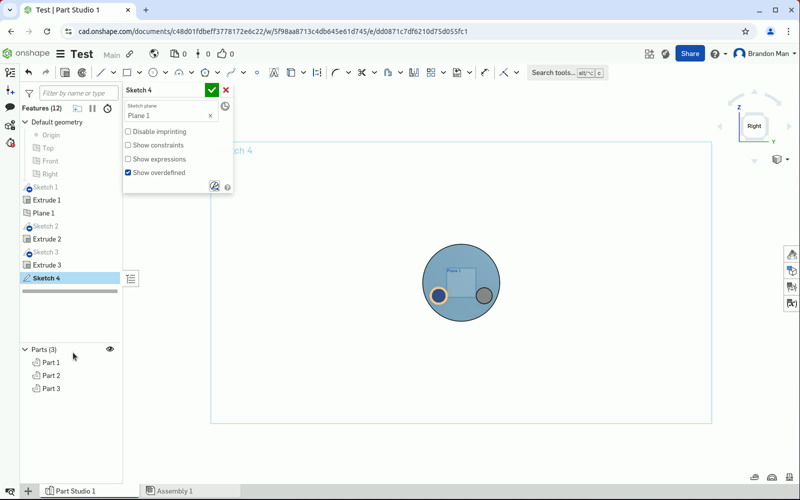
key(y)
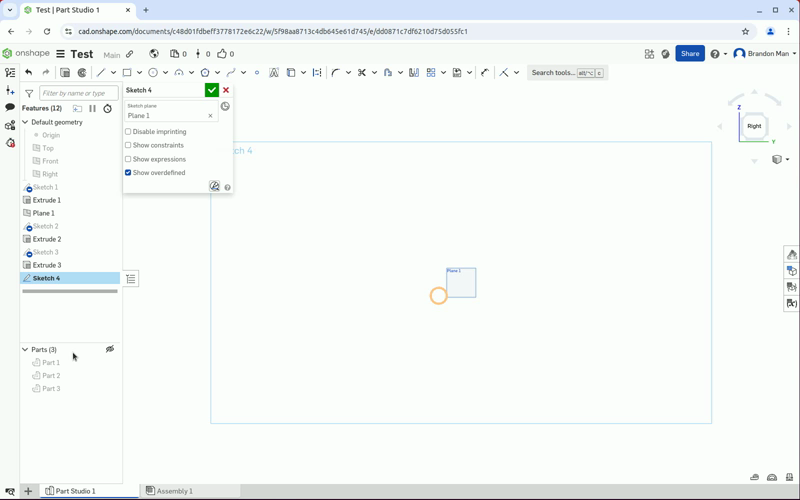
key(l)
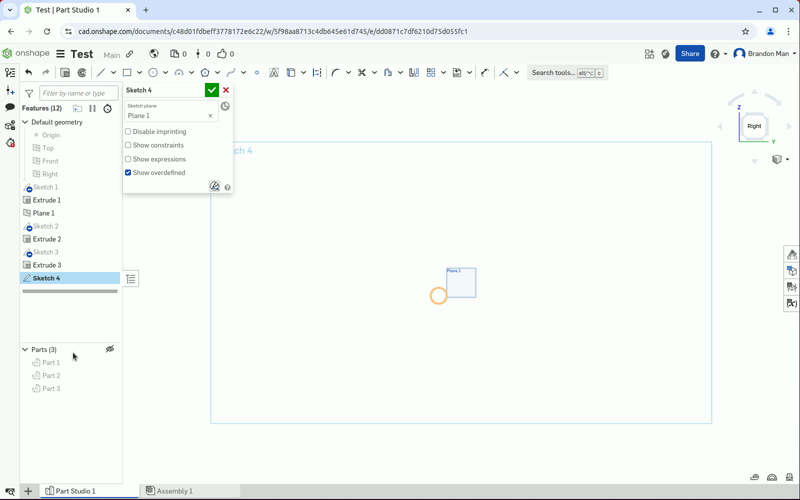
key_down(shift)
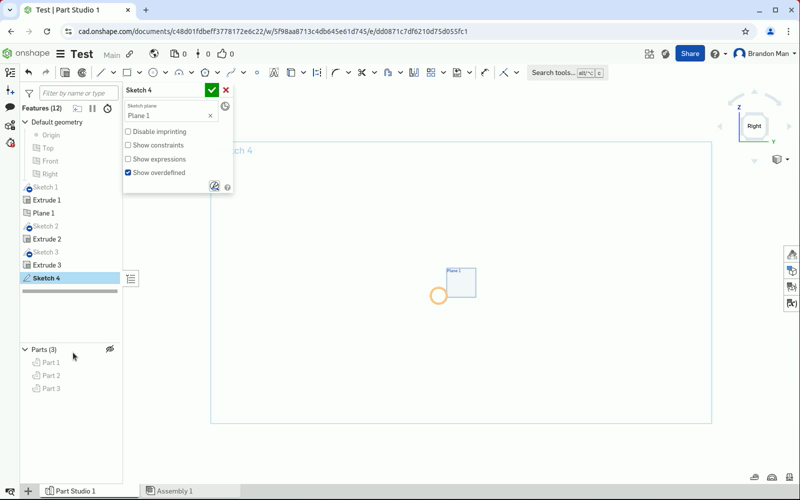
mouse_move(460, 264)
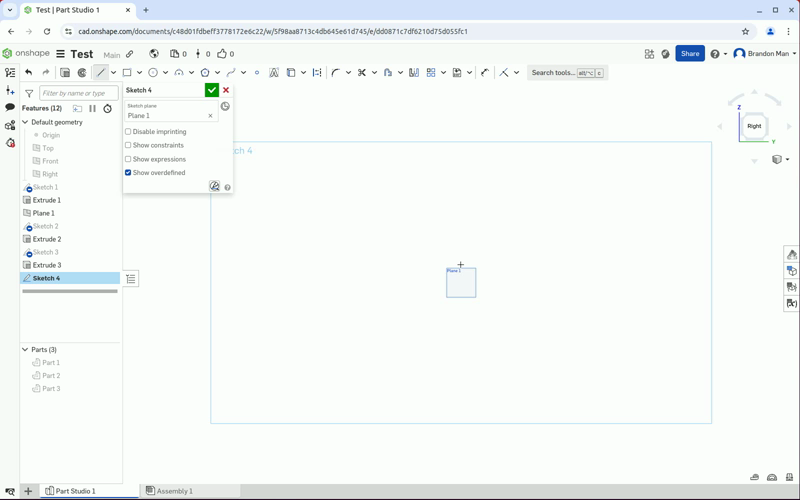
click(460, 264)
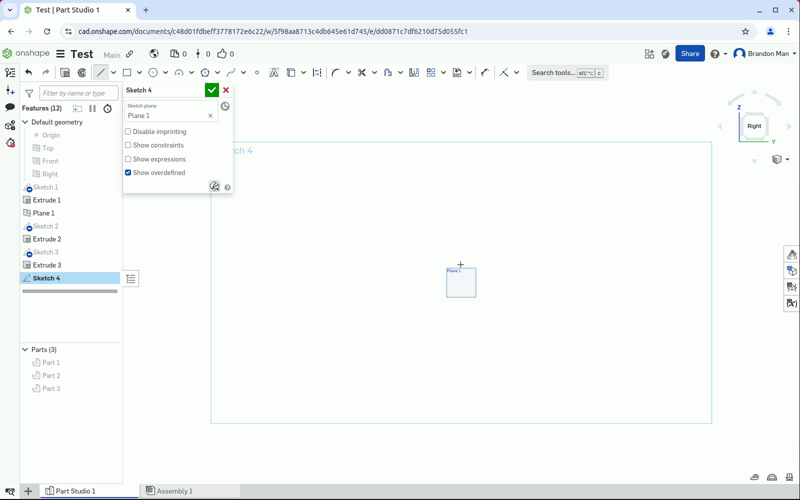
key_up(shift)
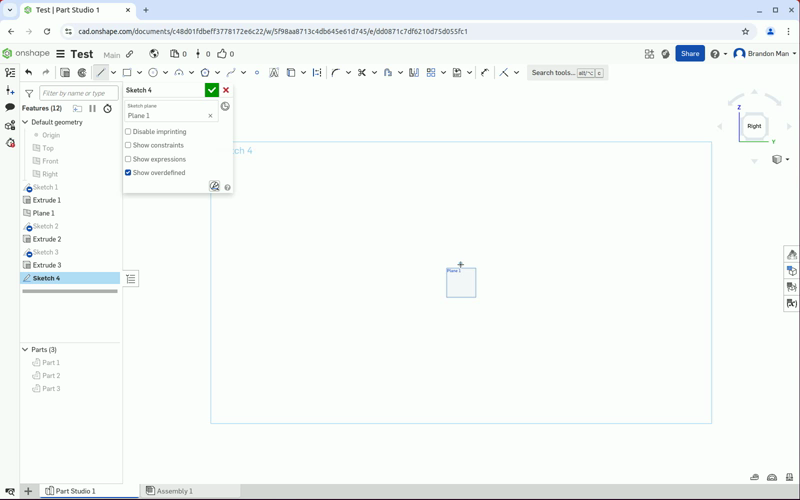
key_down(shift)
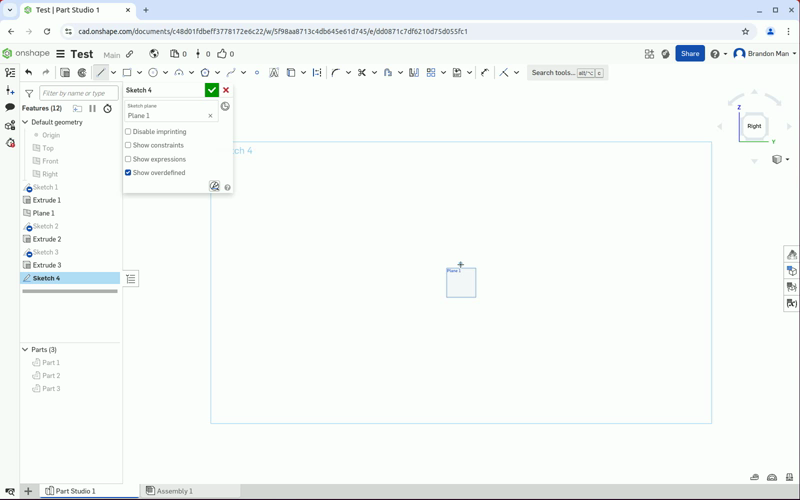
mouse_move(490, 264)
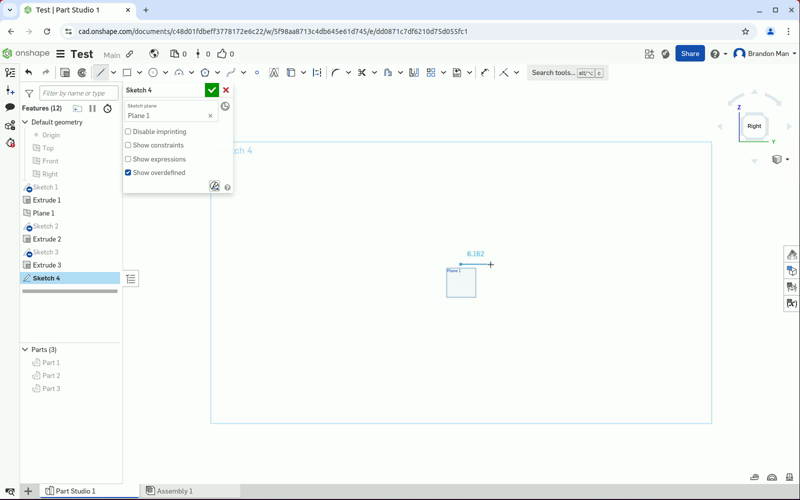
mouse_move(460, 255)
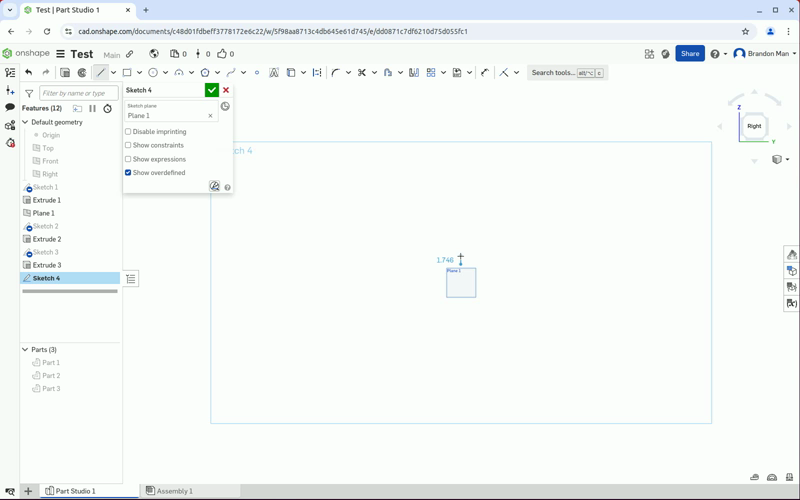
click(460, 255)
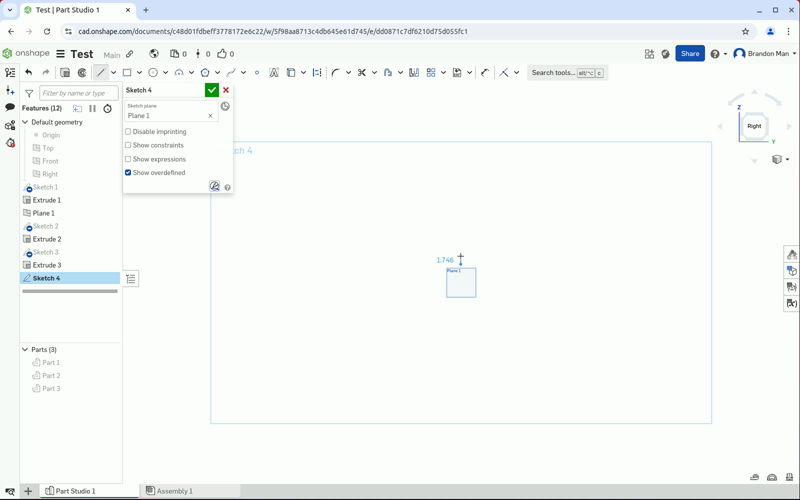
key_up(shift)
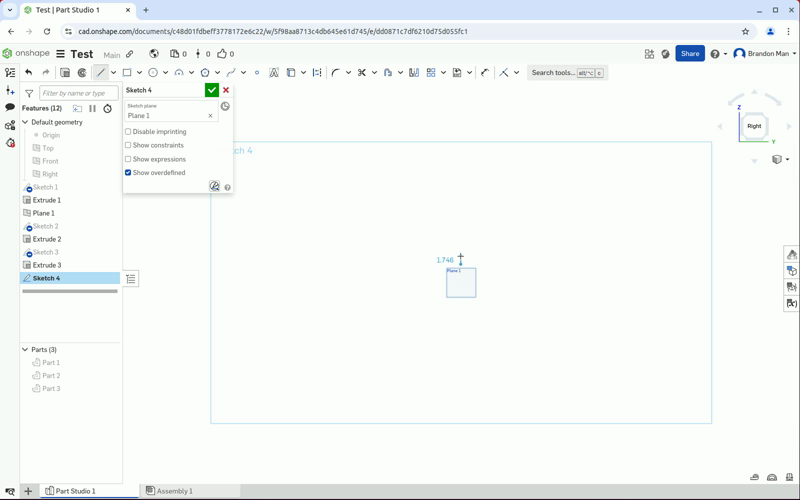
key_down(shift)
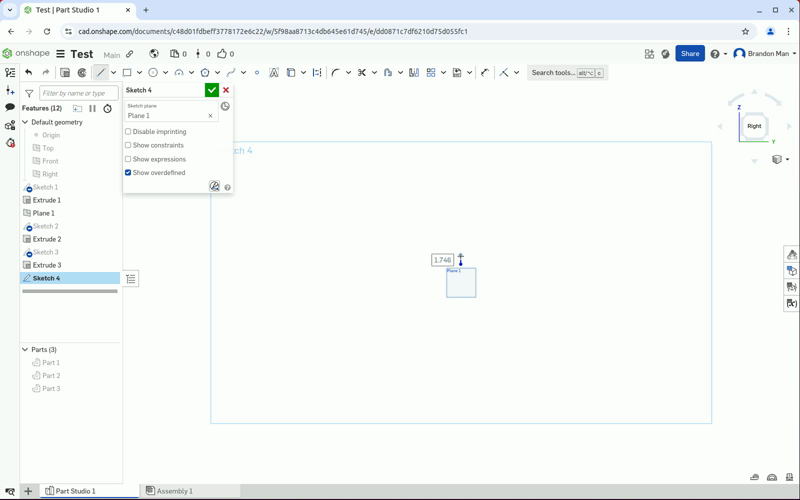
mouse_move(490, 255)
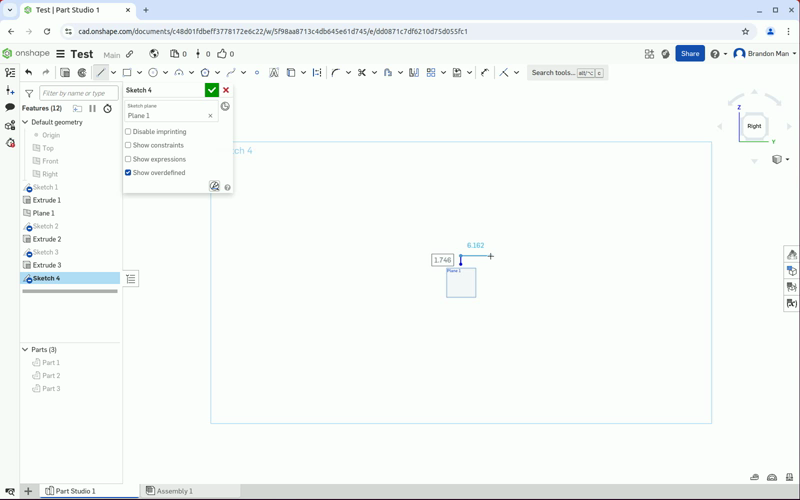
mouse_move(468, 255)
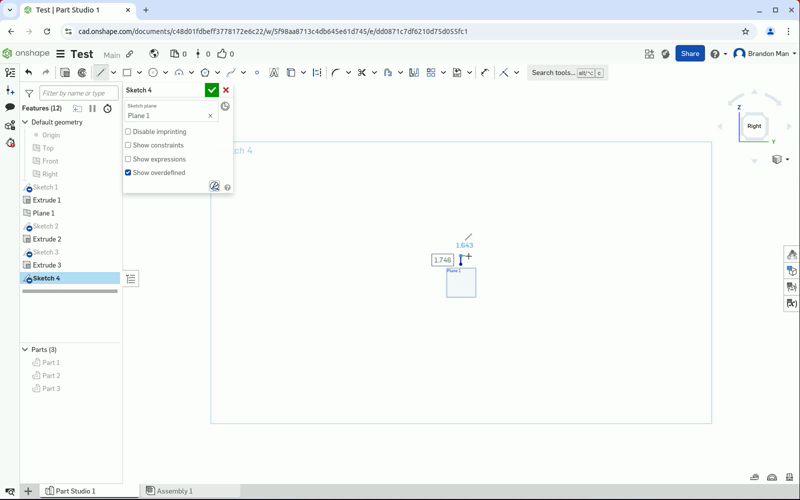
click(468, 255)
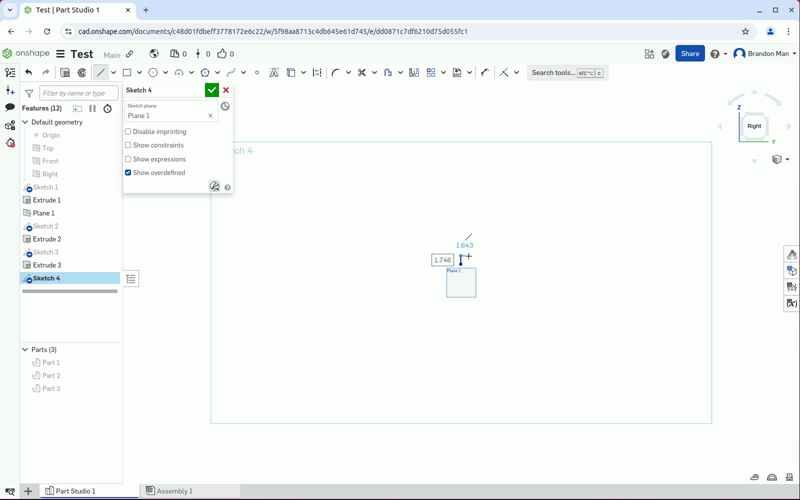
key_up(shift)
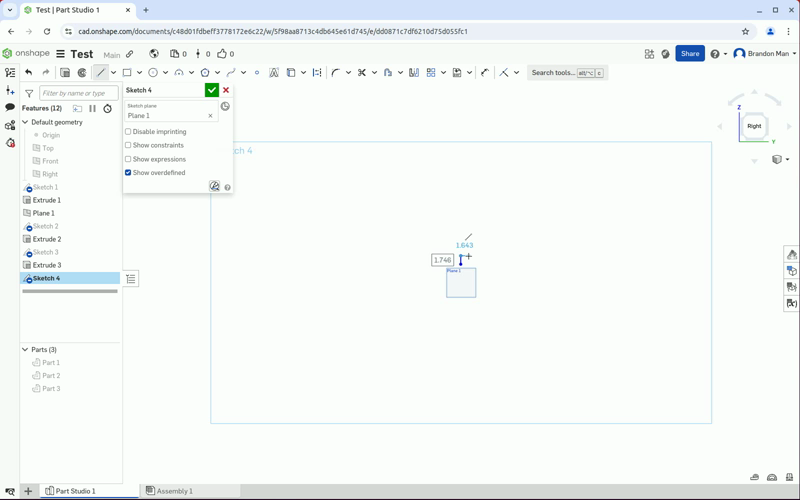
key(esc)
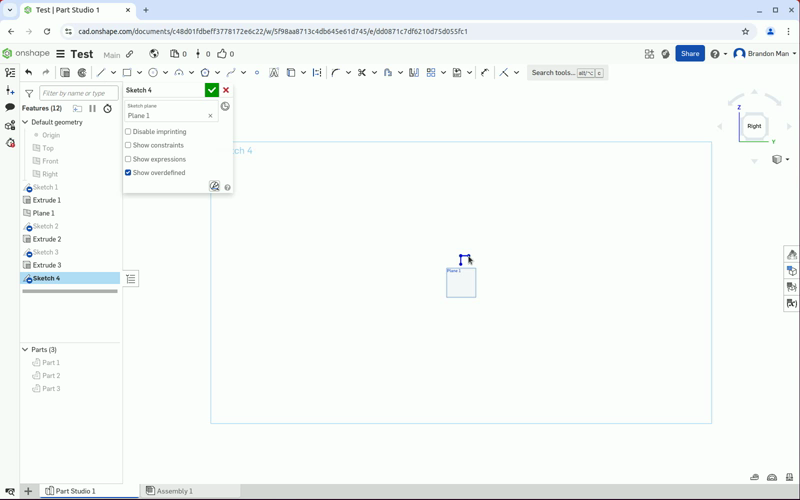
key(a)
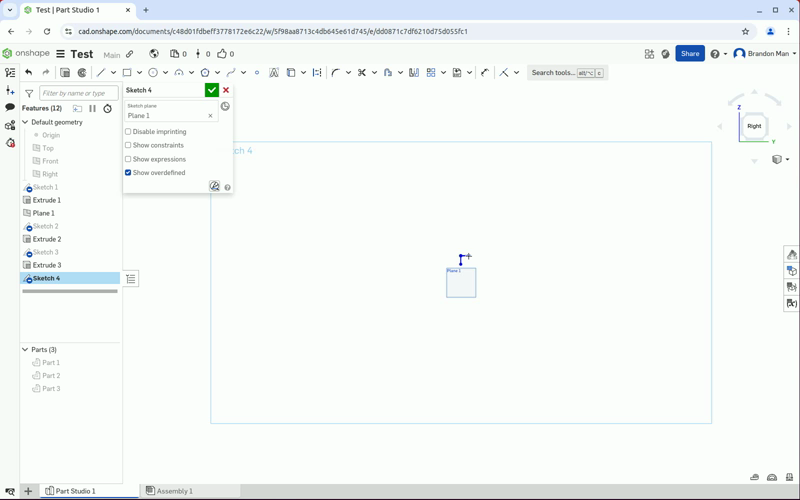
mouse_move(468, 255)
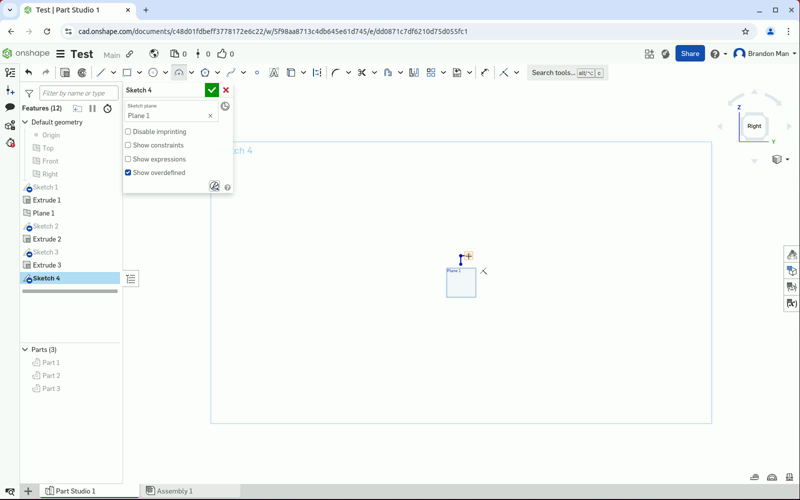
click(468, 255)
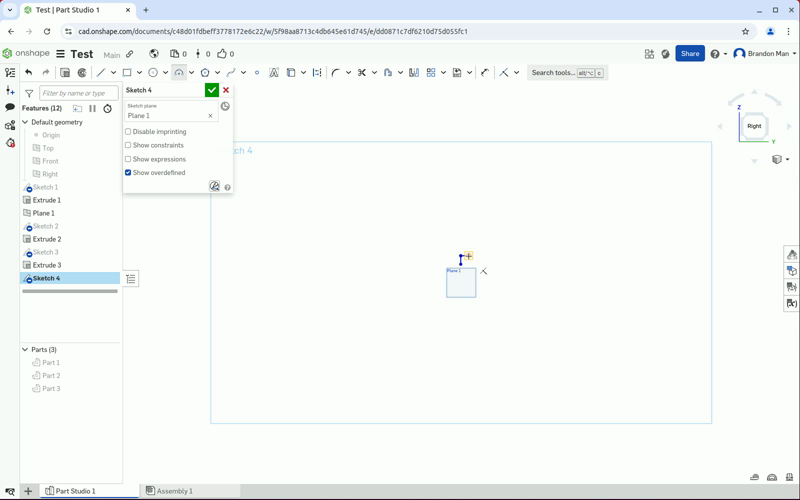
mouse_move(460, 264)
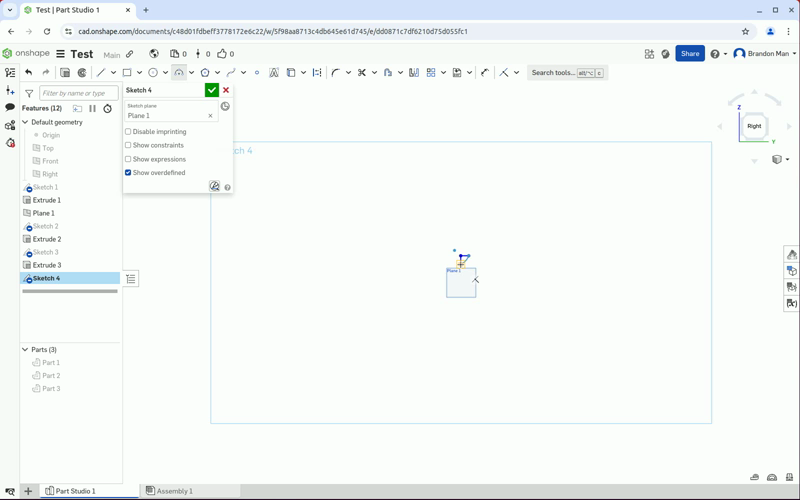
click(460, 264)
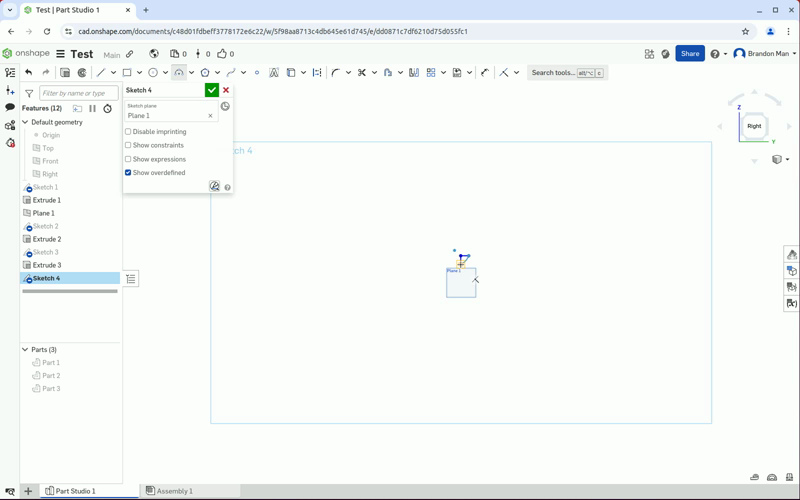
key_down(shift)
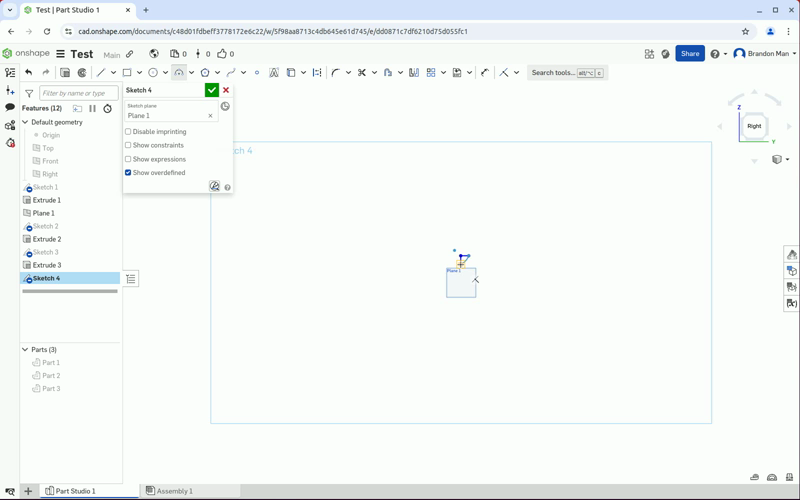
mouse_move(455, 250)
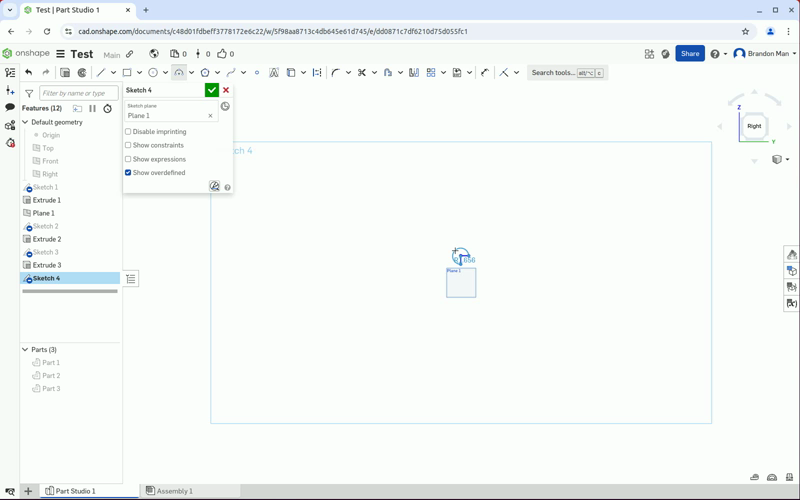
click(455, 250)
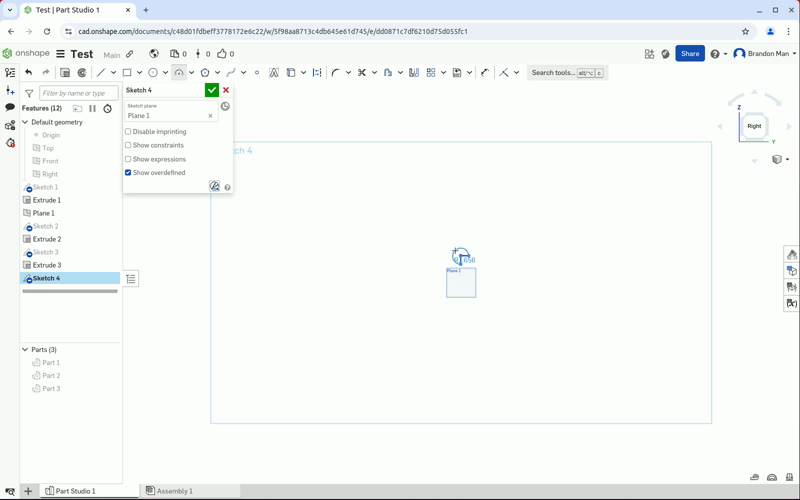
key_up(shift)
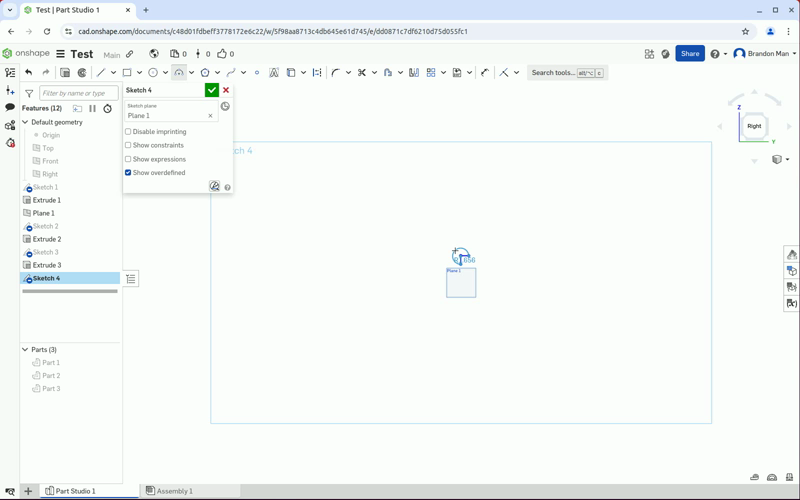
key(esc)
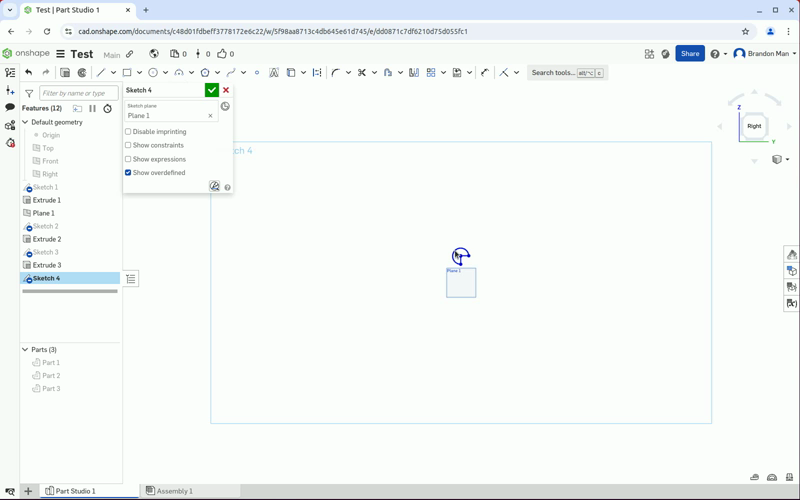
mouse_move(462, 248)
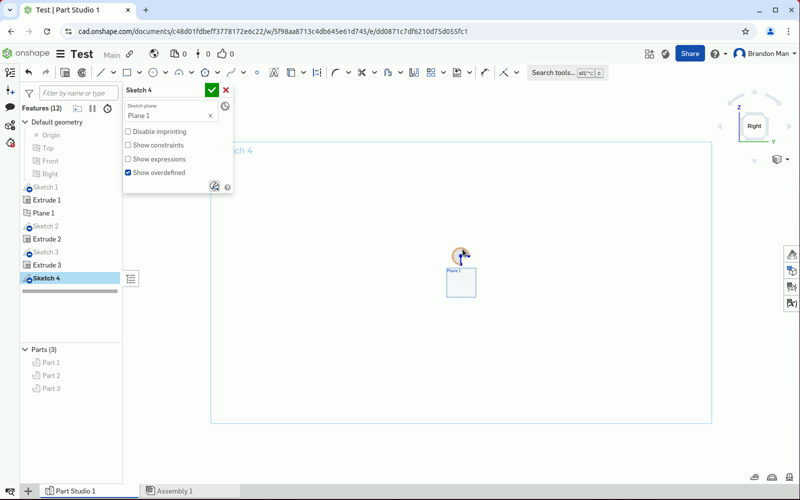
scroll(6)
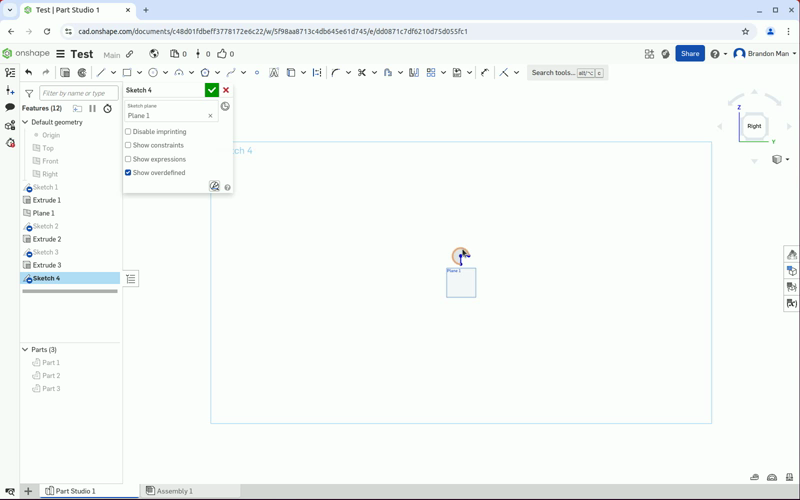
scroll(6)
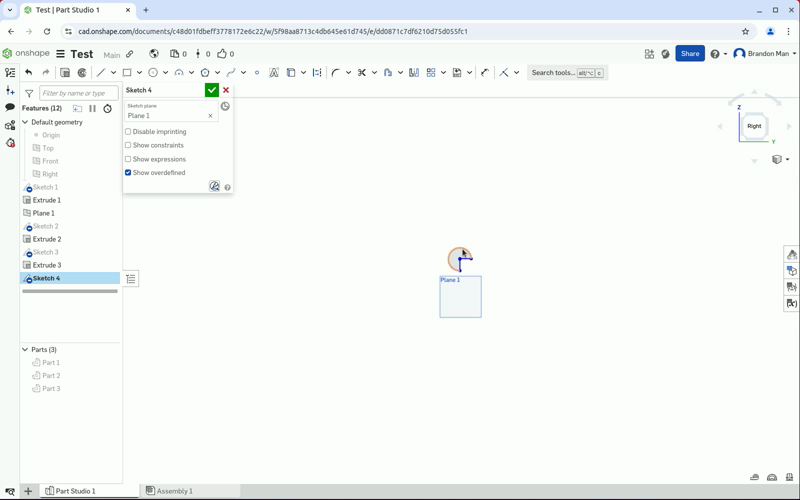
scroll(6)
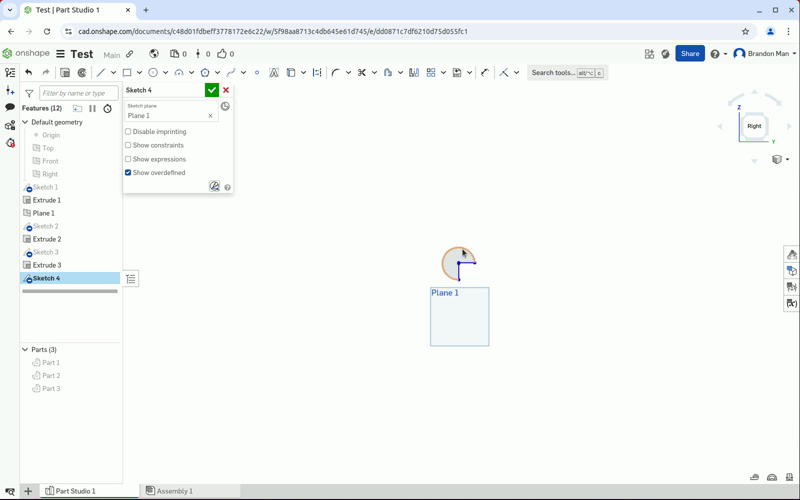
scroll(6)
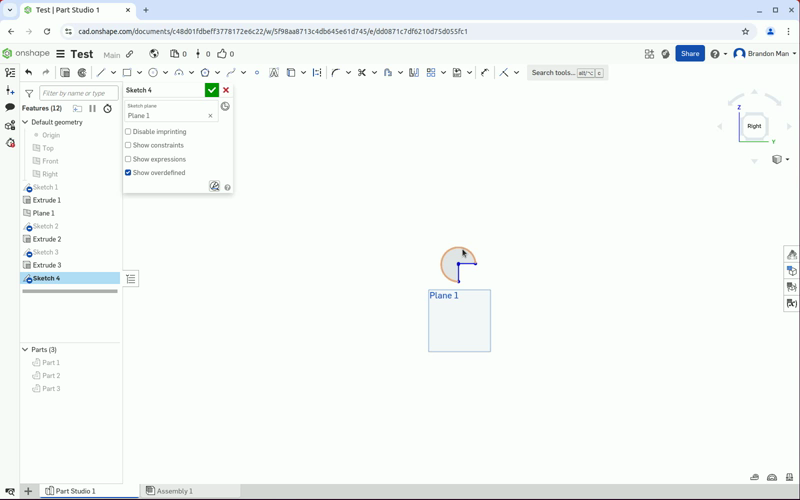
scroll(6)
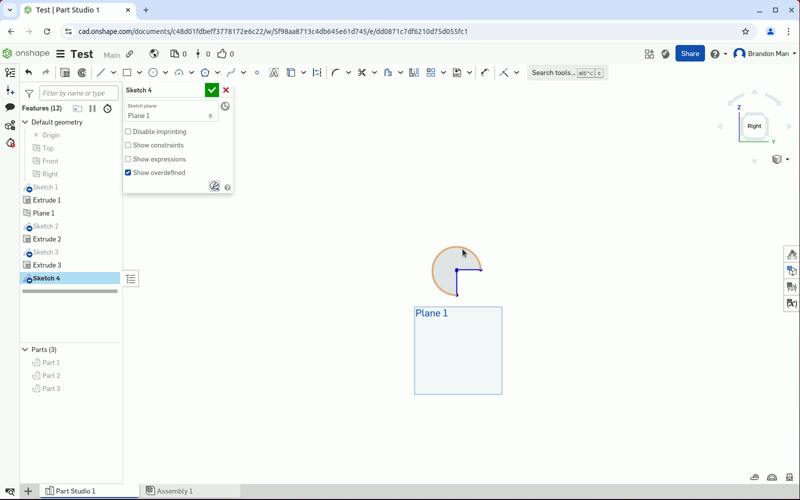
scroll(6)
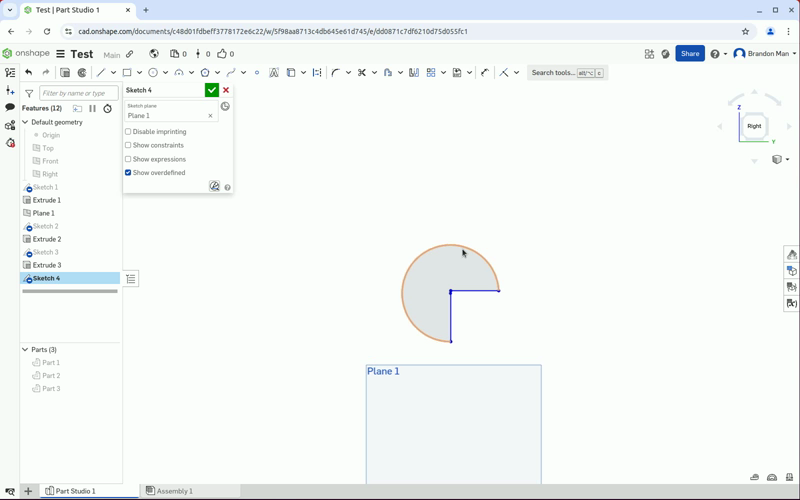
scroll(6)
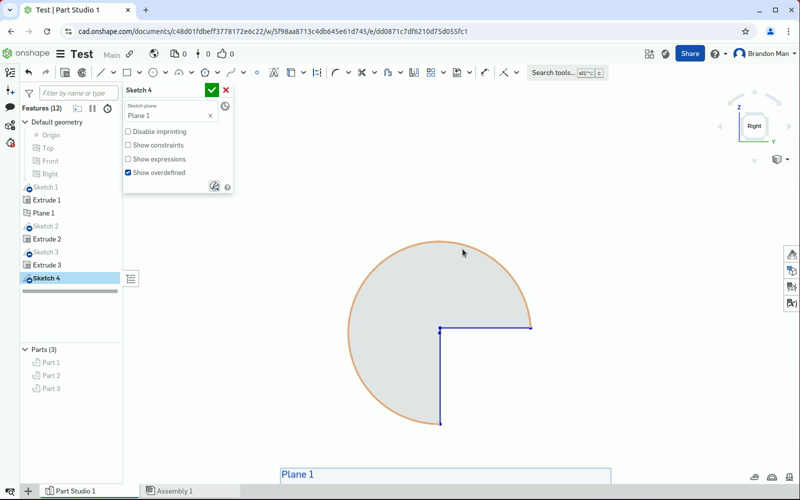
click(462, 248)
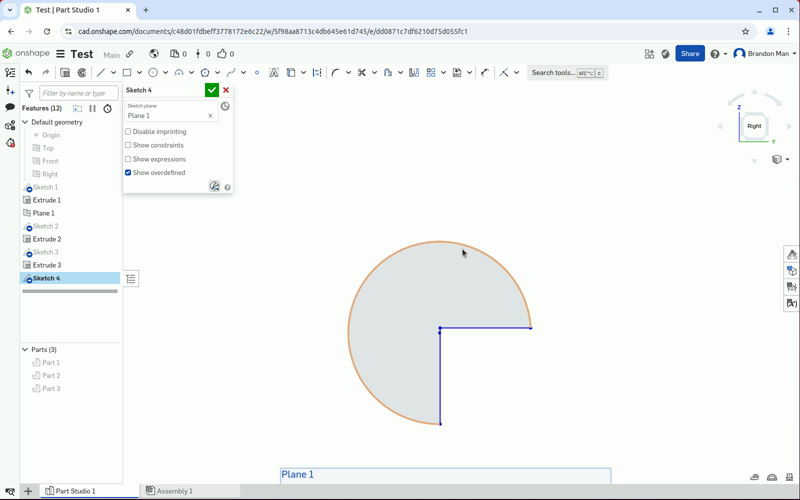
scroll(-6)
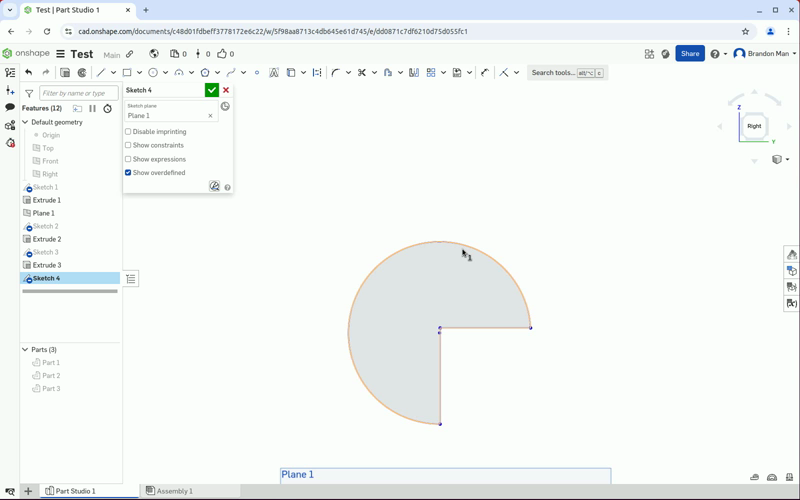
scroll(-6)
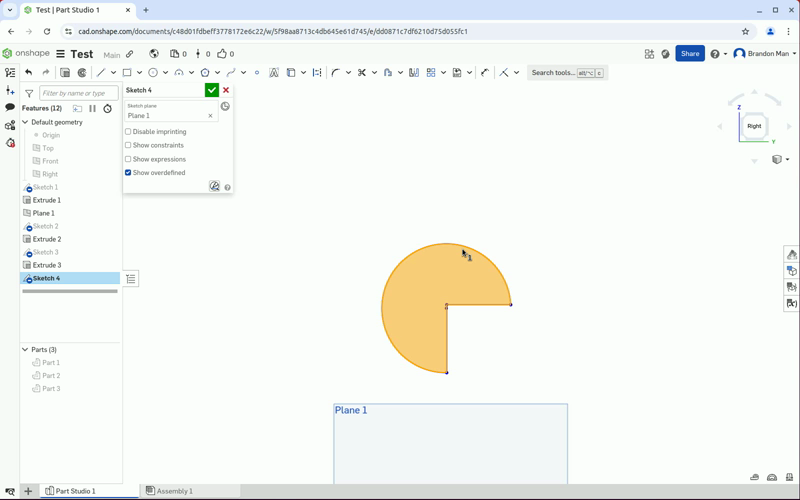
scroll(-6)
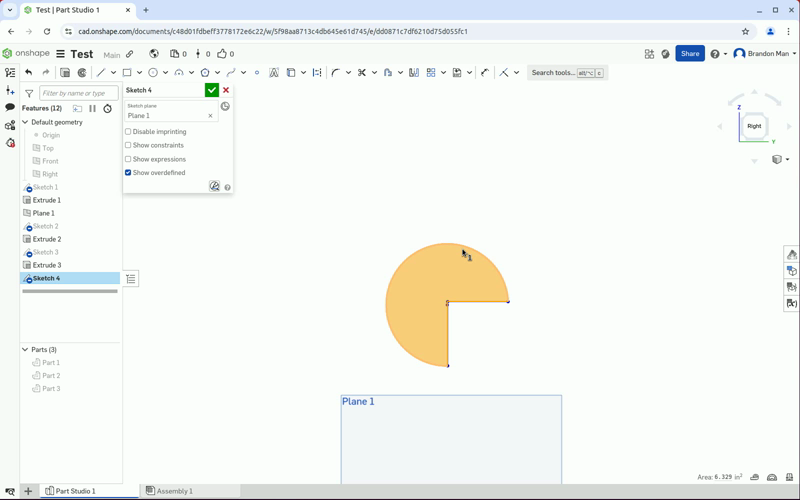
scroll(-6)
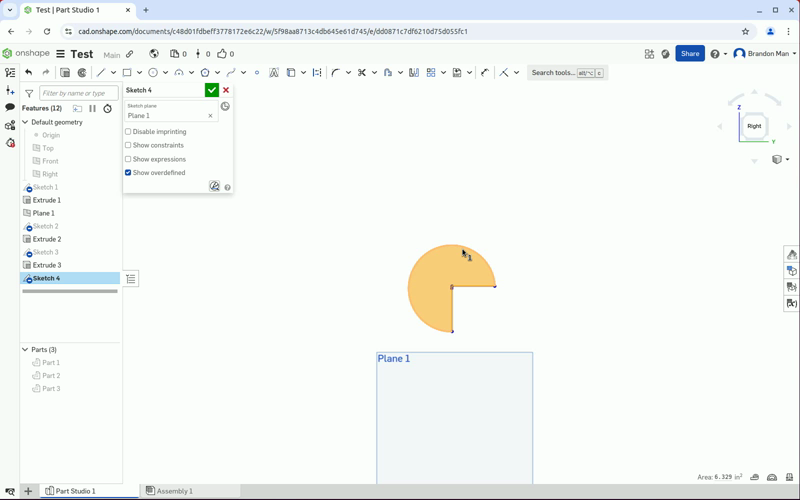
scroll(-6)
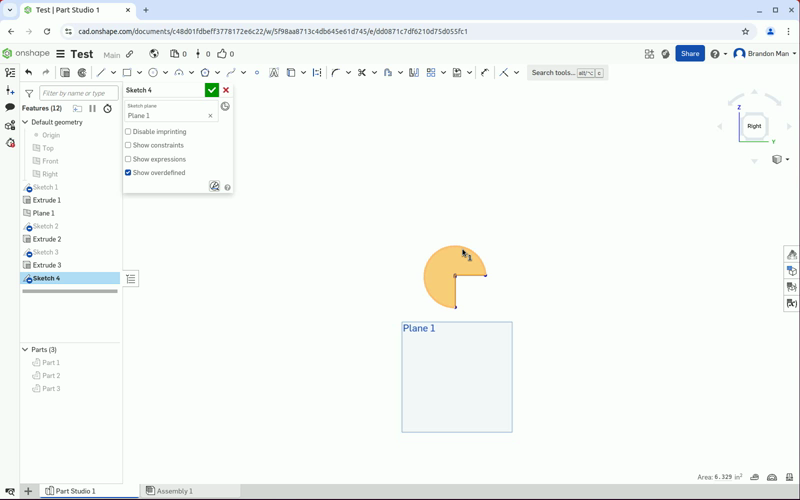
scroll(-6)
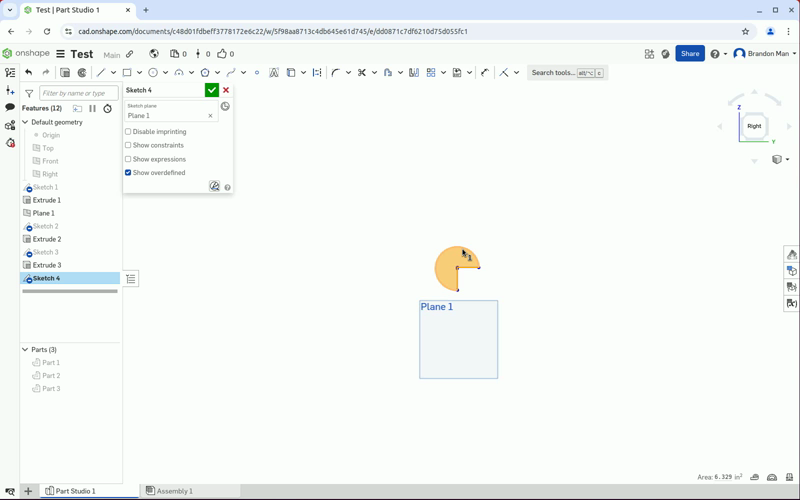
scroll(-6)
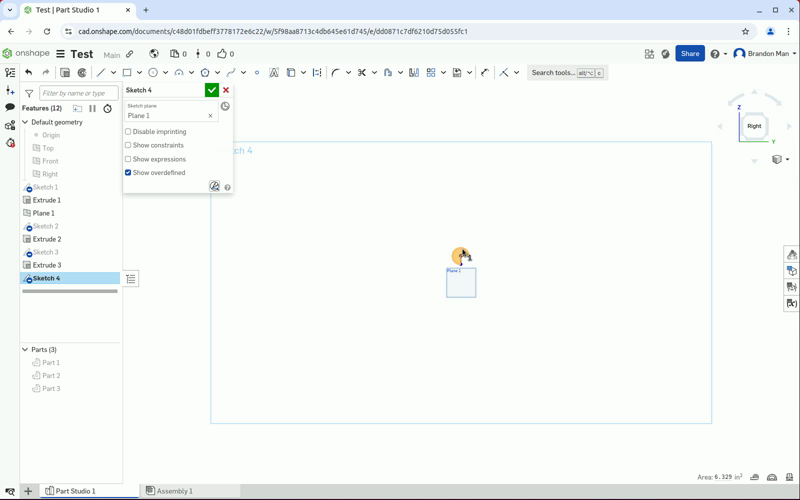
mouse_move(73, 352)
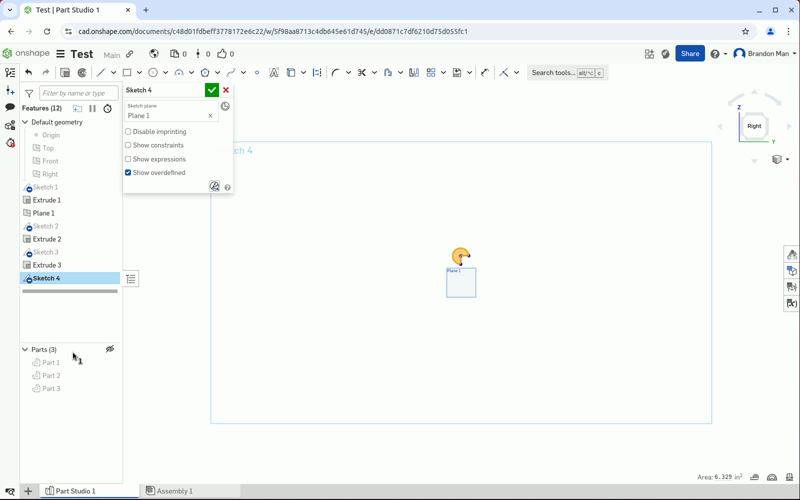
key(shift+y)
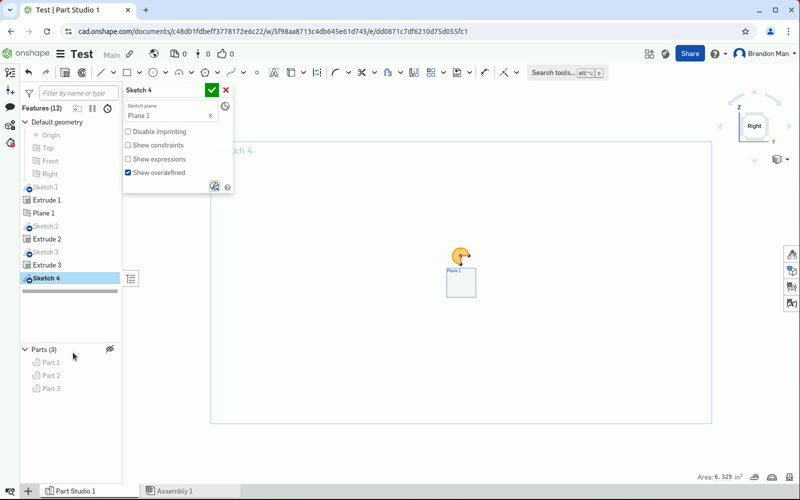
key(shift+e)
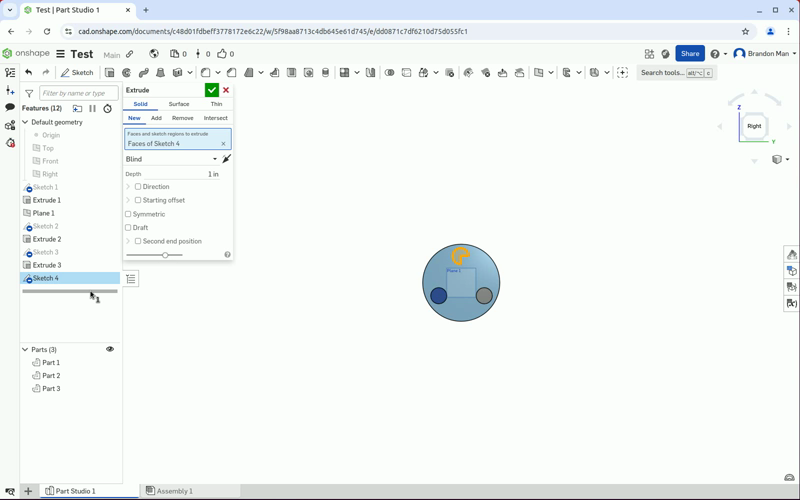
mouse_move(143, 106)
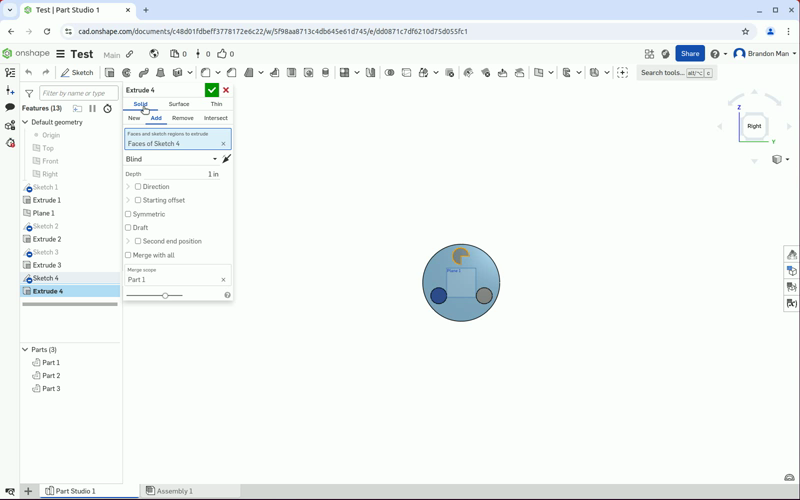
click(143, 106)
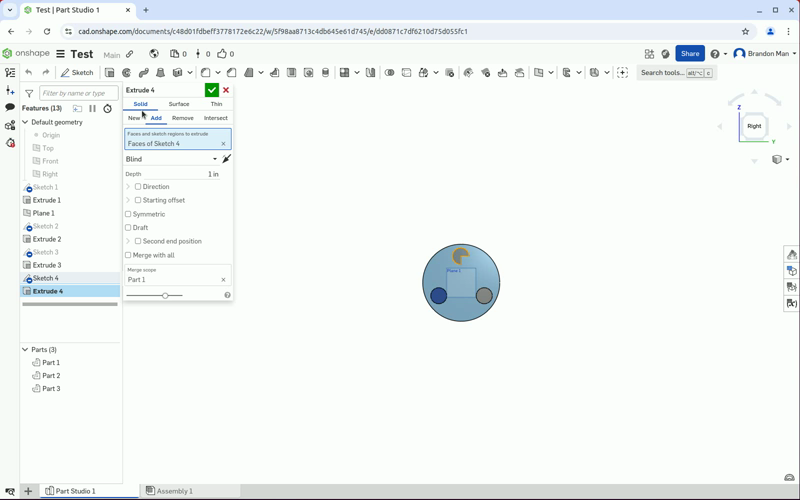
mouse_move(137, 120)
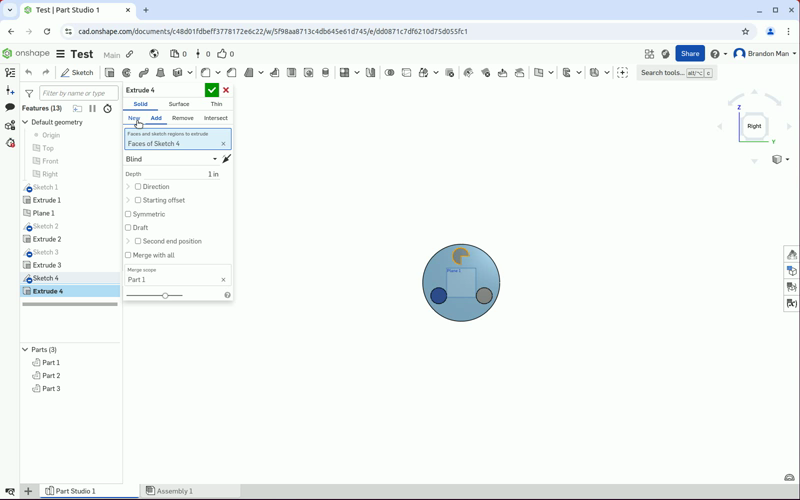
click(137, 120)
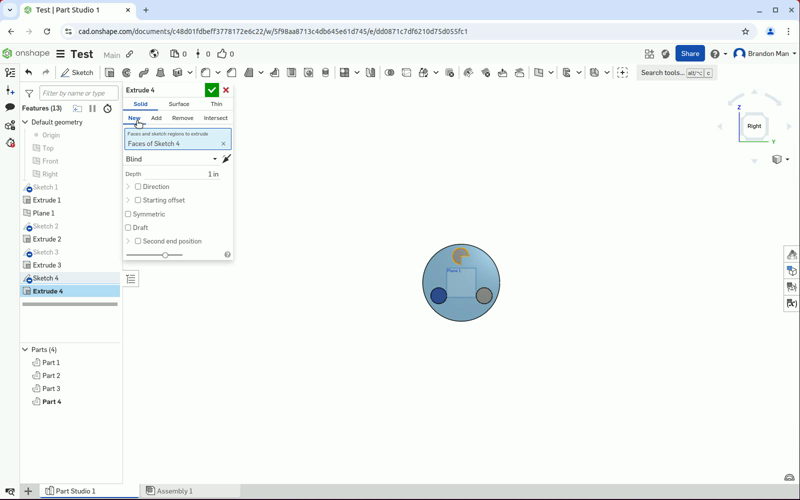
key(tab, 4)
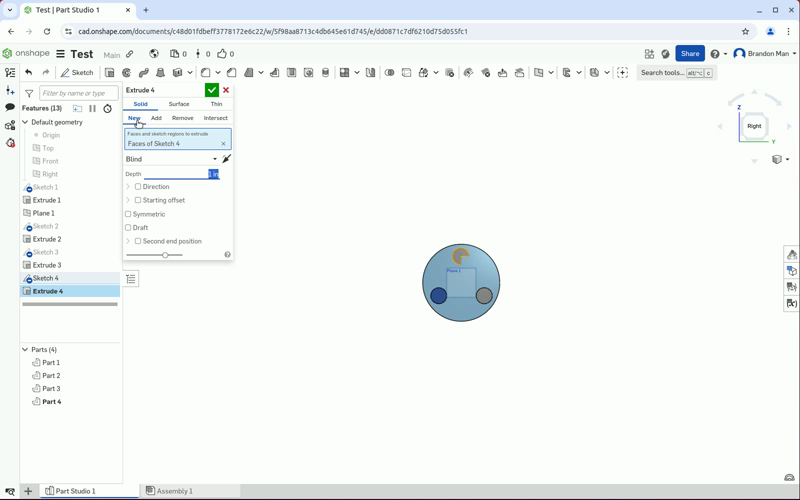
text(11.554)
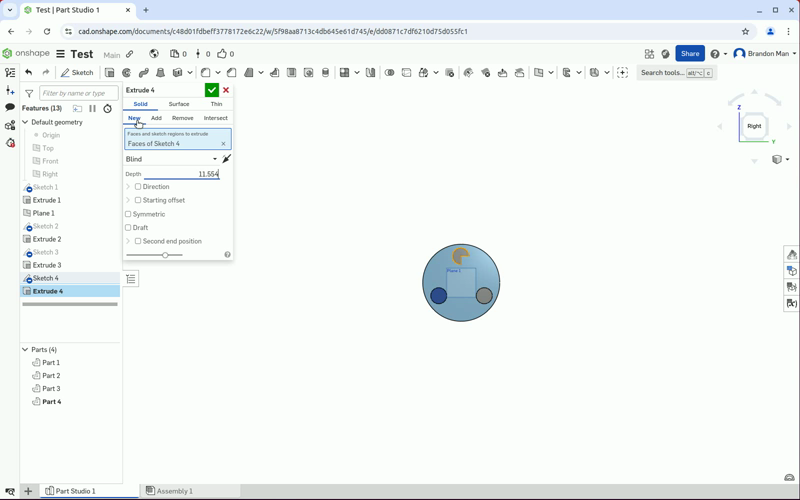
key(enter)
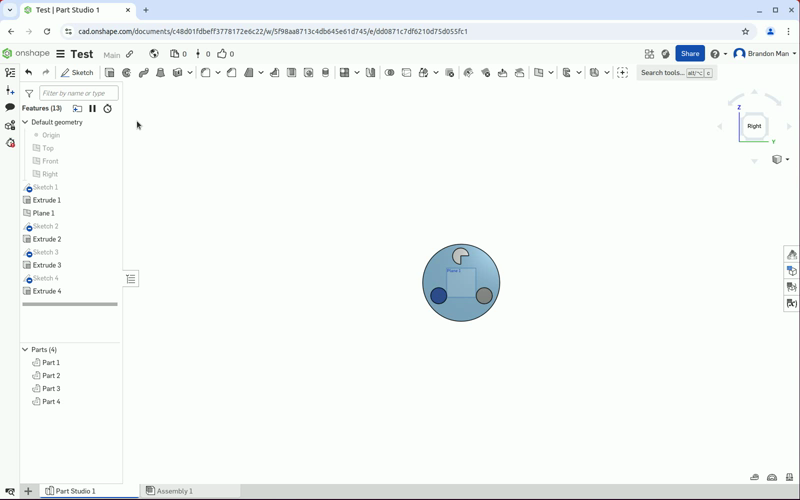
key(shift+h)
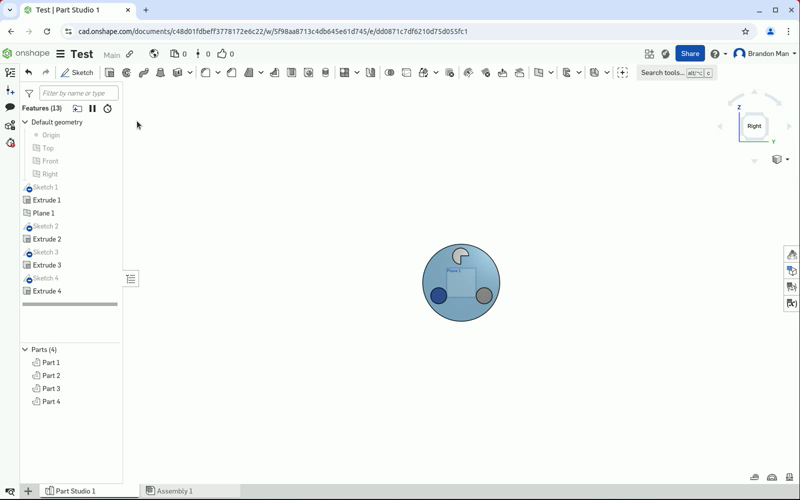
key(shift+h)
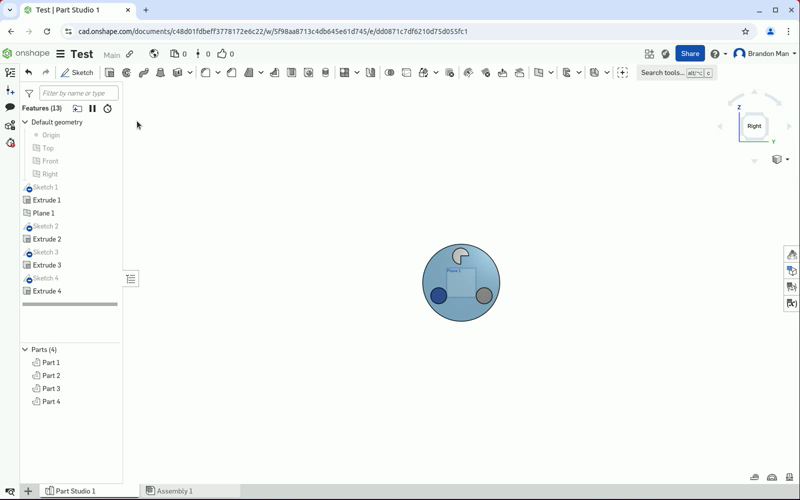
mouse_move(73, 189)
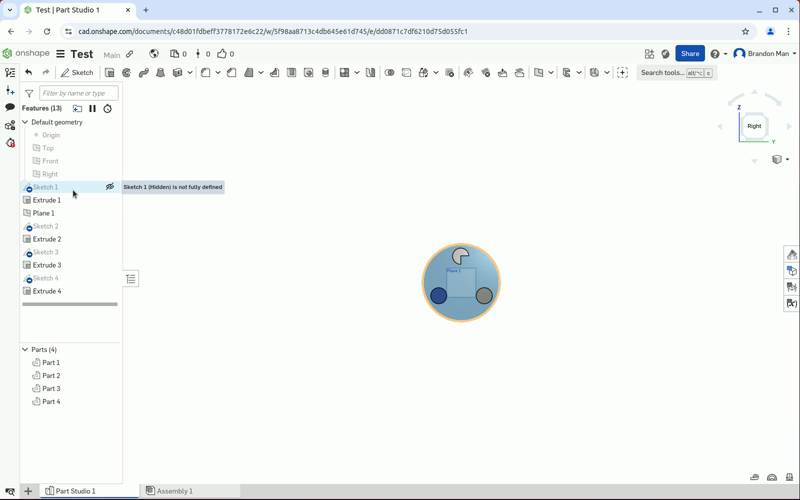
click(73, 189)
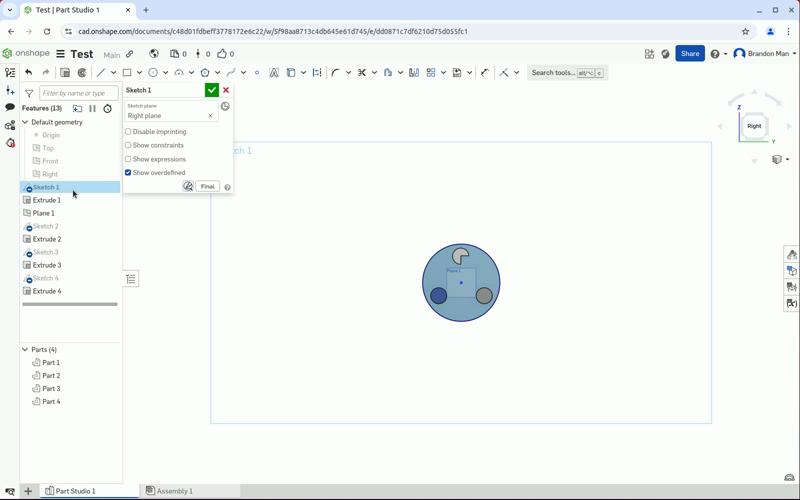
mouse_move(229, 92)
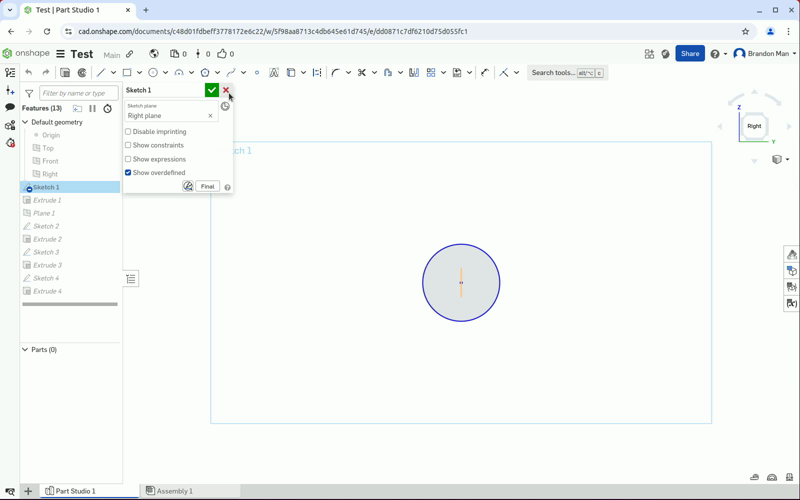
click(229, 92)
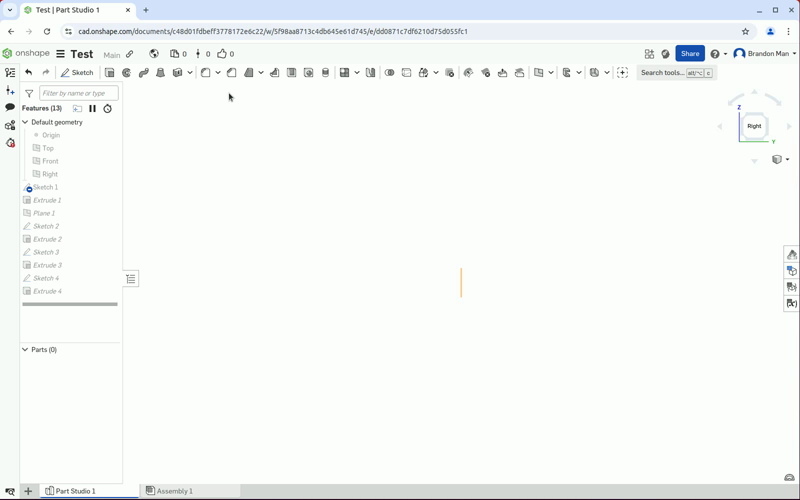
key(shift+s)
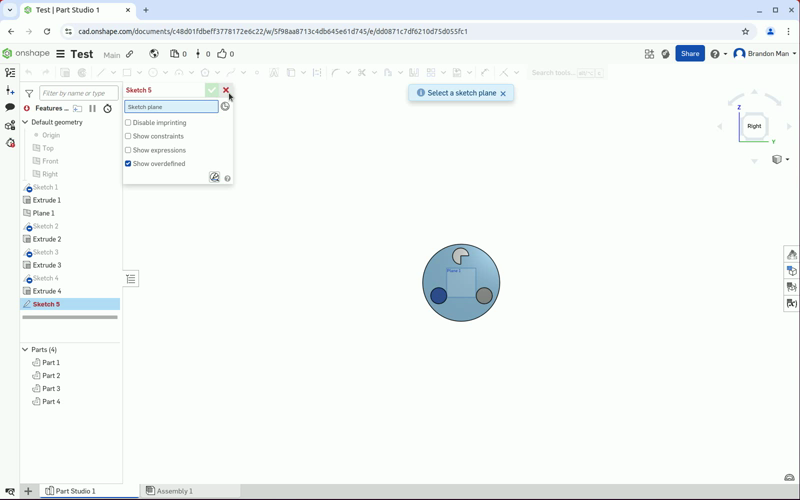
mouse_move(73, 215)
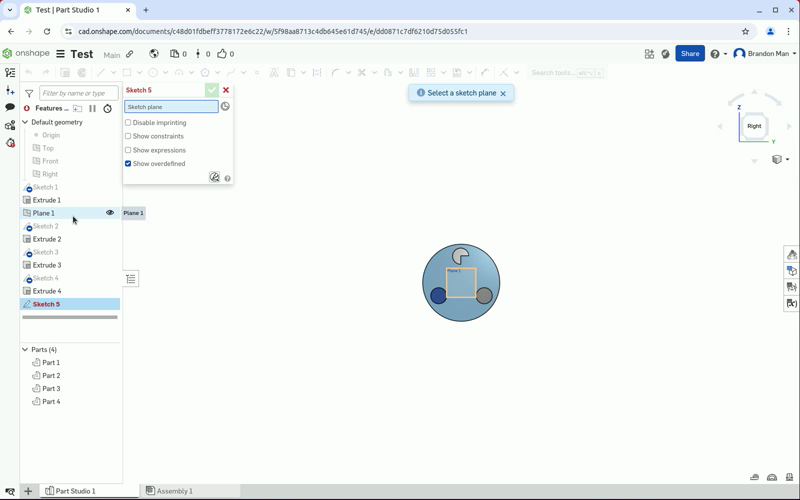
click(73, 215)
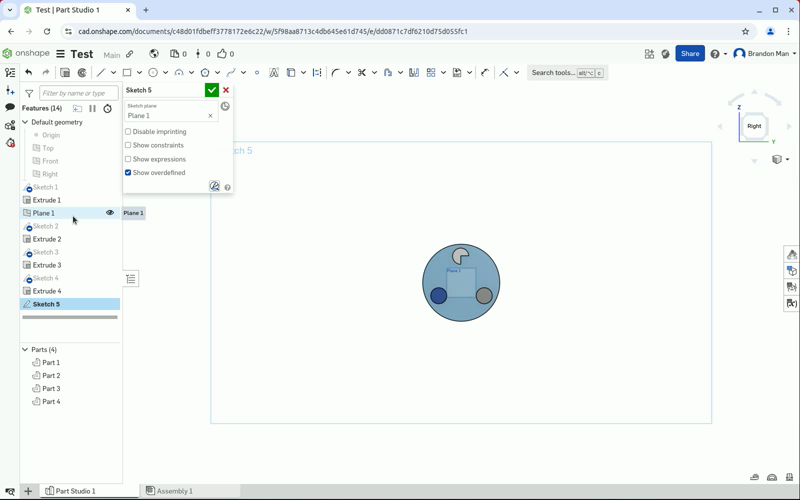
mouse_move(73, 352)
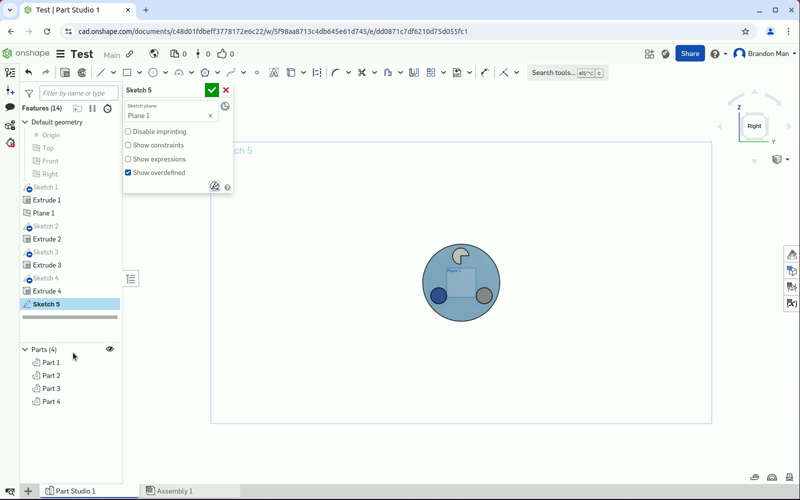
key(y)
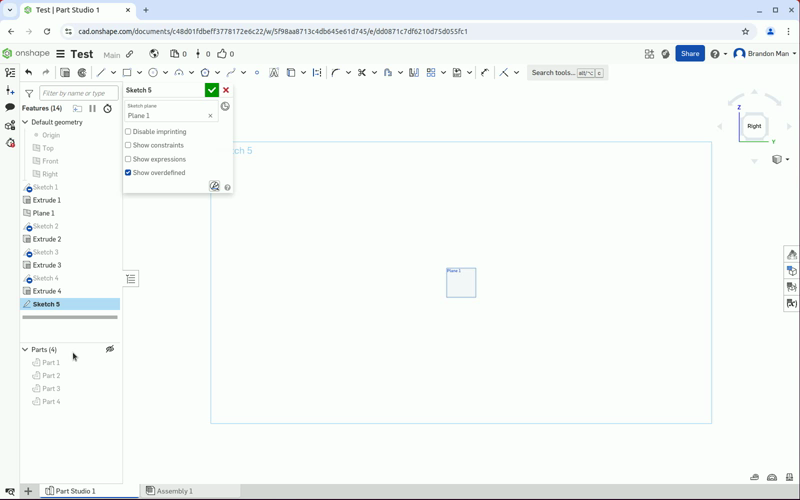
key(a)
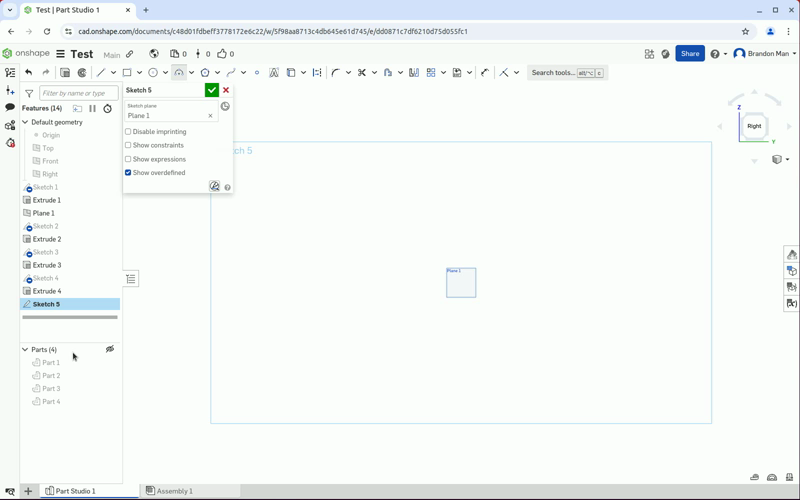
key_down(shift)
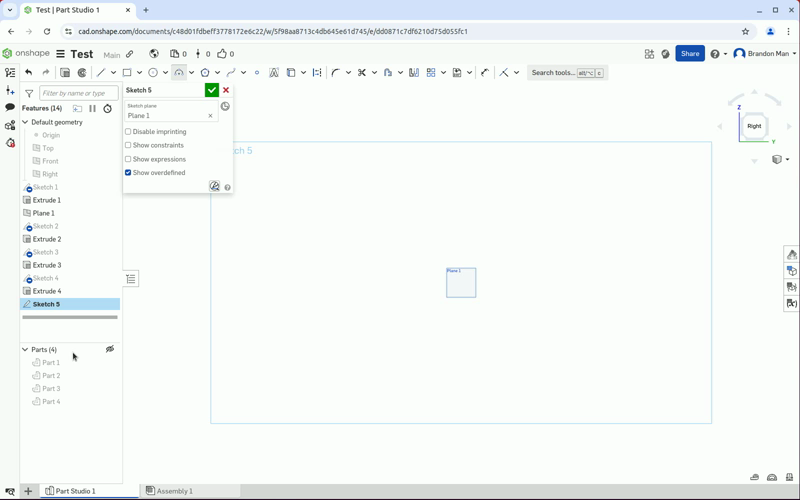
mouse_move(460, 264)
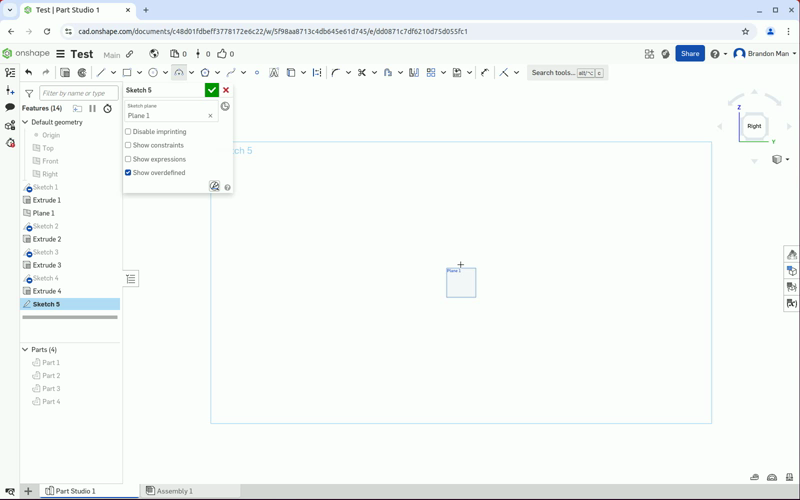
click(460, 264)
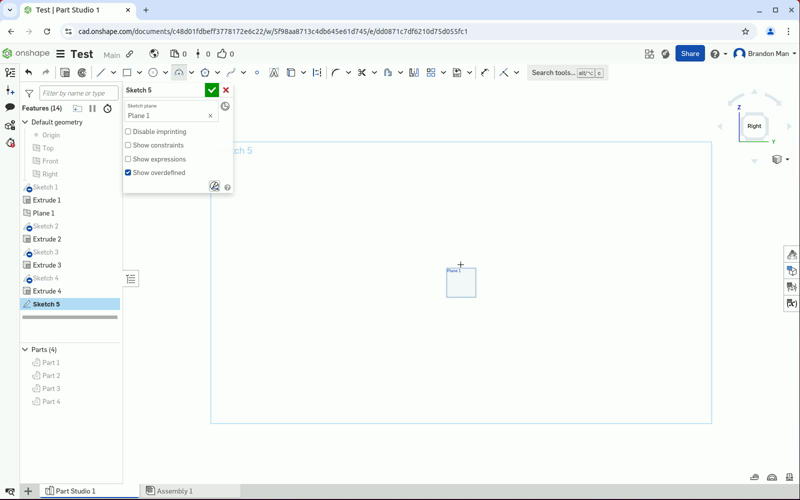
key_up(shift)
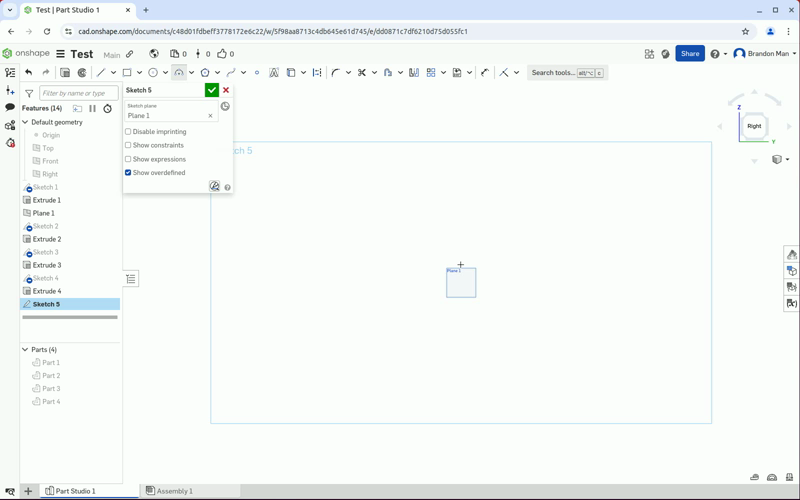
key_down(shift)
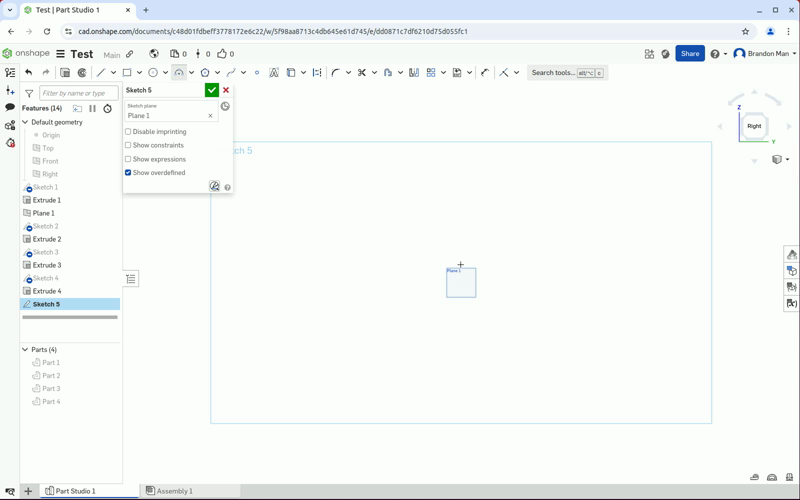
mouse_move(468, 255)
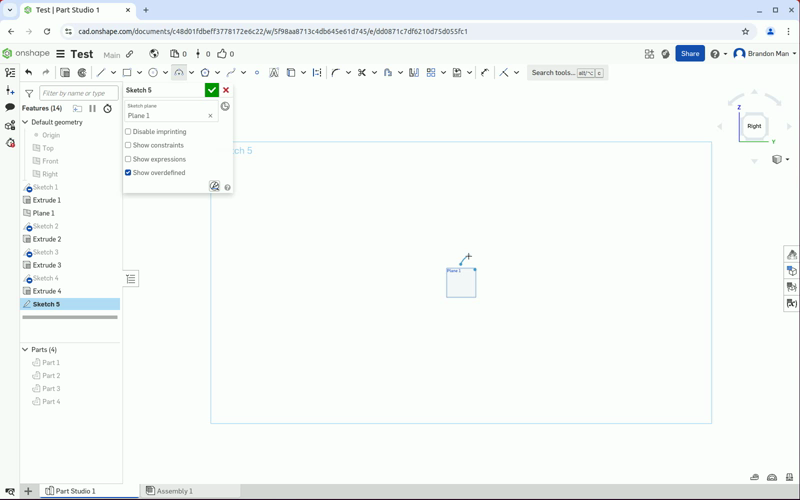
click(468, 255)
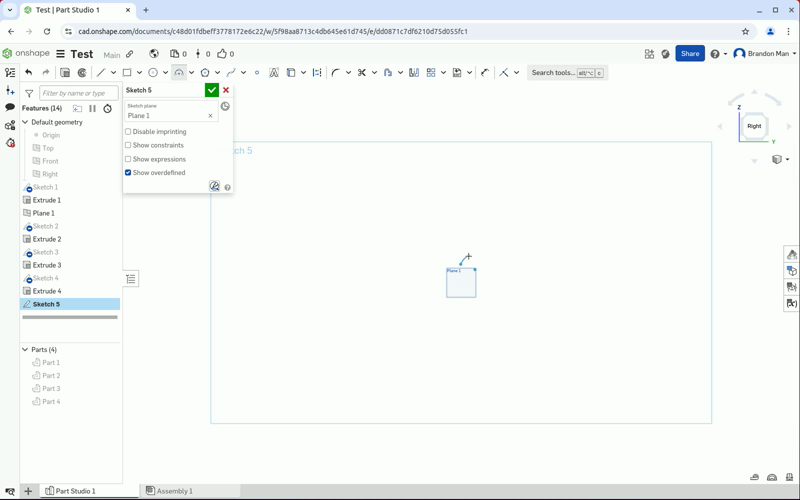
mouse_move(466, 261)
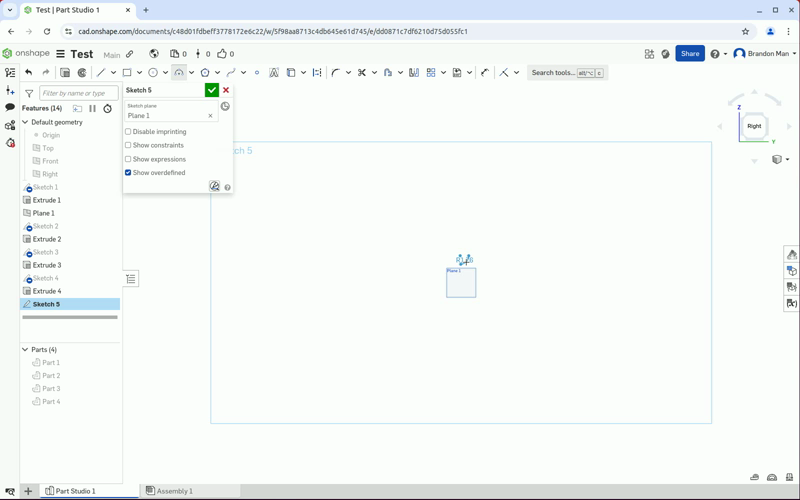
click(466, 261)
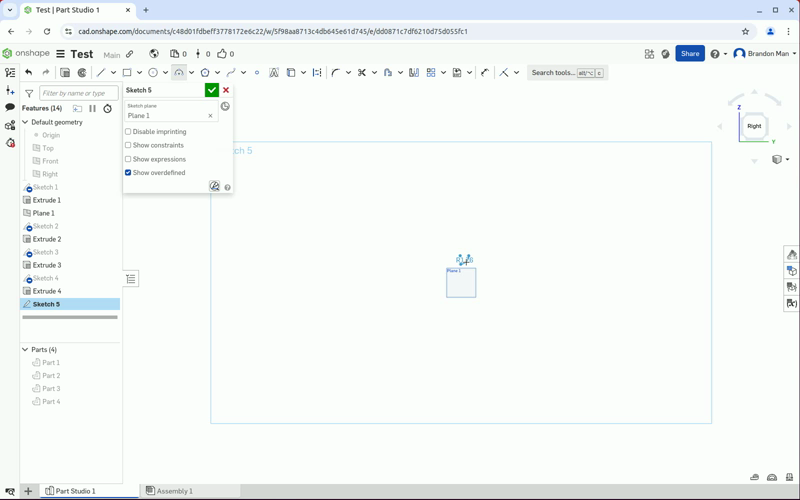
key_up(shift)
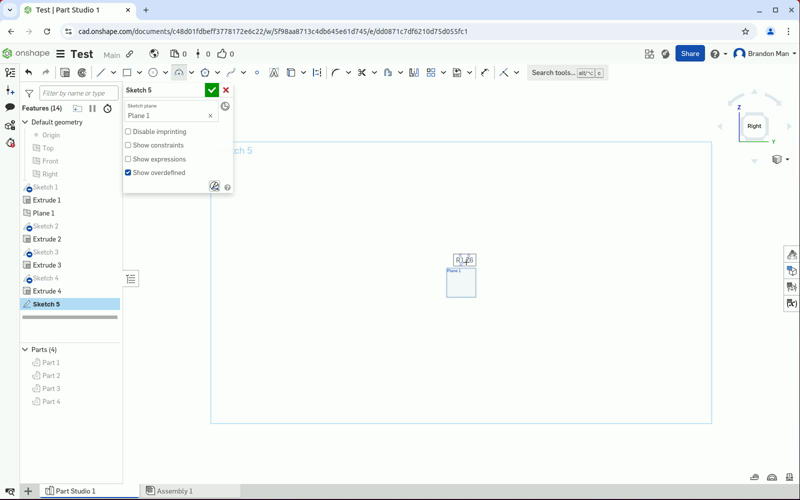
key(esc)
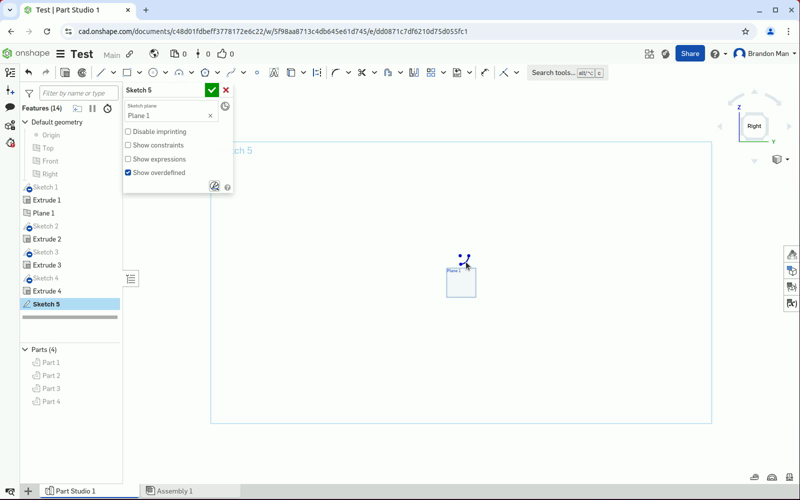
key(l)
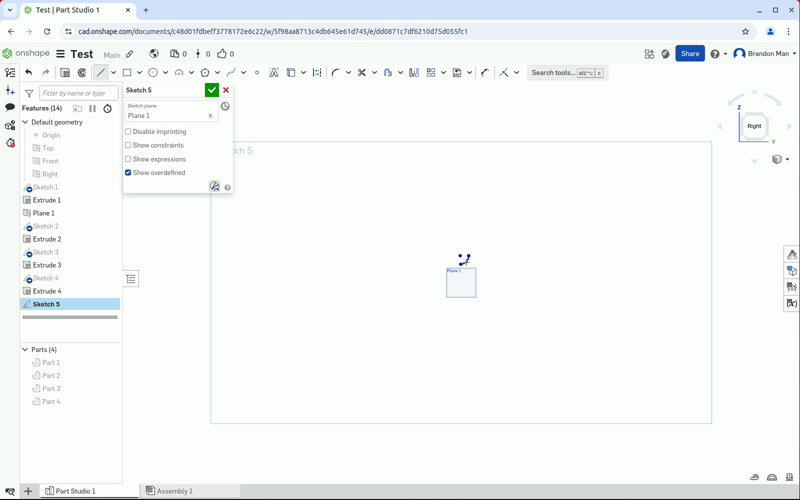
mouse_move(468, 255)
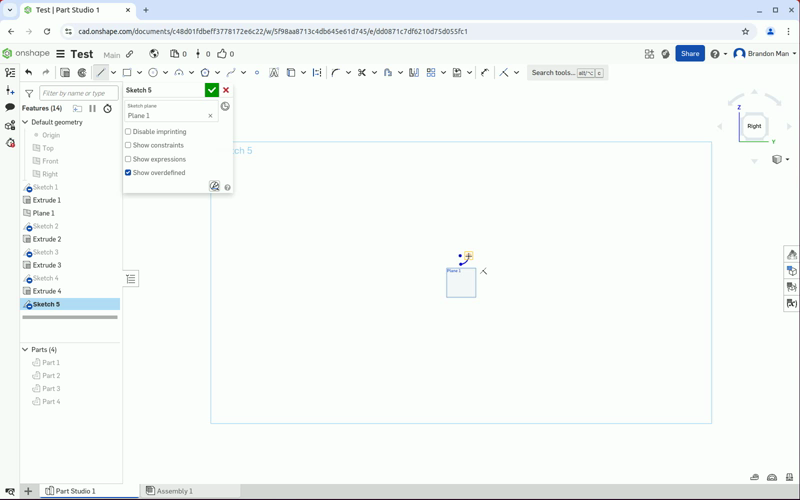
click(468, 255)
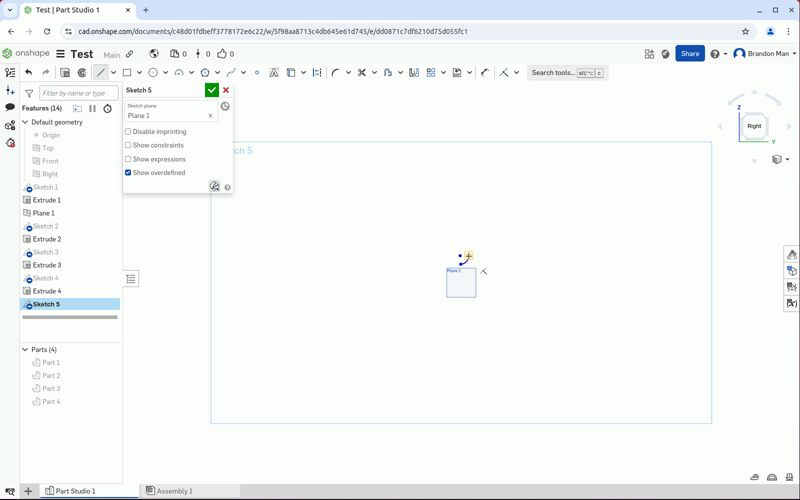
key_down(shift)
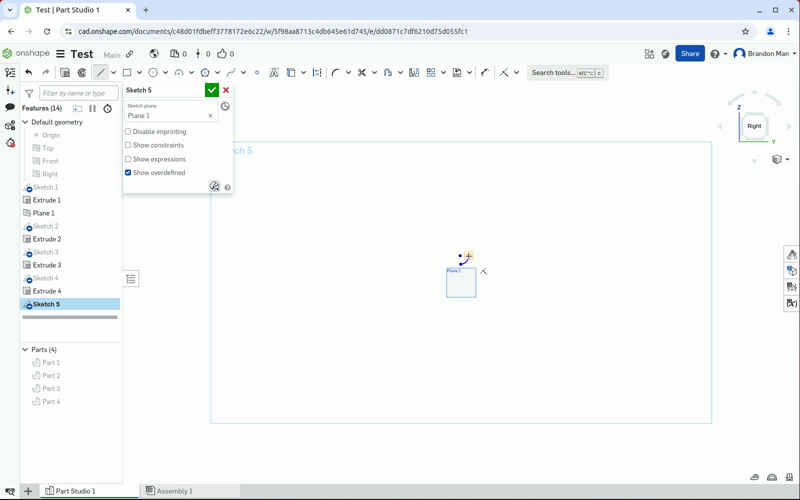
mouse_move(498, 255)
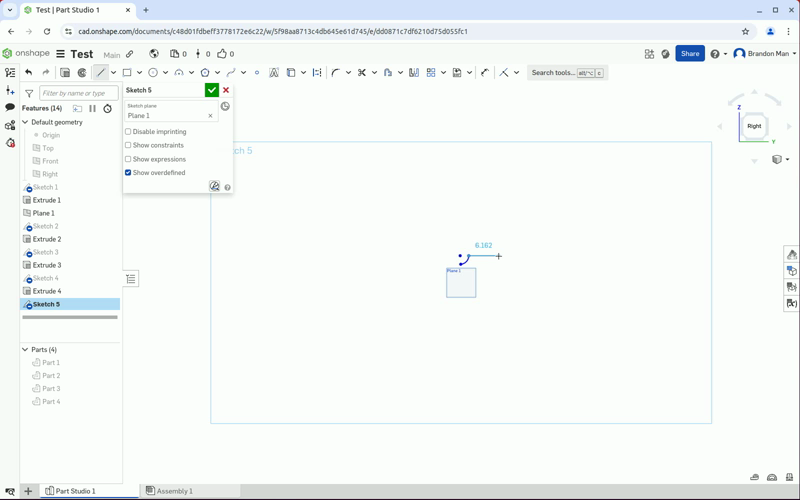
mouse_move(460, 255)
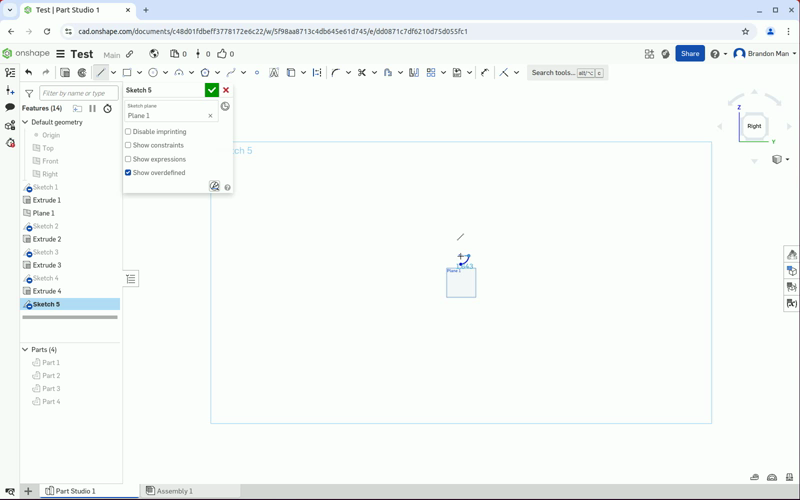
click(460, 255)
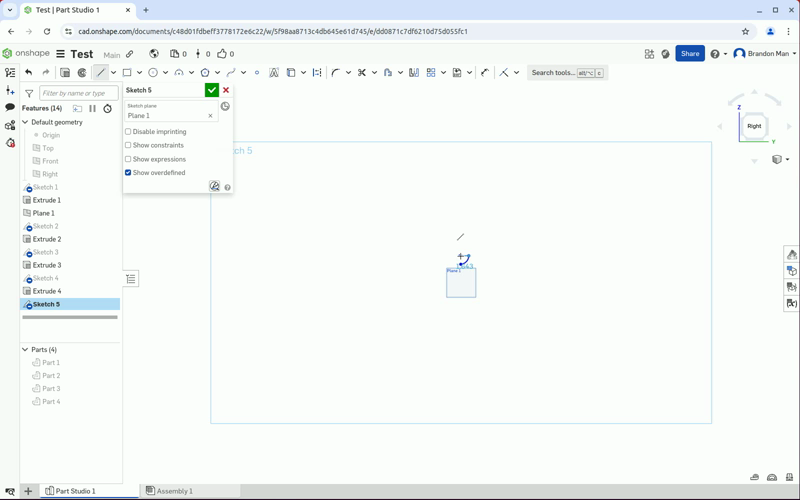
key_up(shift)
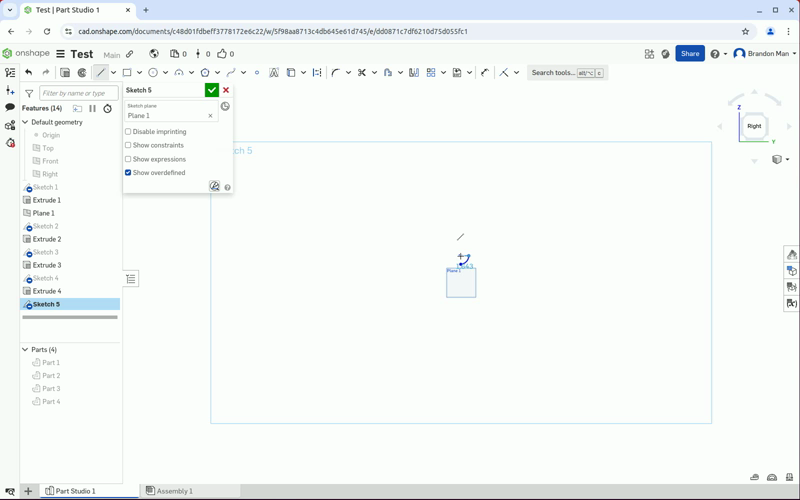
mouse_move(490, 255)
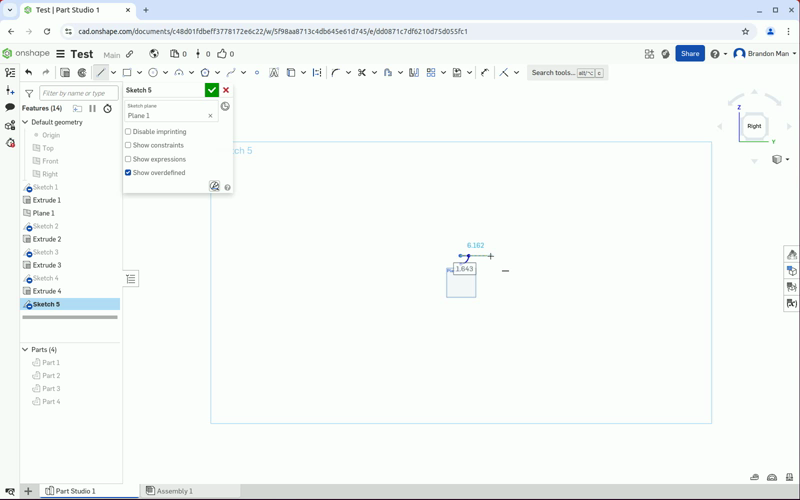
key_down(shift)
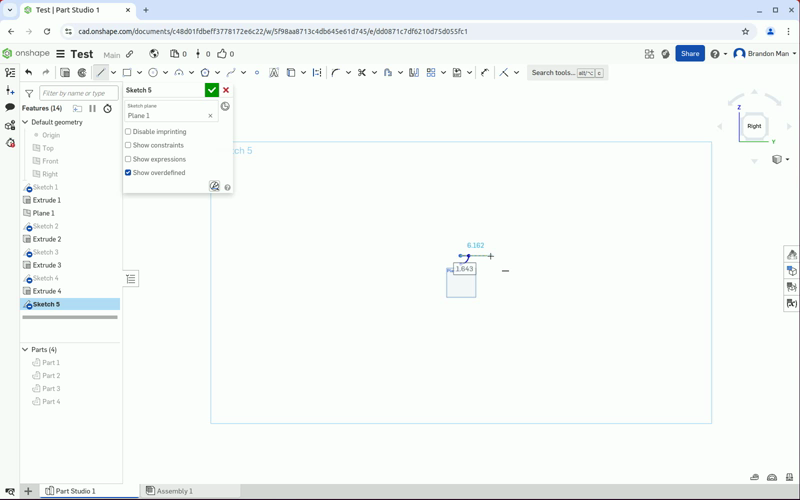
mouse_move(460, 264)
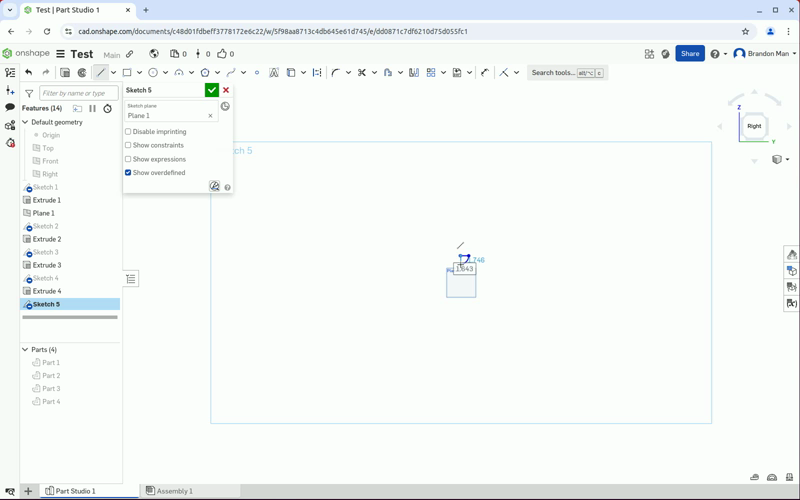
key_up(shift)
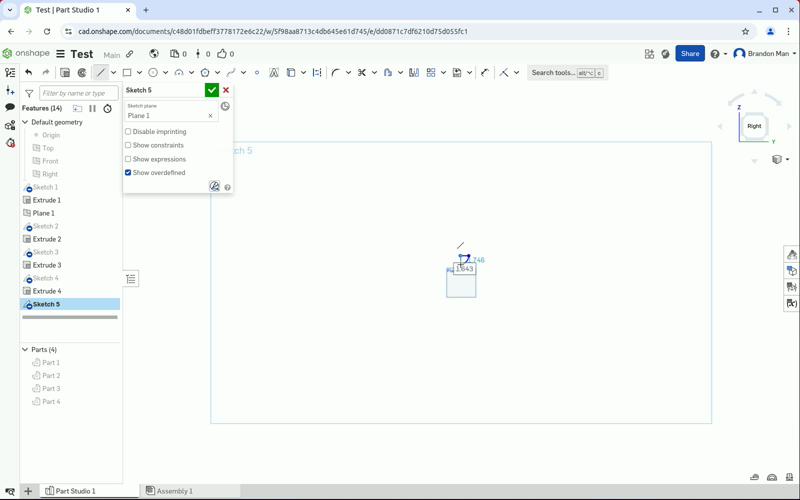
click(460, 264)
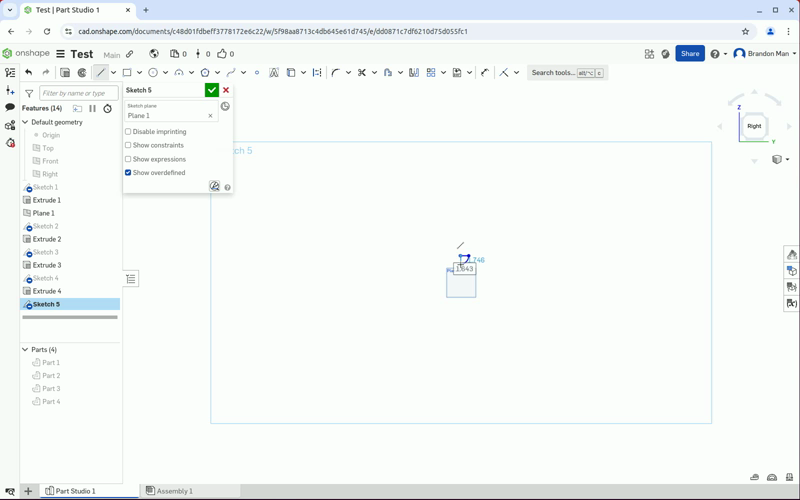
key(esc)
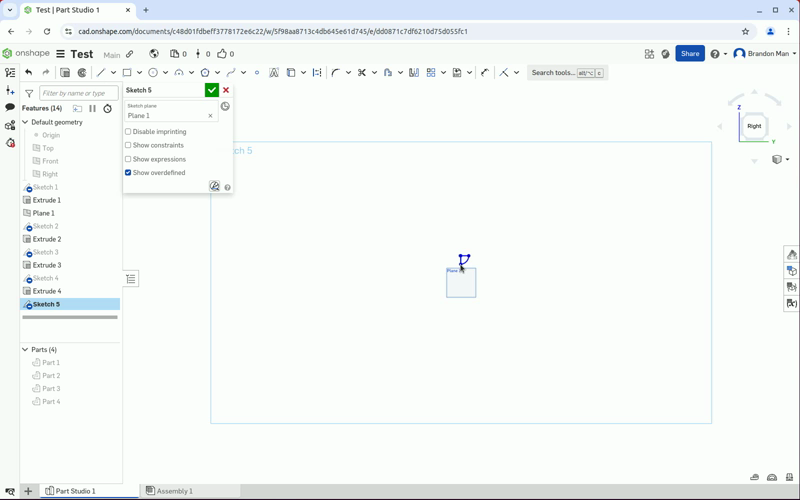
mouse_move(464, 256)
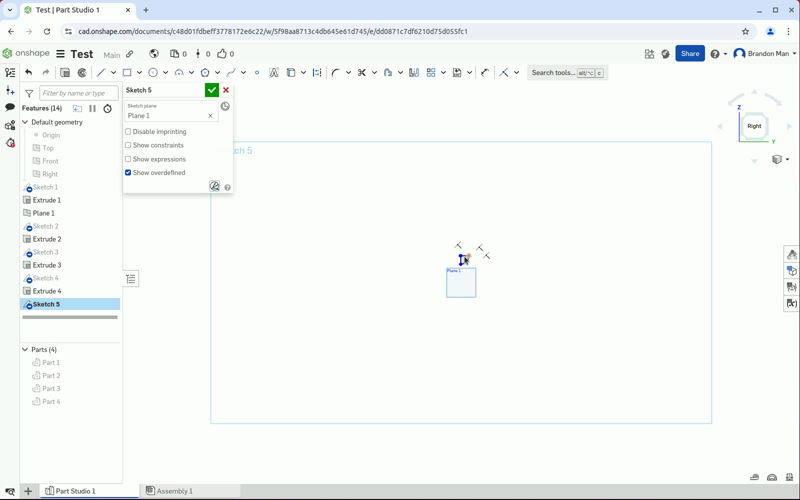
scroll(6)
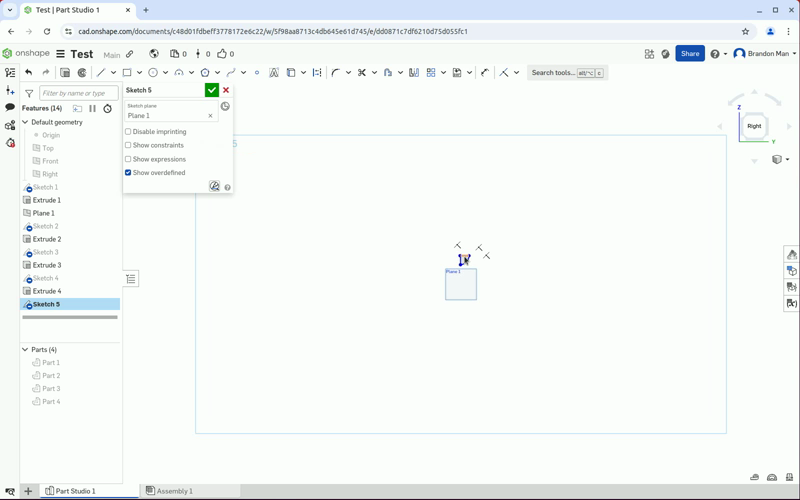
scroll(6)
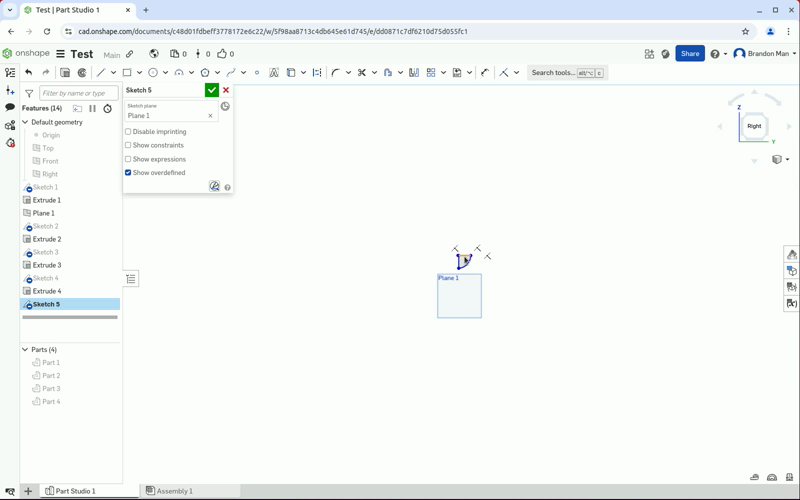
scroll(6)
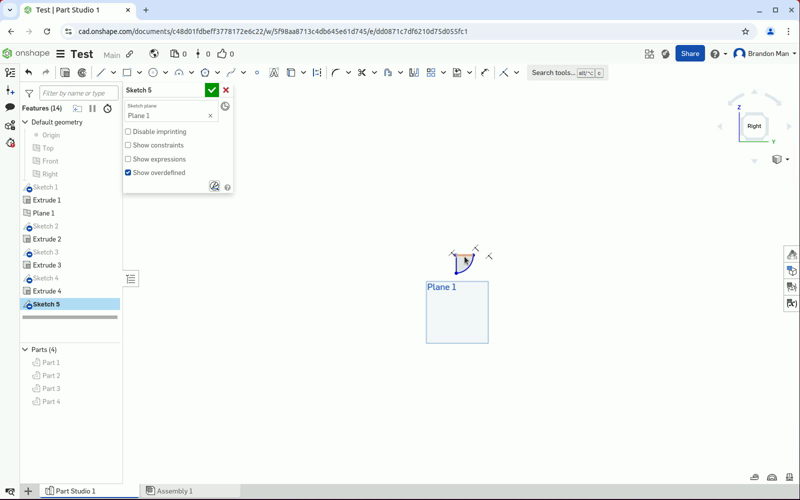
scroll(6)
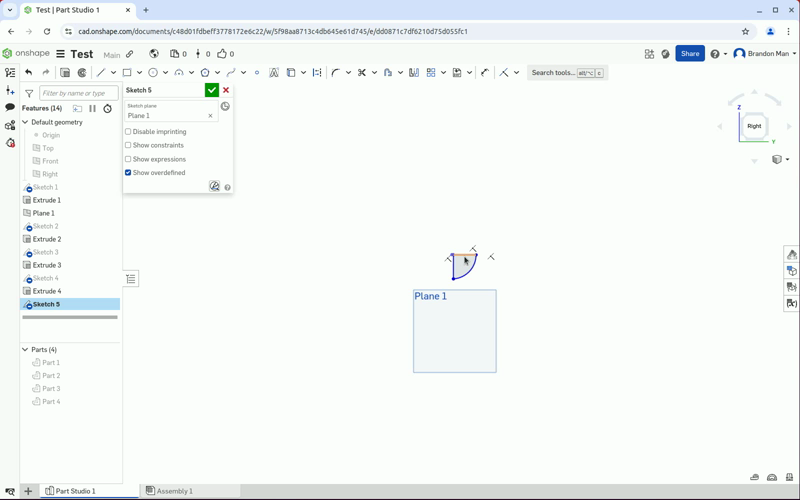
scroll(6)
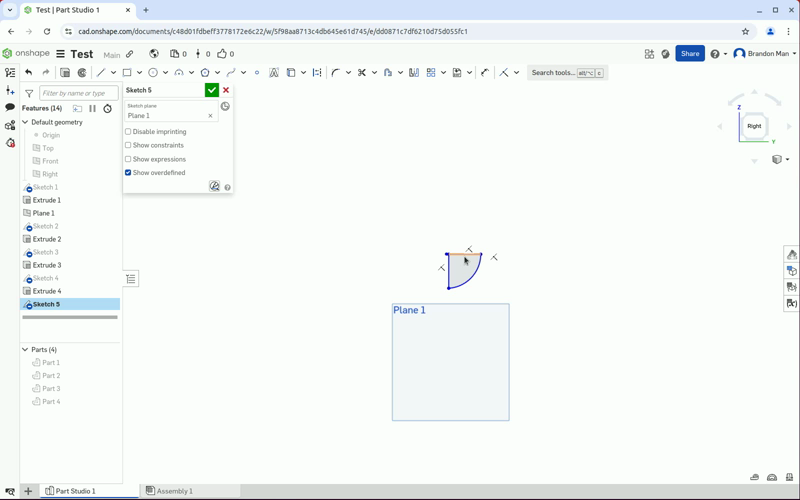
scroll(6)
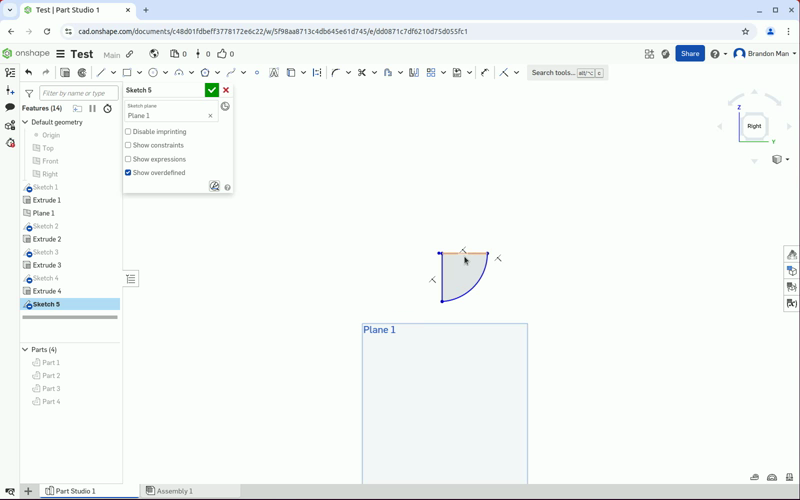
scroll(6)
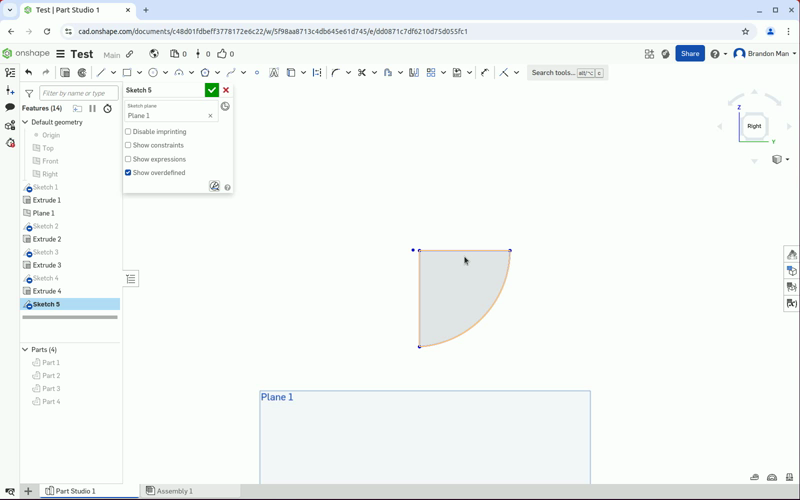
click(464, 256)
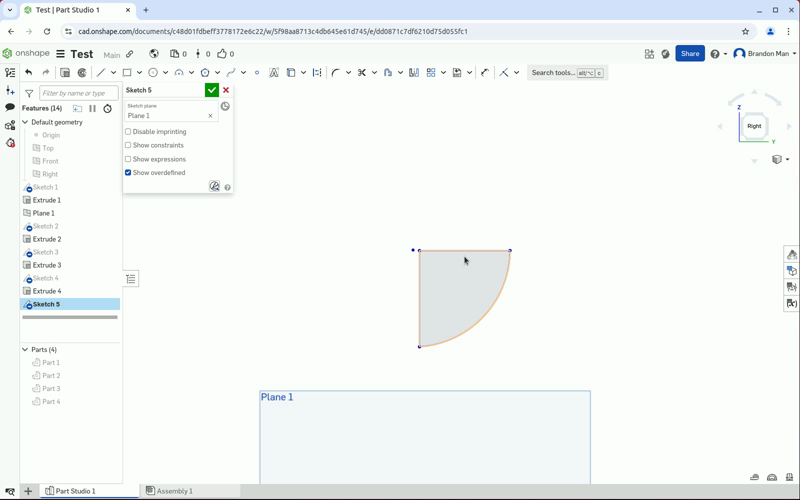
scroll(-6)
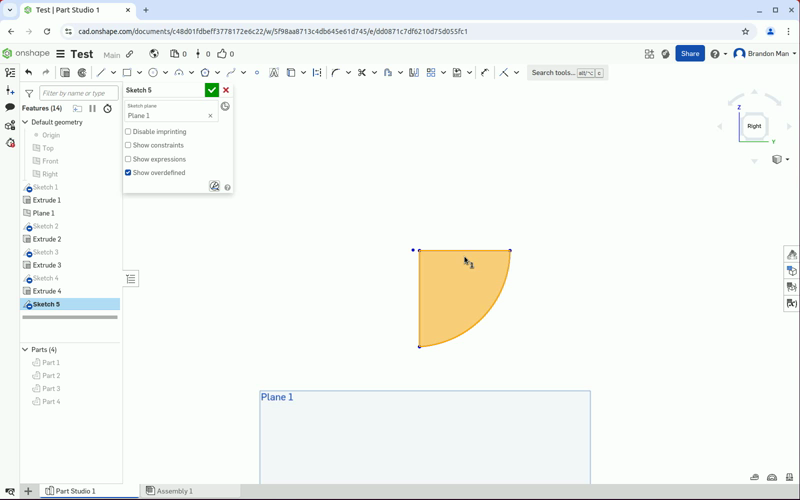
scroll(-6)
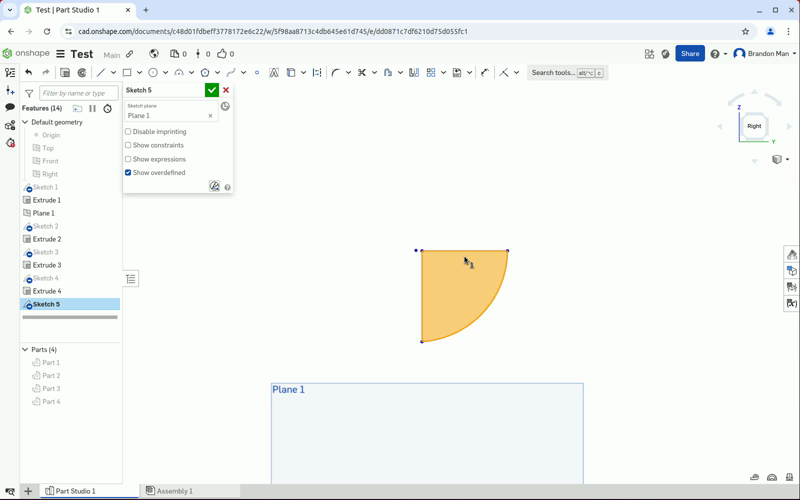
scroll(-6)
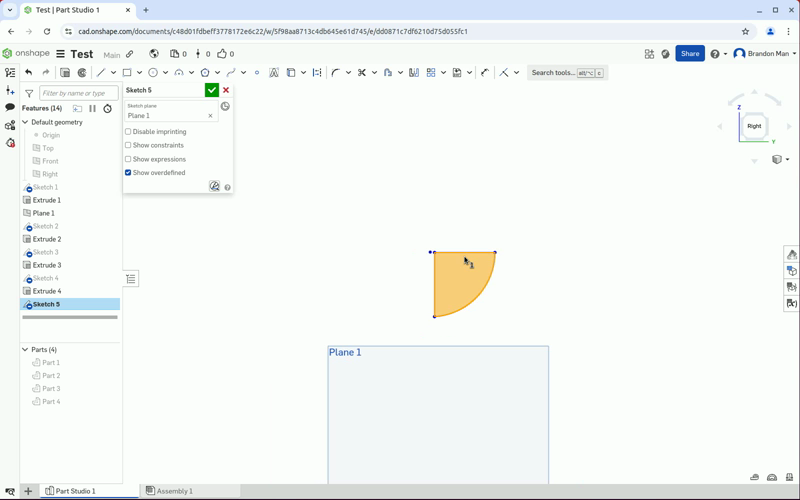
scroll(-6)
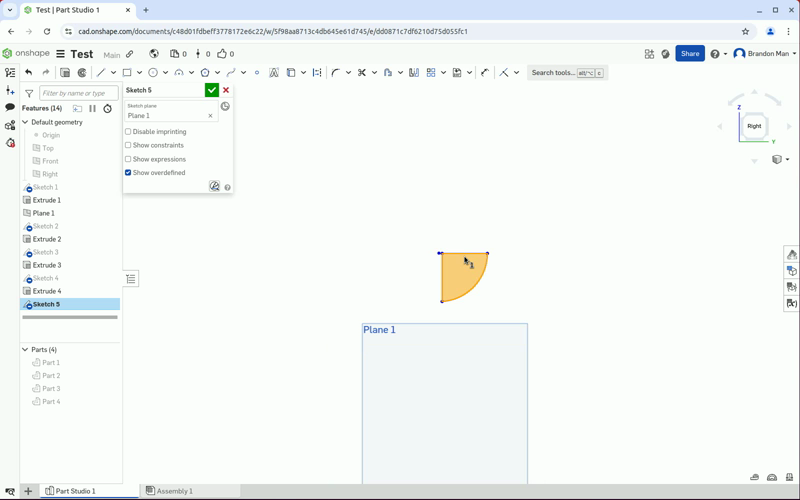
scroll(-6)
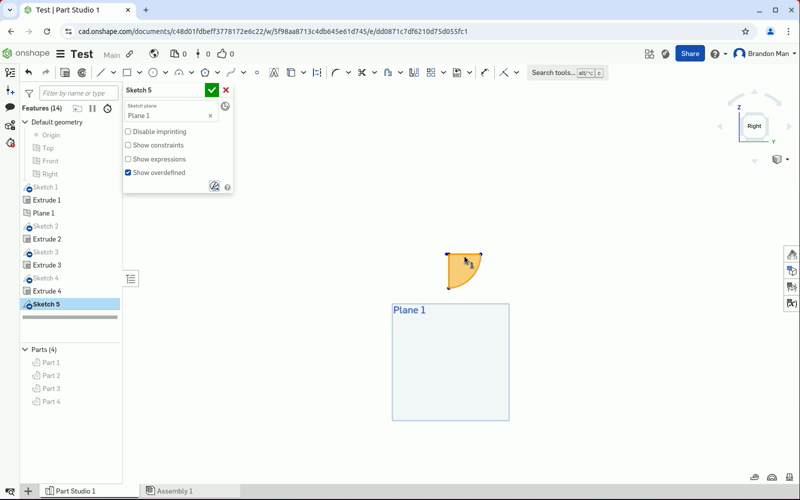
scroll(-6)
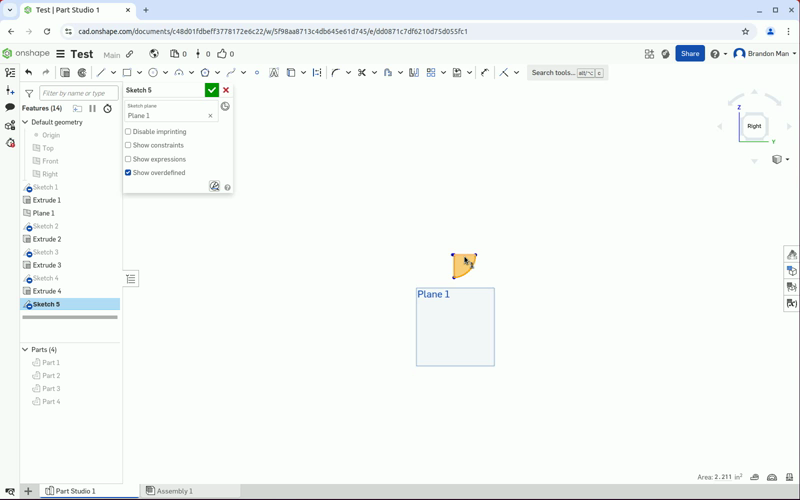
scroll(-6)
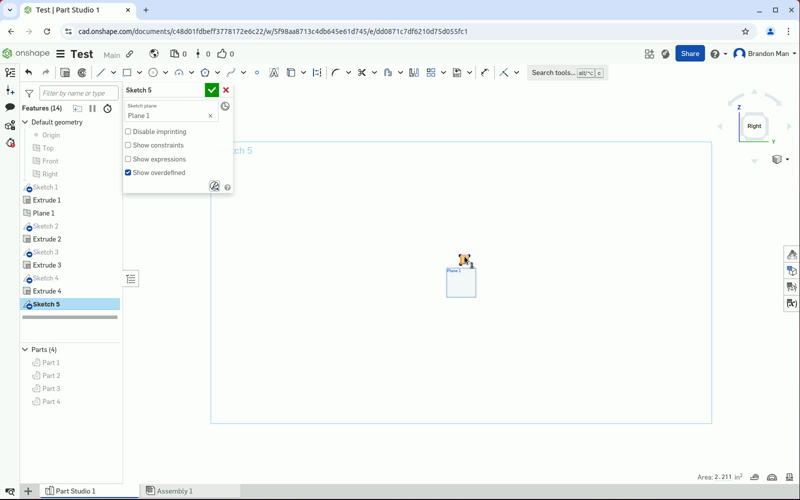
mouse_move(73, 352)
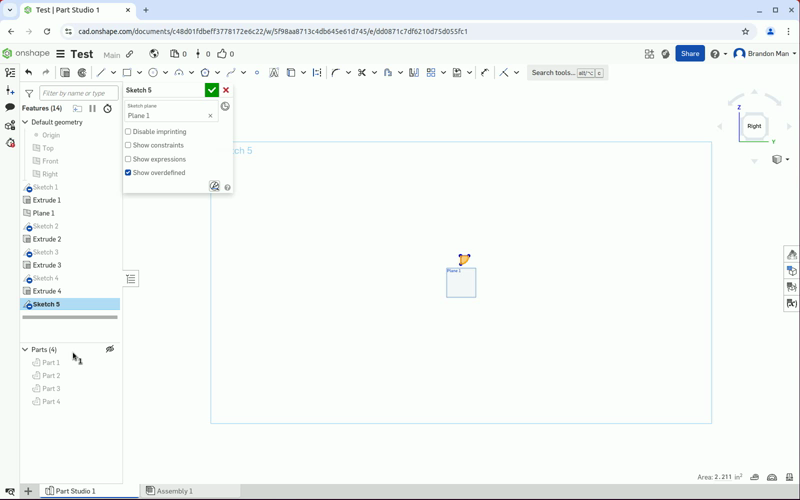
key(shift+y)
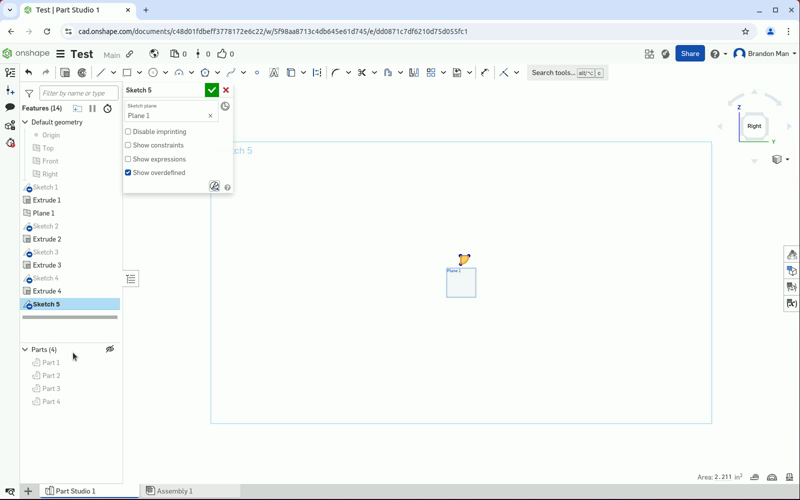
key(shift+e)
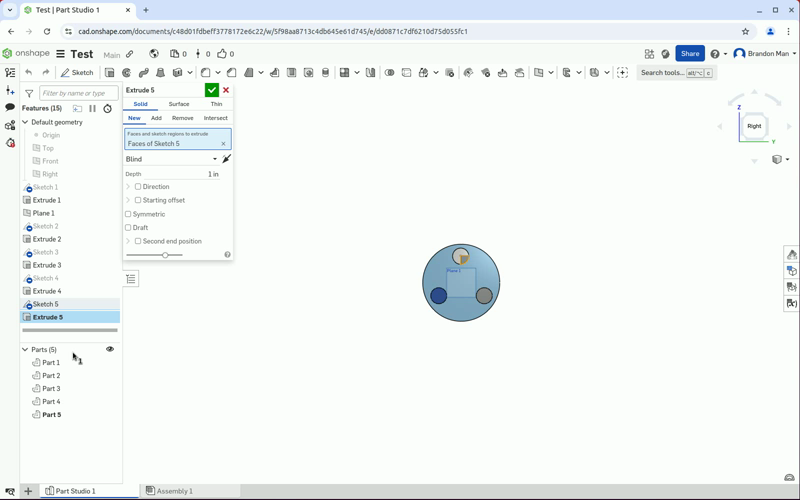
mouse_move(143, 106)
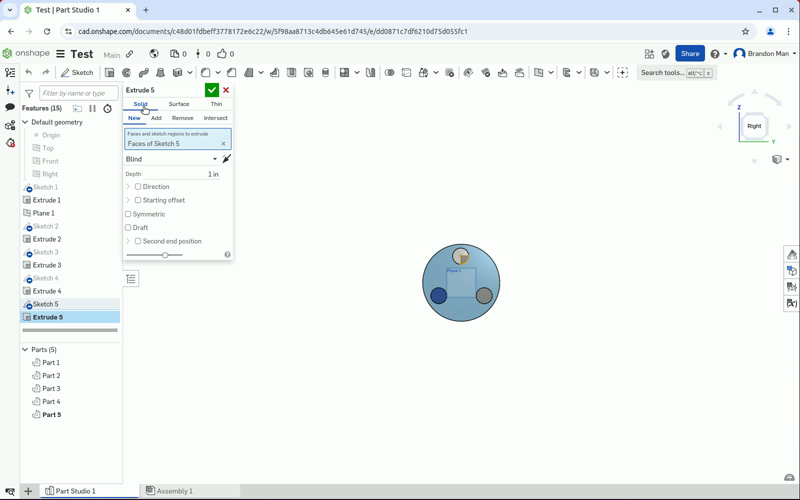
click(143, 106)
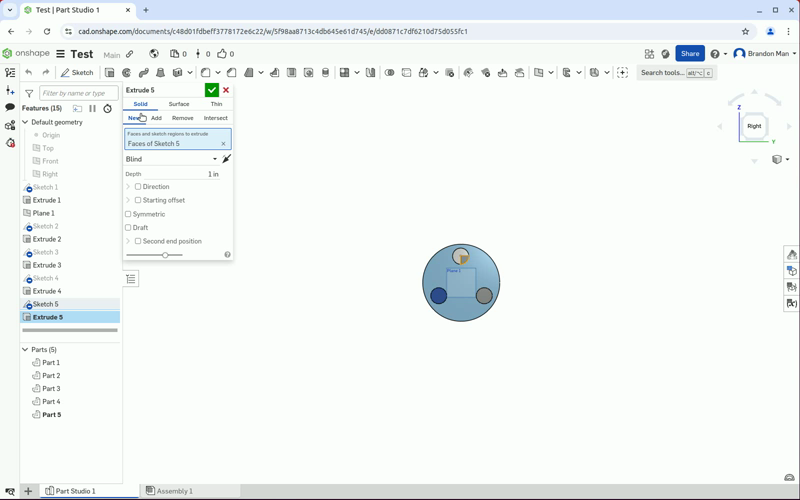
mouse_move(137, 120)
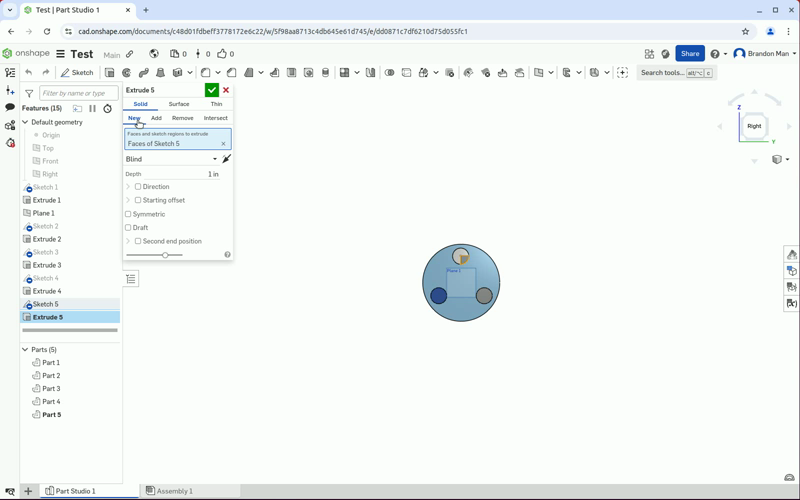
click(137, 120)
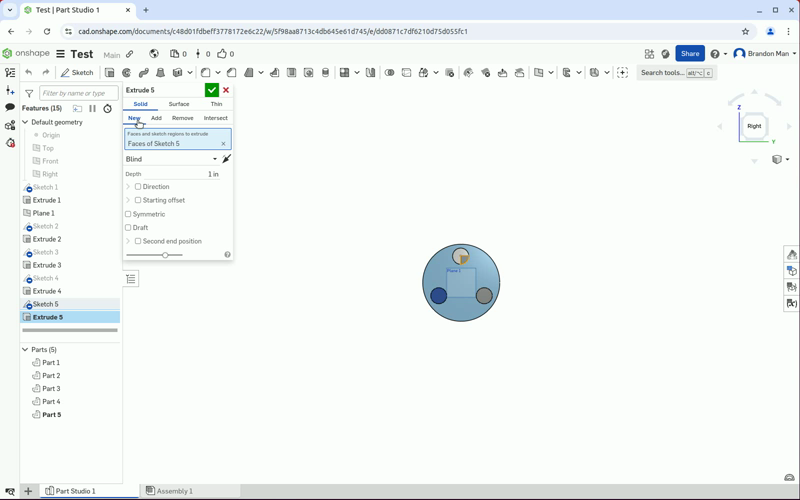
key(tab, 4)
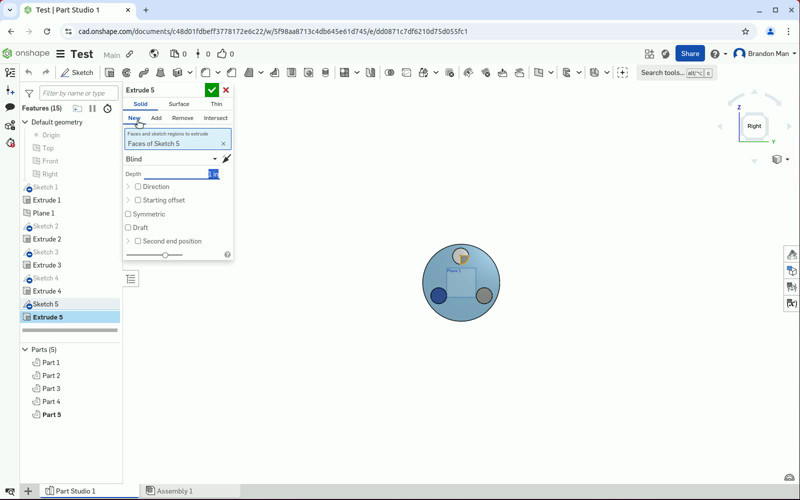
text(11.554)
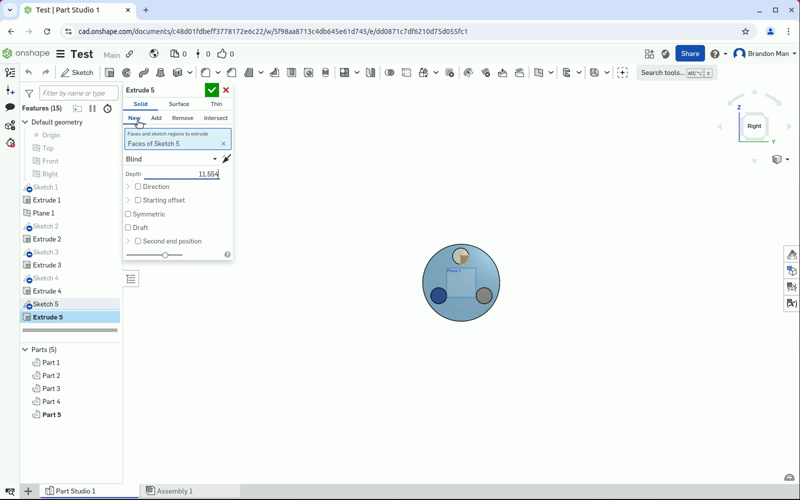
key(enter)
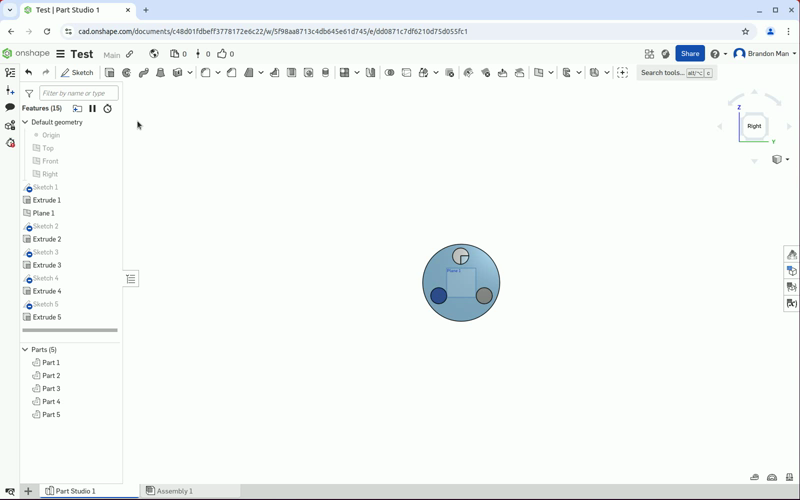
key(shift+h)
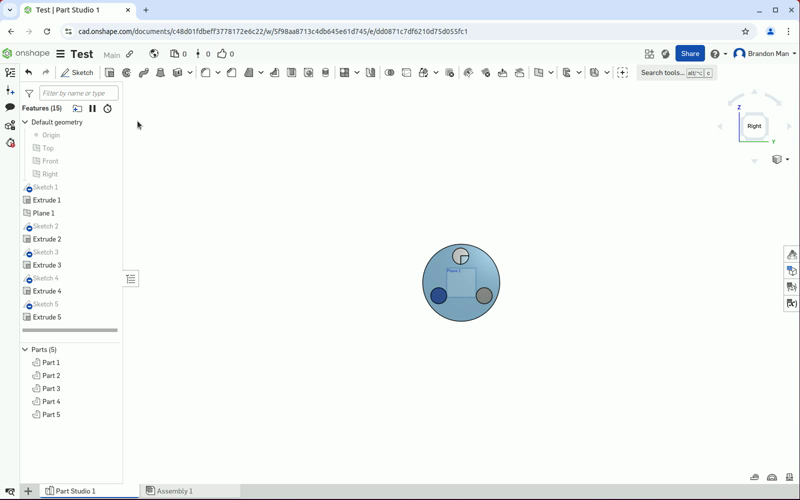
key(shift+h)
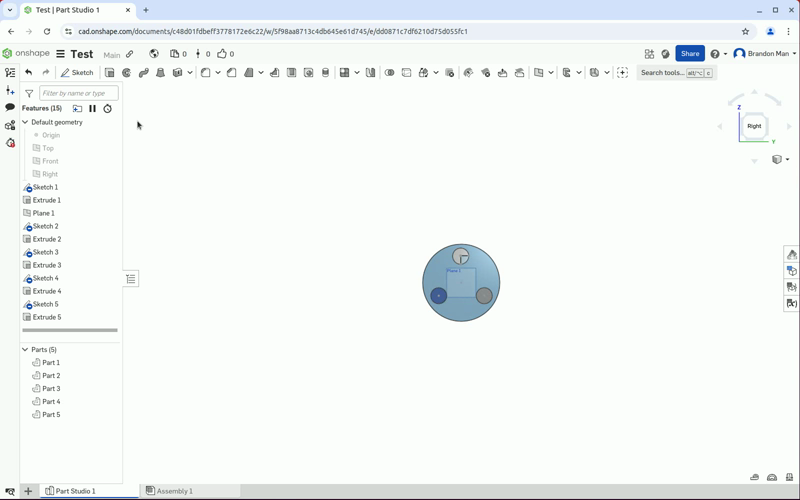
key(shift+7)
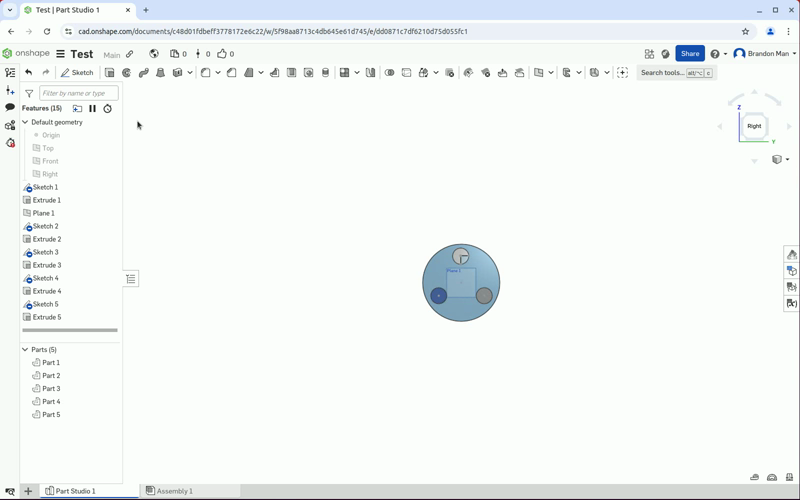
key(right, 2)
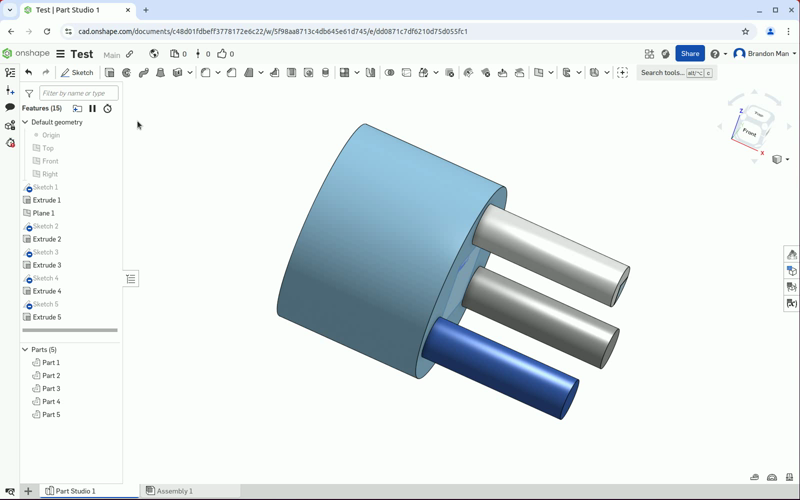
key(down, 2)
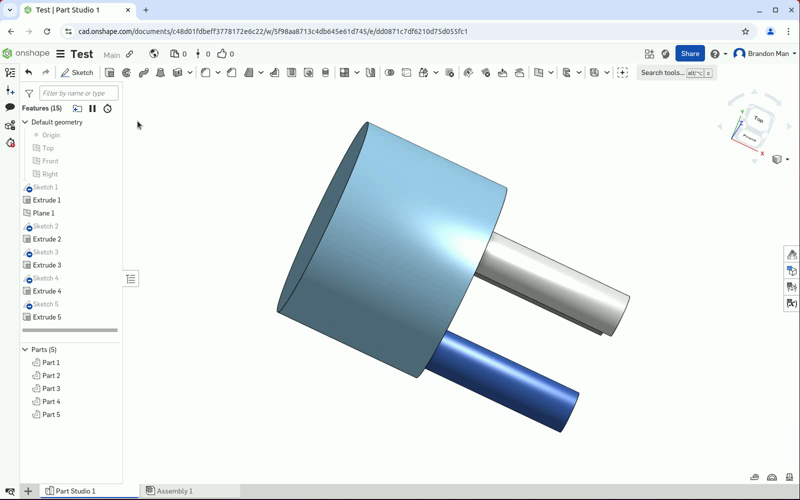
key(up, 2)
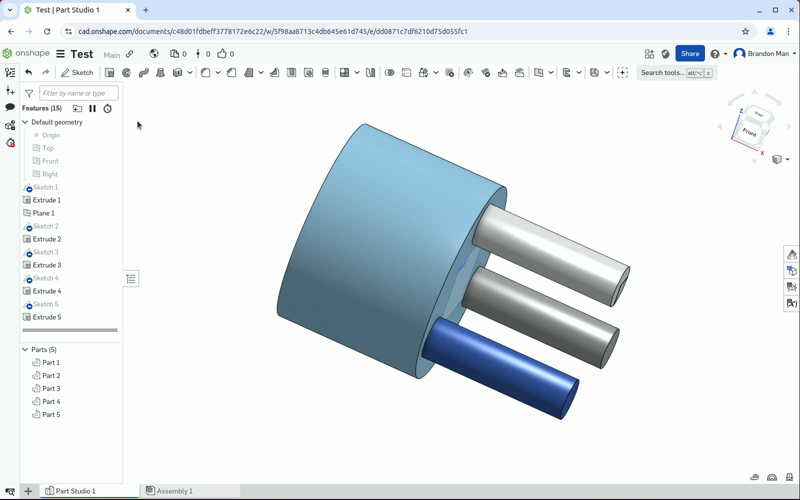
key(left, 2)
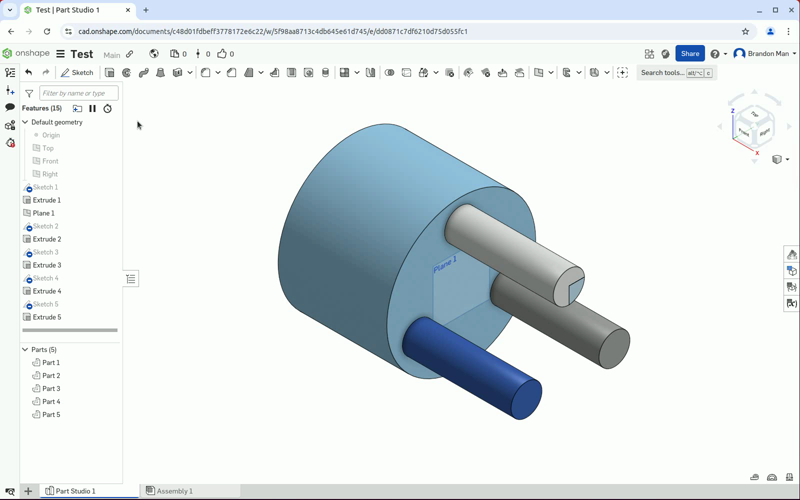
mouse_move(73, 189)
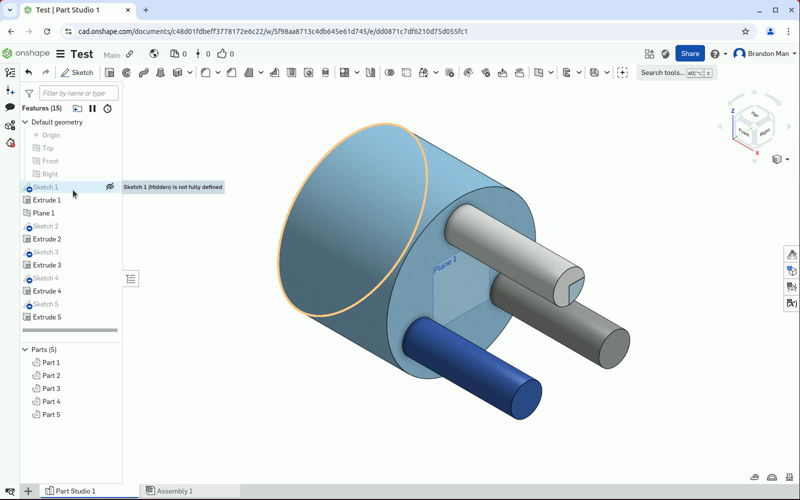
click(73, 189)